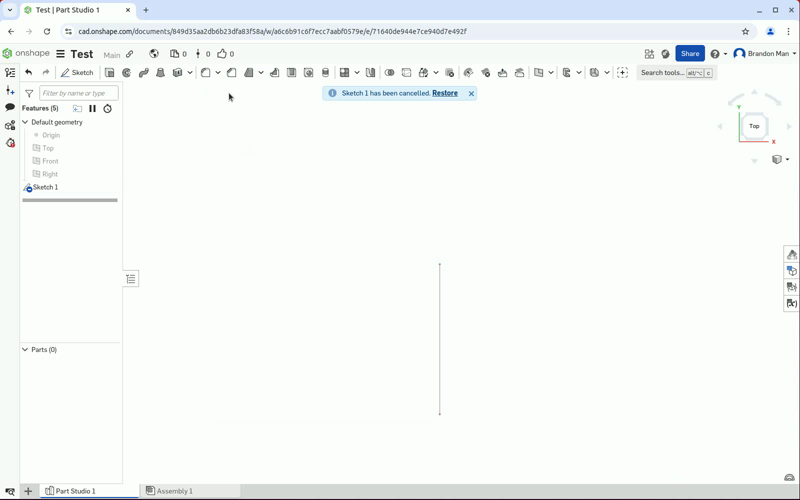
key(shift+h)
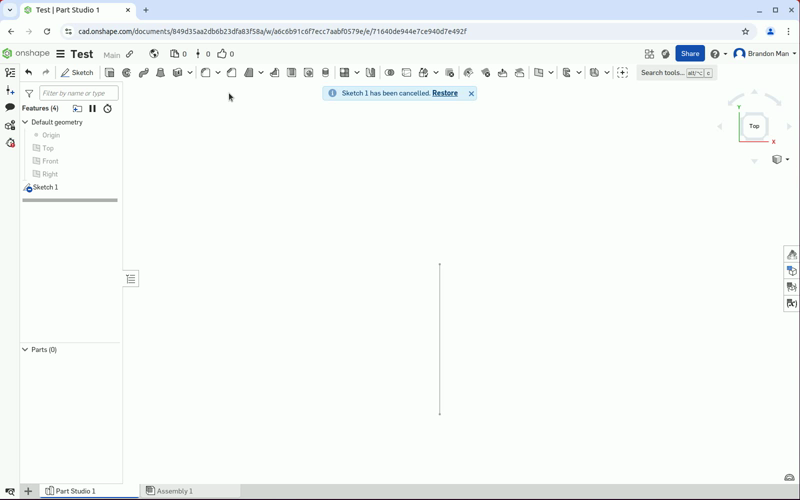
key(shift+s)
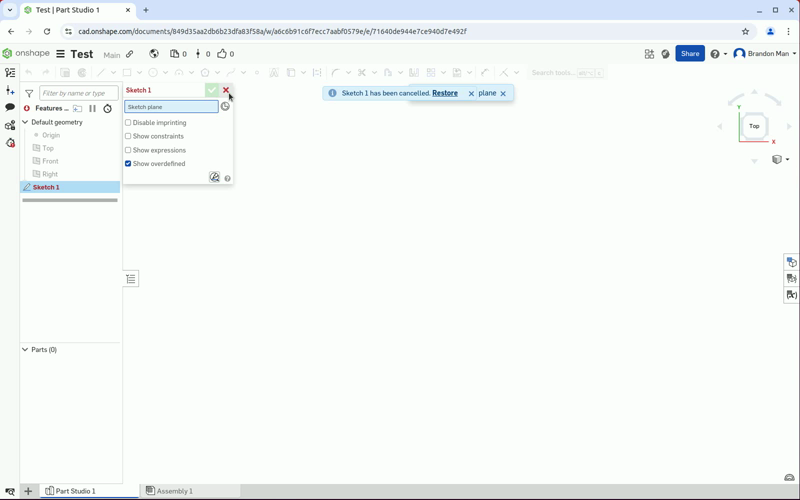
mouse_move(73, 150)
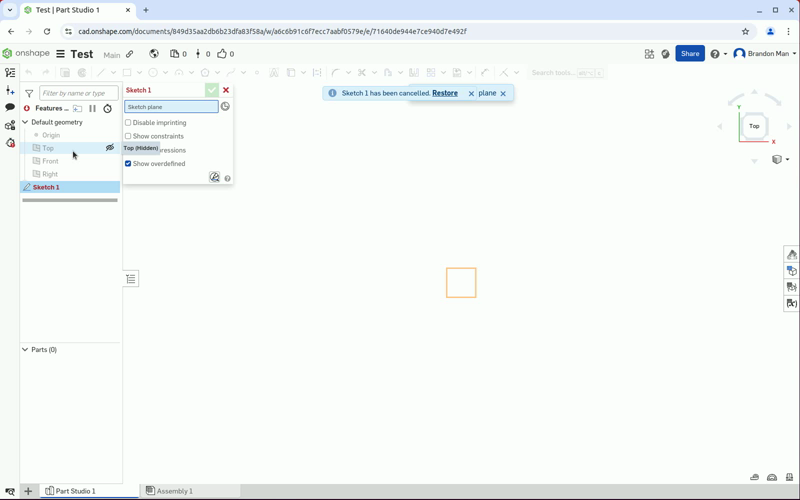
click(73, 150)
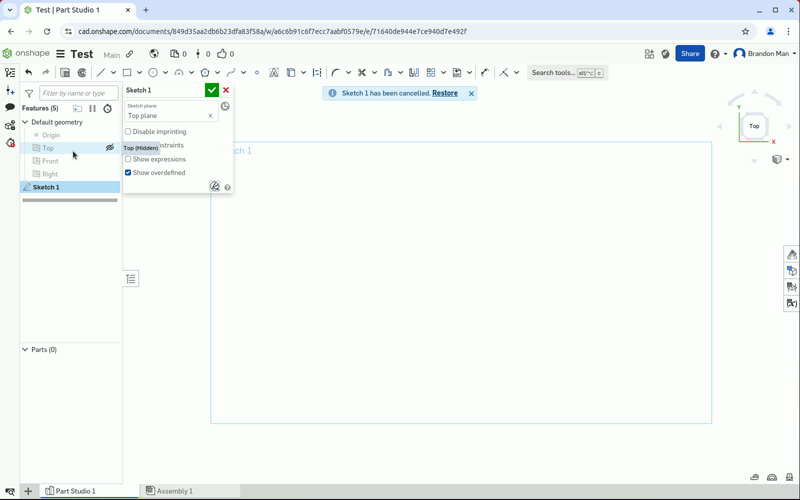
mouse_move(73, 352)
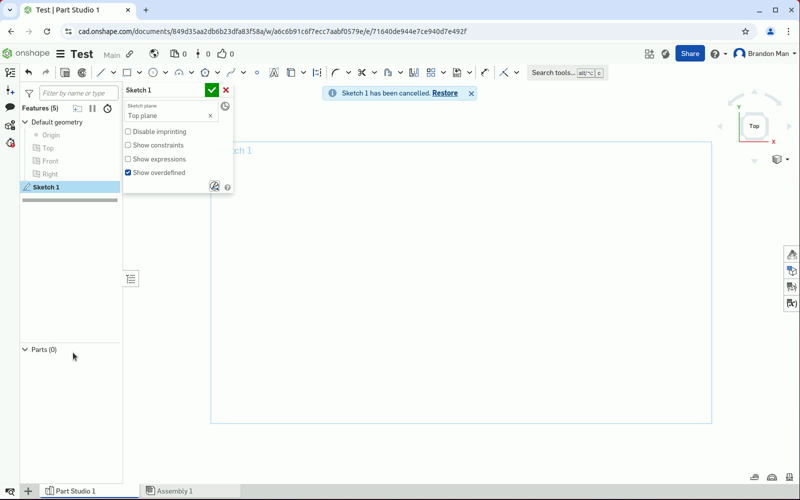
key(y)
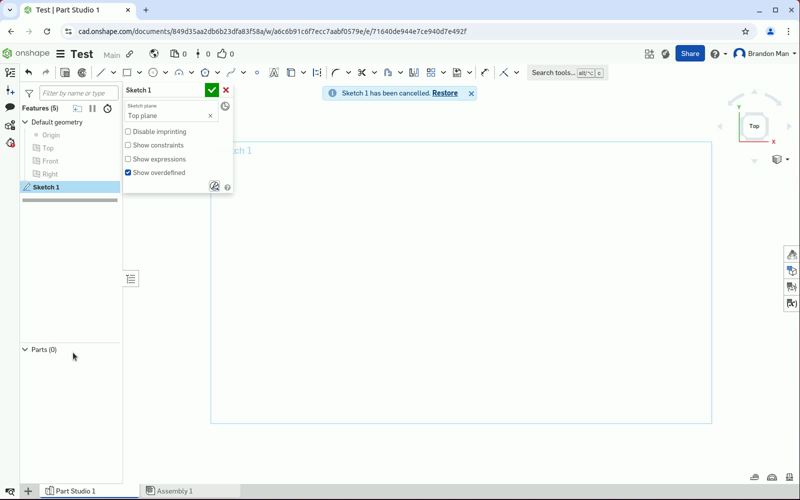
key(c)
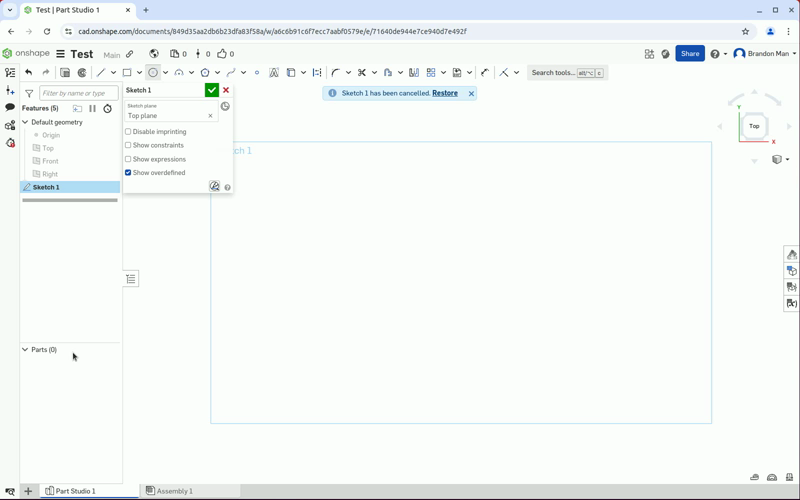
key_down(shift)
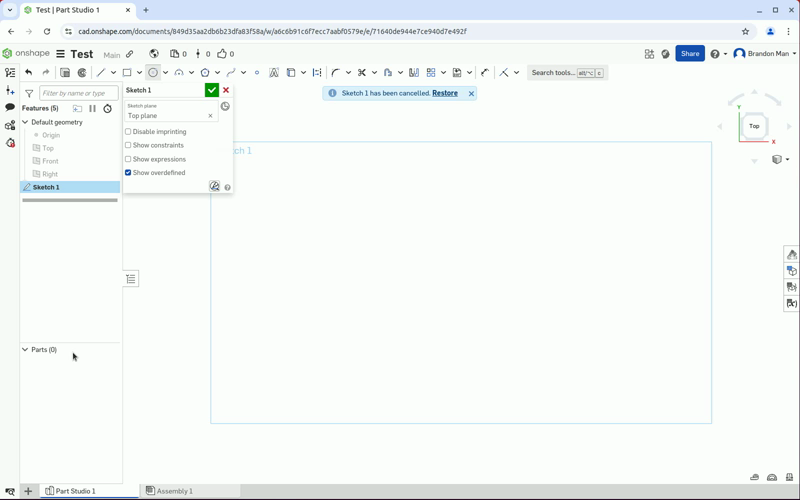
mouse_move(460, 282)
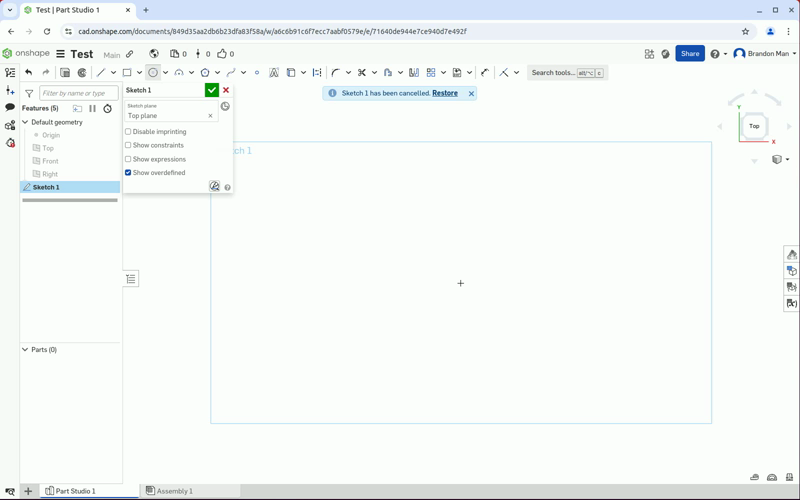
click(460, 282)
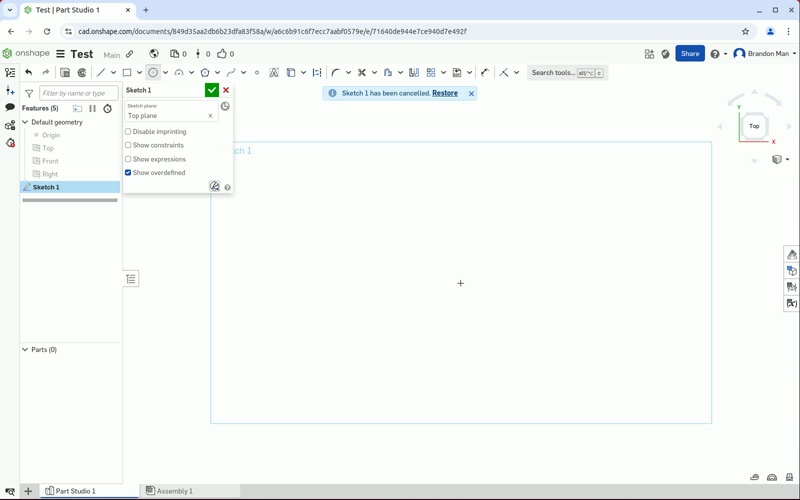
key_up(shift)
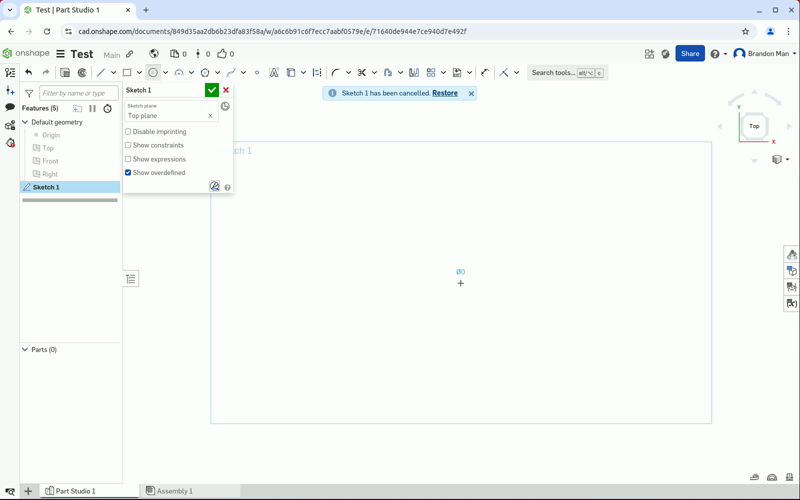
mouse_move(478, 282)
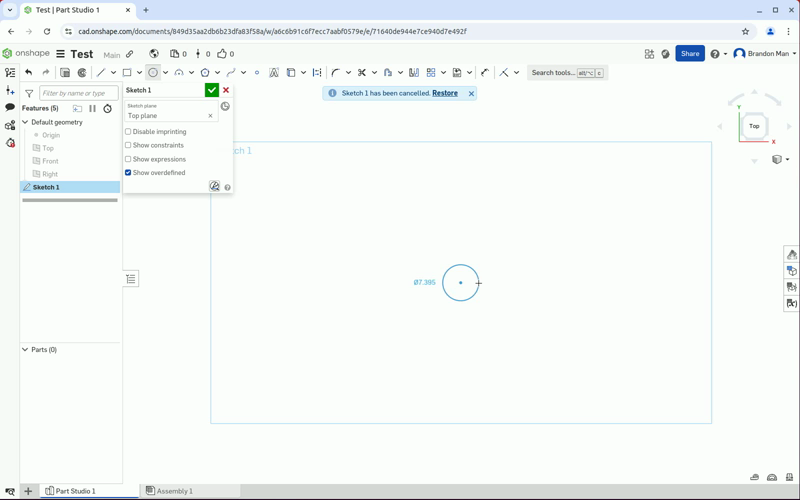
click(478, 282)
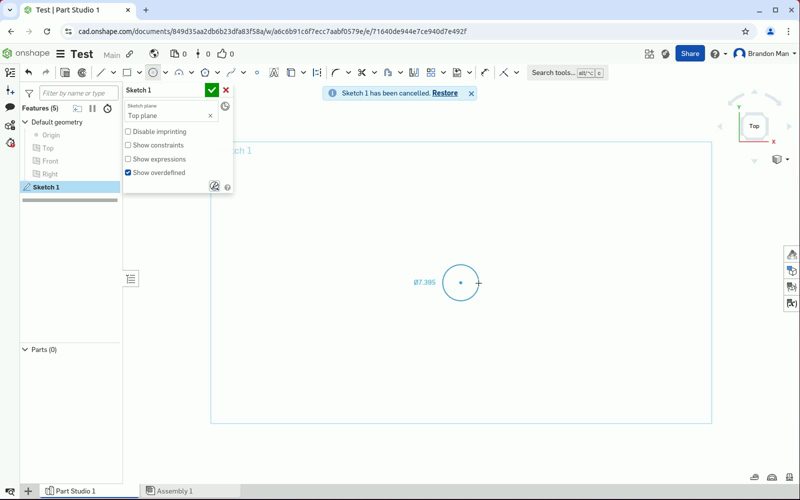
key(esc)
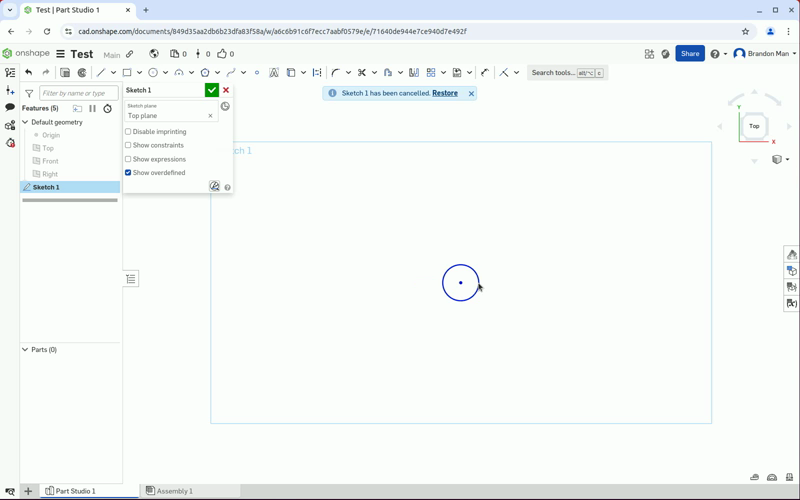
mouse_move(454, 269)
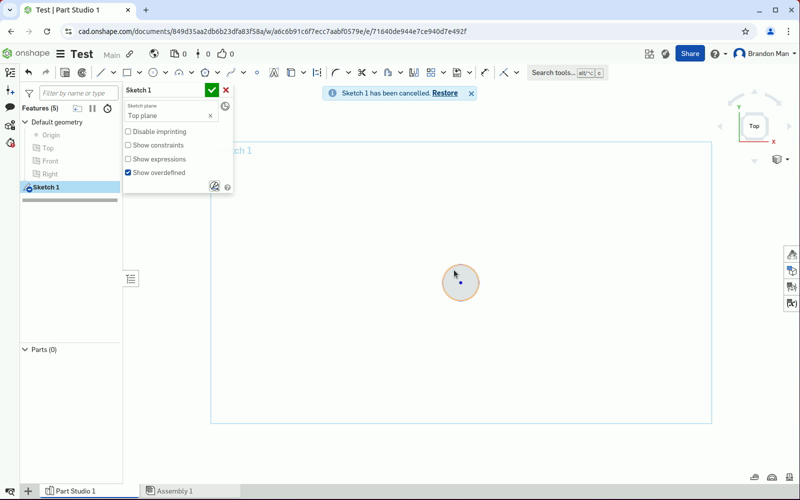
scroll(6)
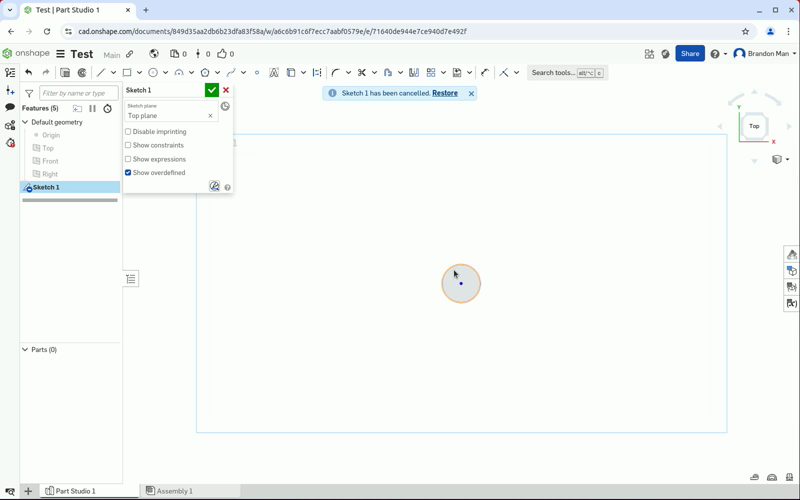
scroll(6)
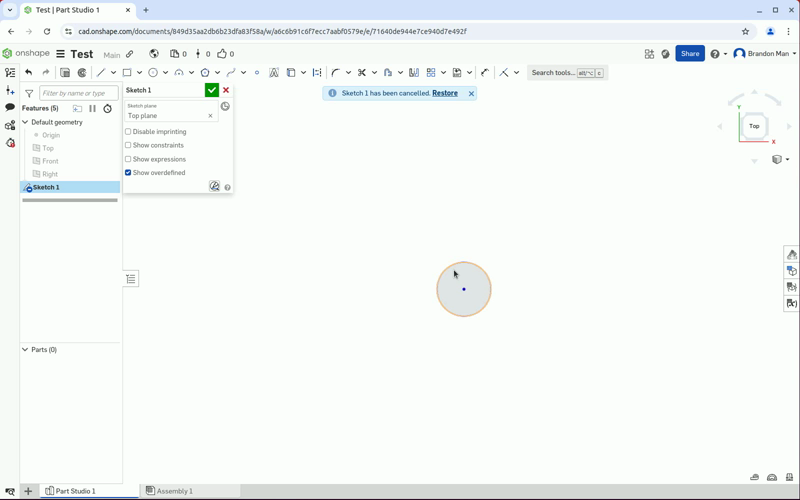
scroll(6)
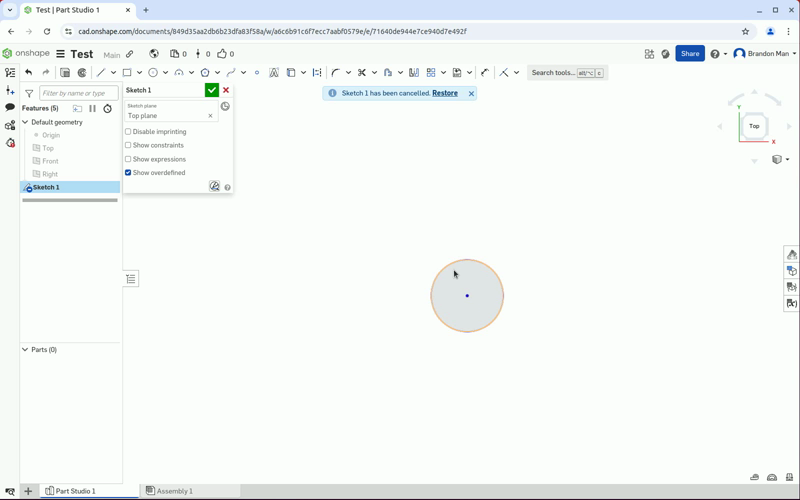
scroll(6)
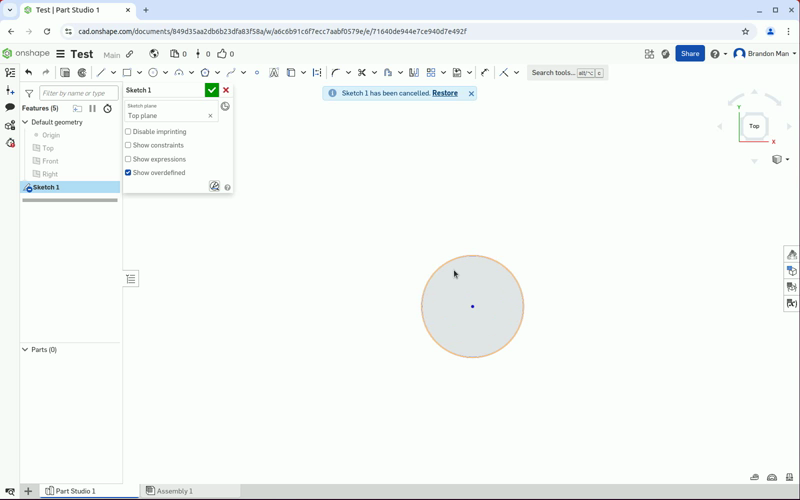
scroll(6)
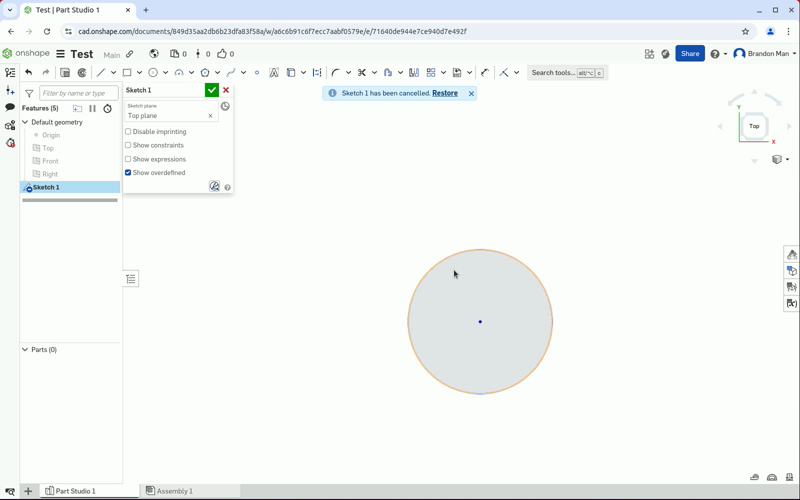
scroll(6)
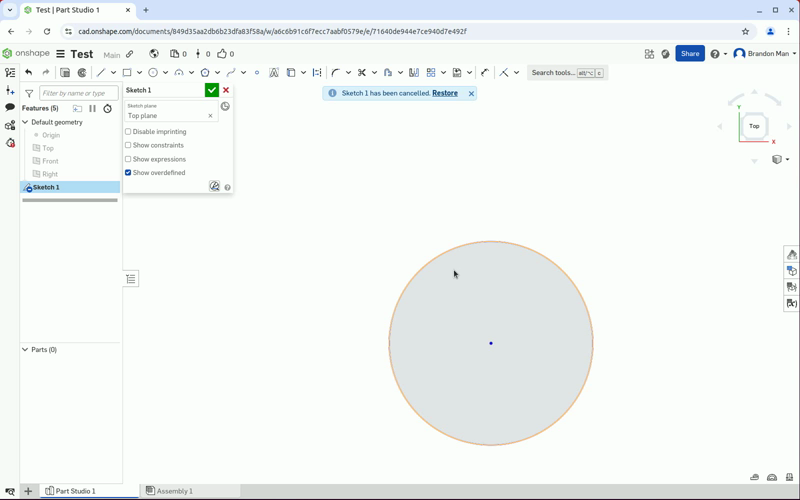
scroll(6)
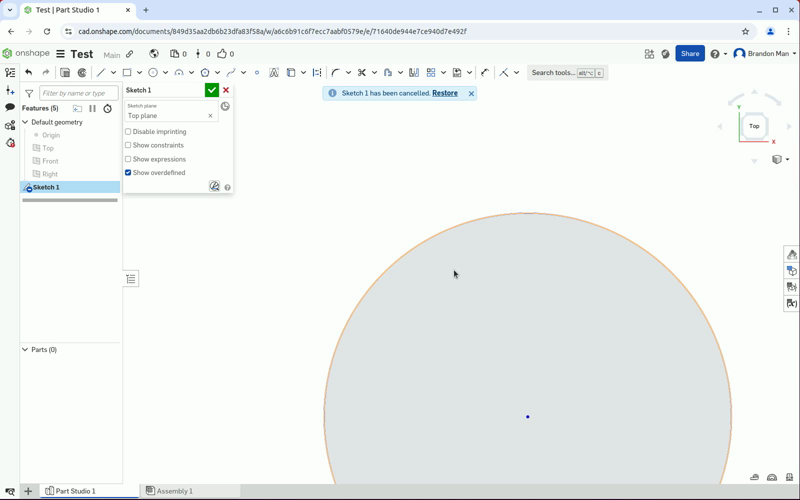
click(454, 269)
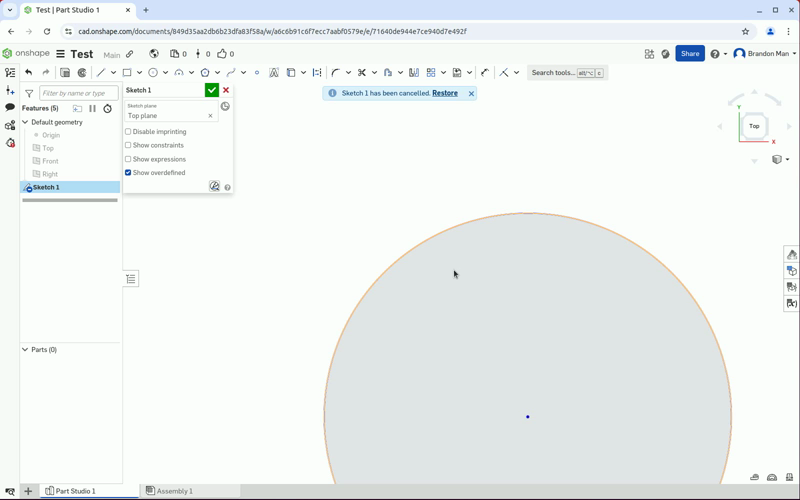
scroll(-6)
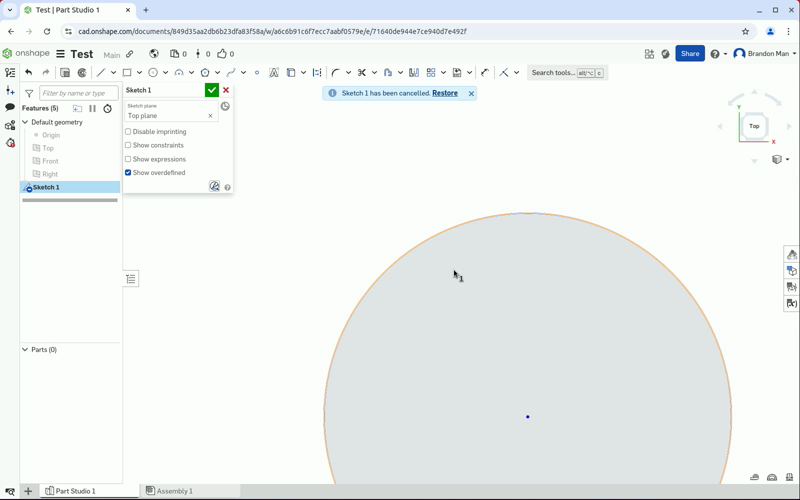
scroll(-6)
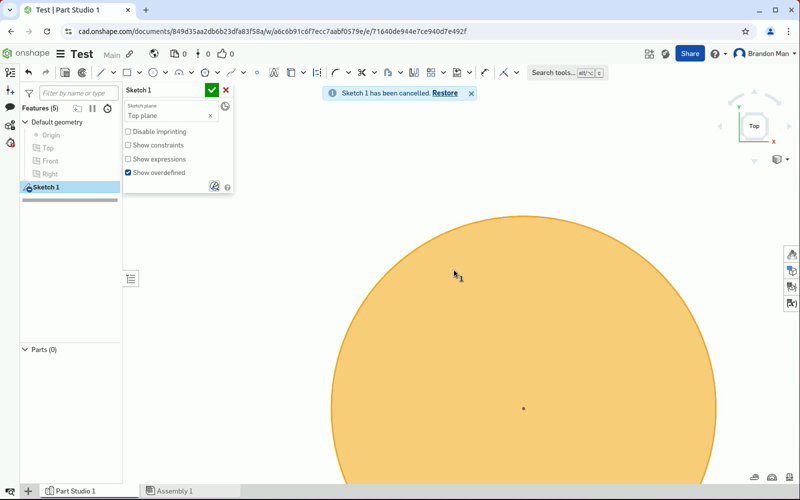
scroll(-6)
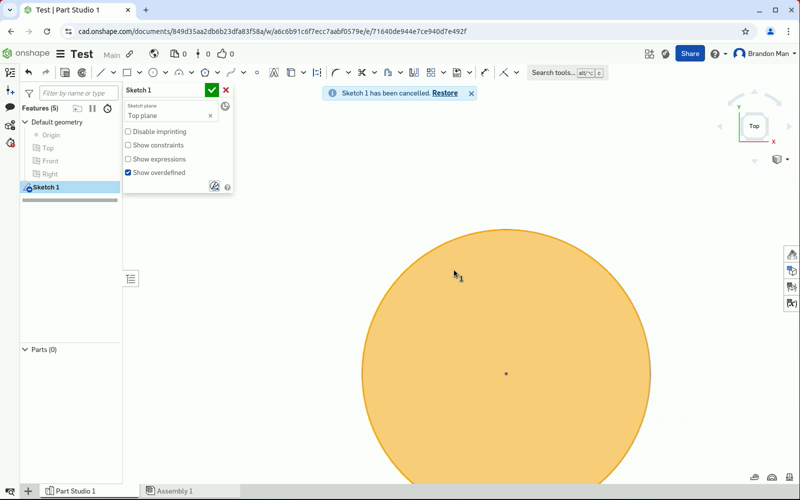
scroll(-6)
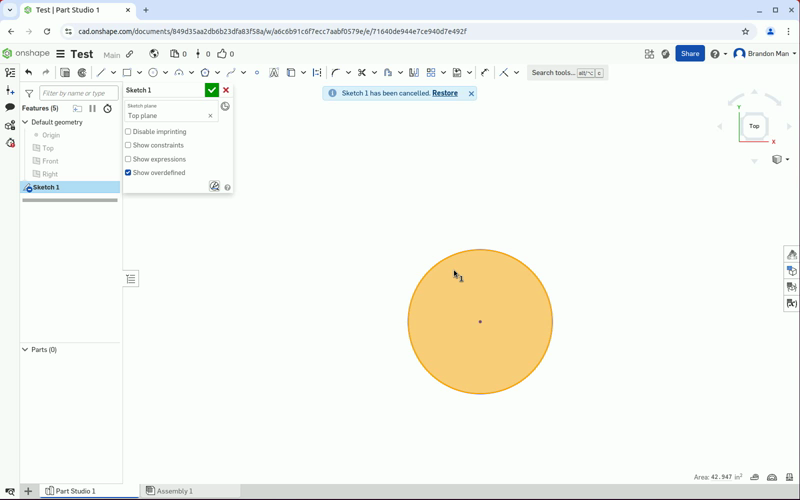
scroll(-6)
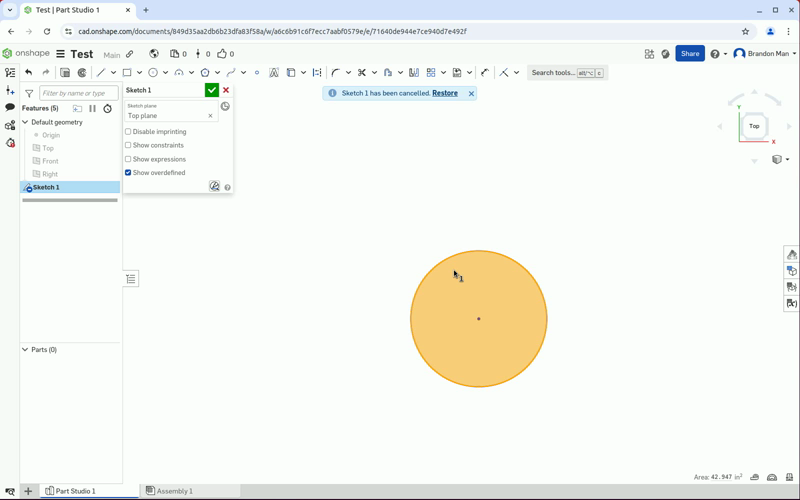
scroll(-6)
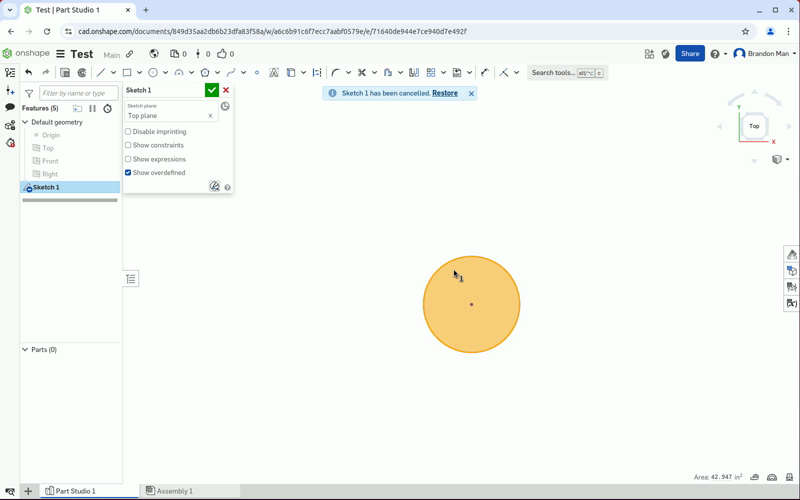
scroll(-6)
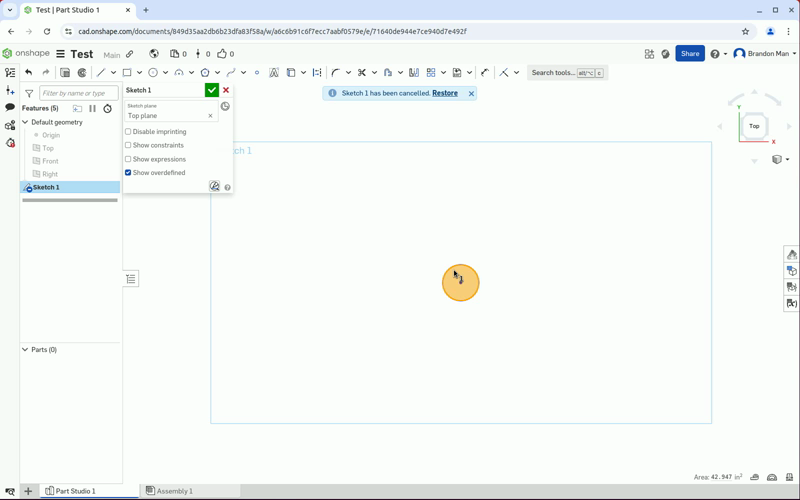
mouse_move(73, 352)
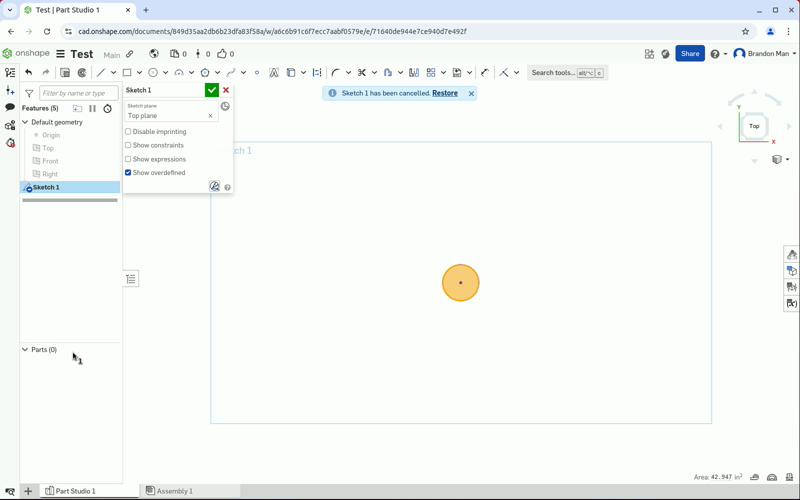
key(shift+y)
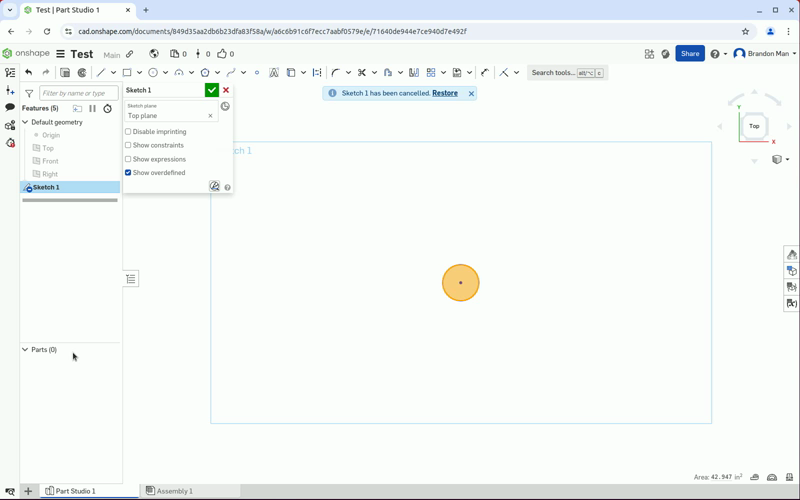
key(shift+e)
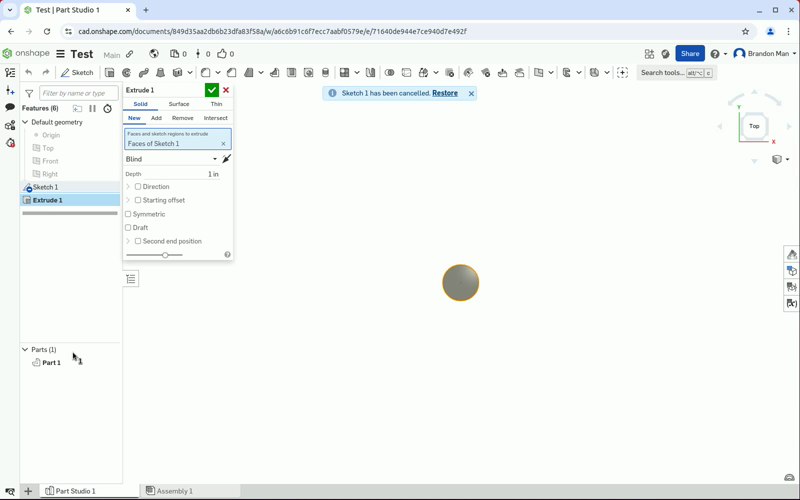
mouse_move(143, 106)
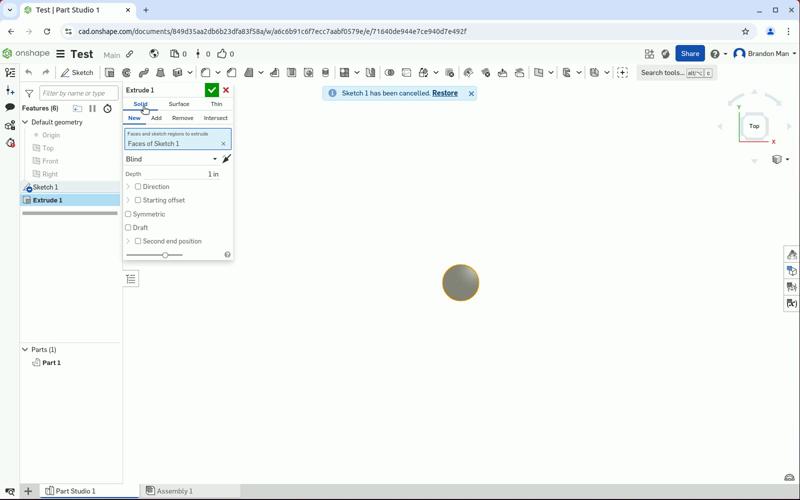
click(143, 106)
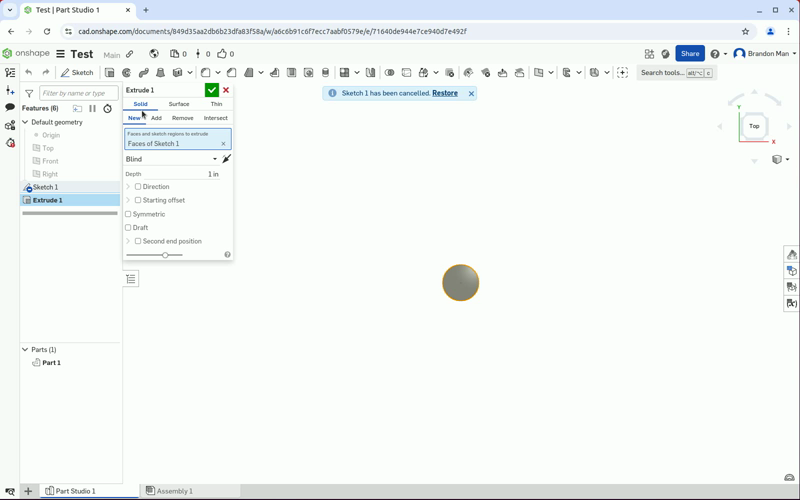
mouse_move(137, 120)
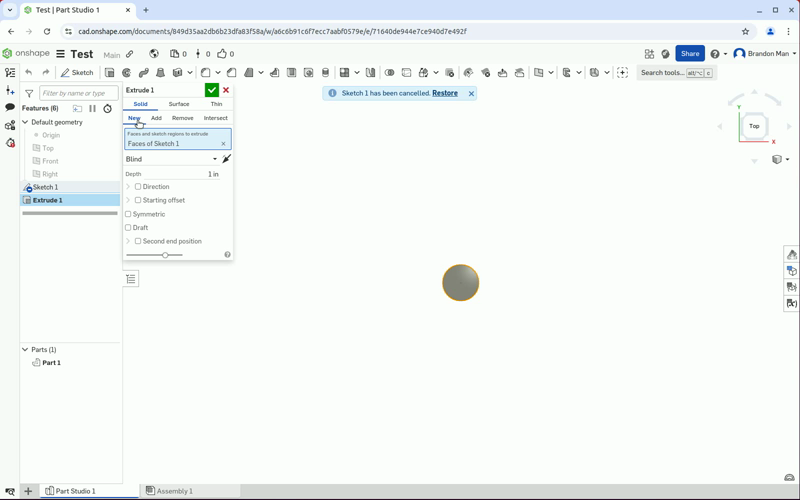
click(137, 120)
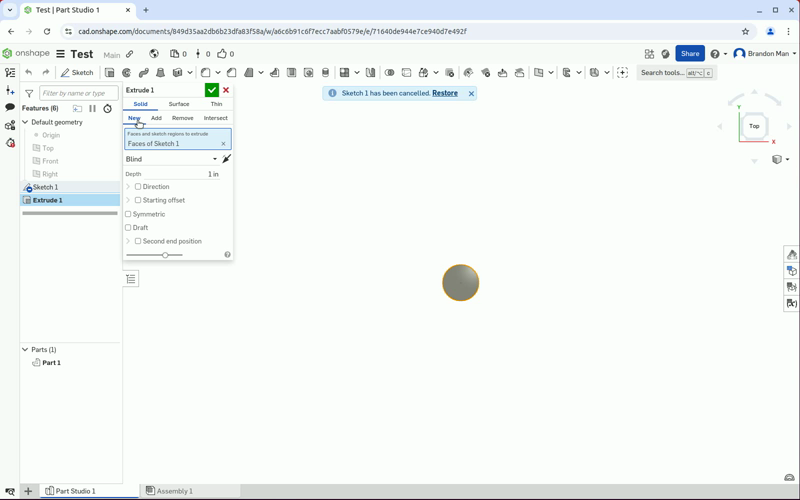
key(tab, 4)
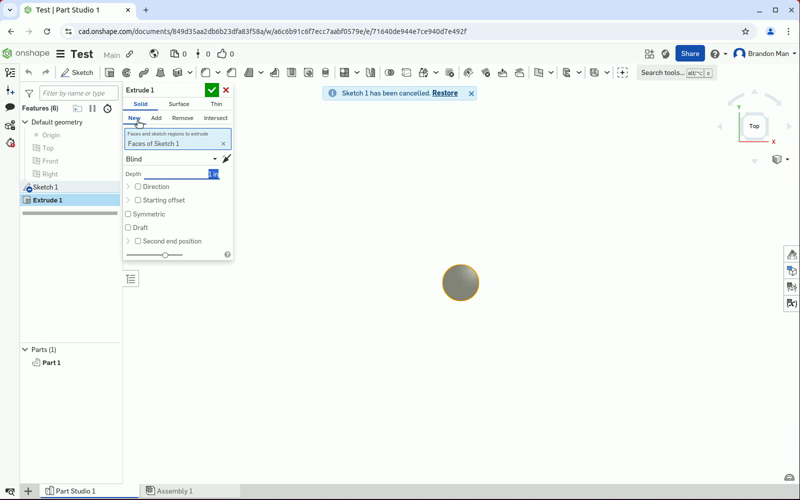
text(4.574)
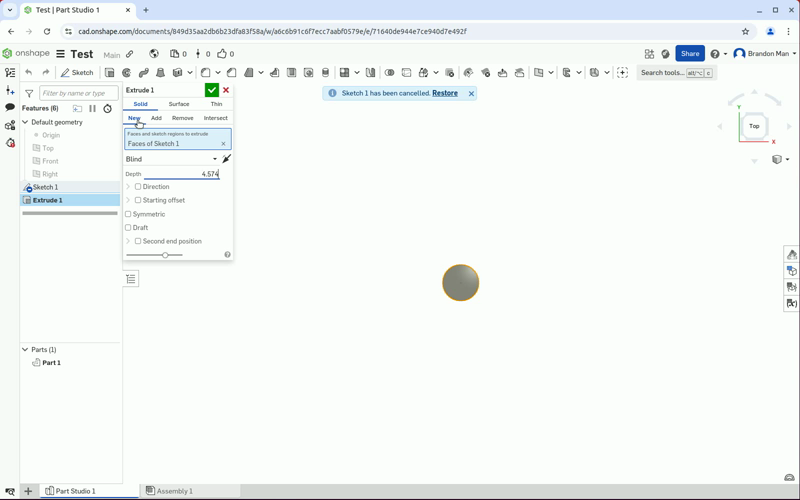
key(enter)
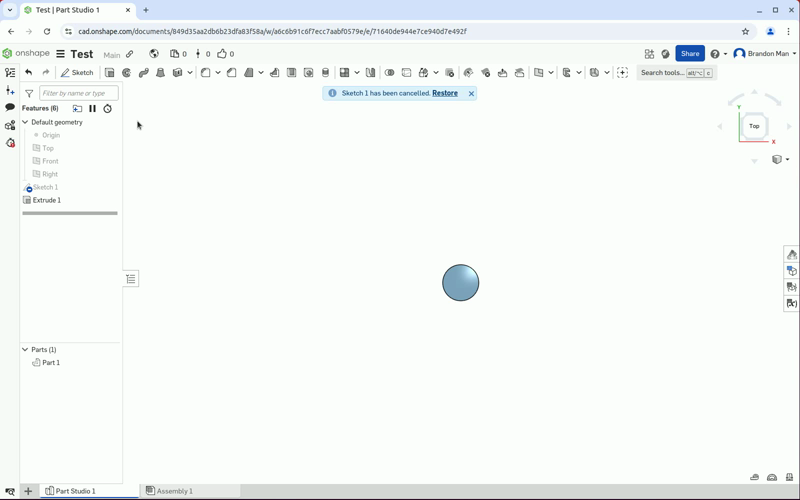
key(shift+h)
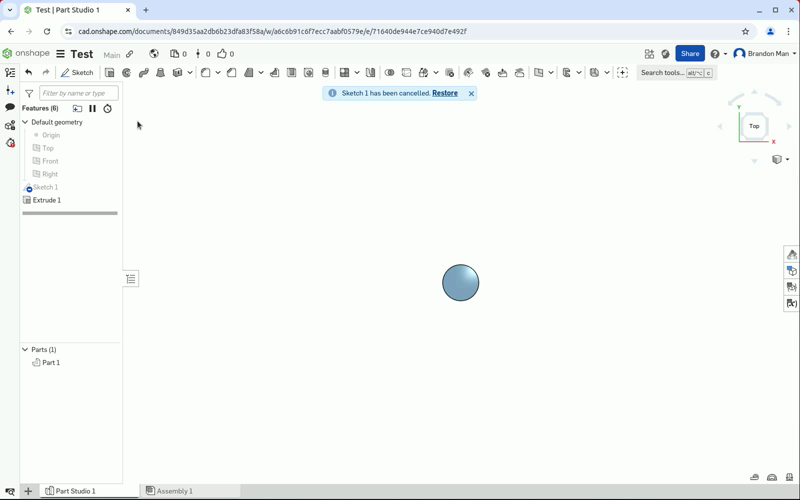
key(shift+h)
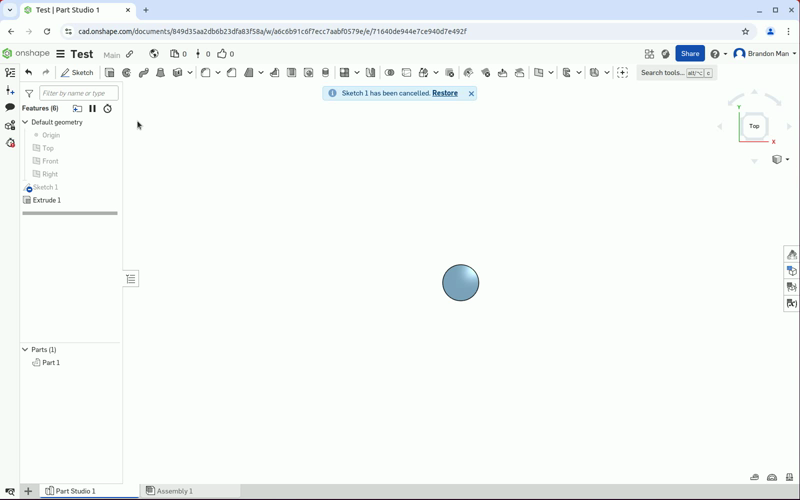
mouse_move(73, 189)
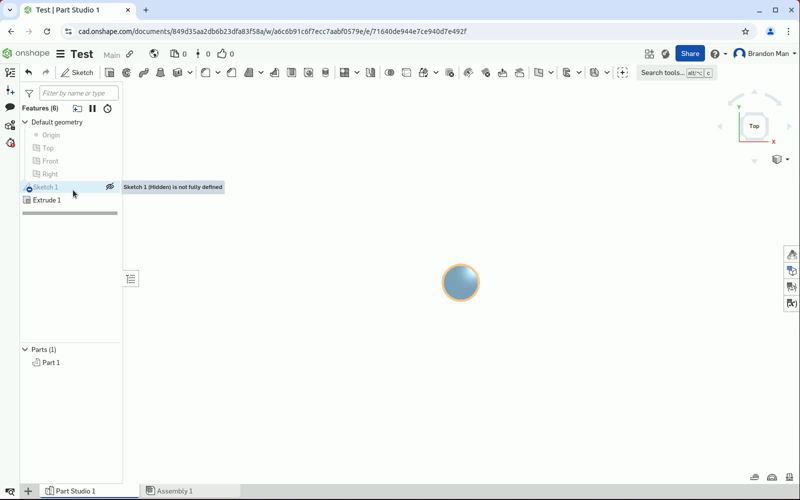
click(73, 189)
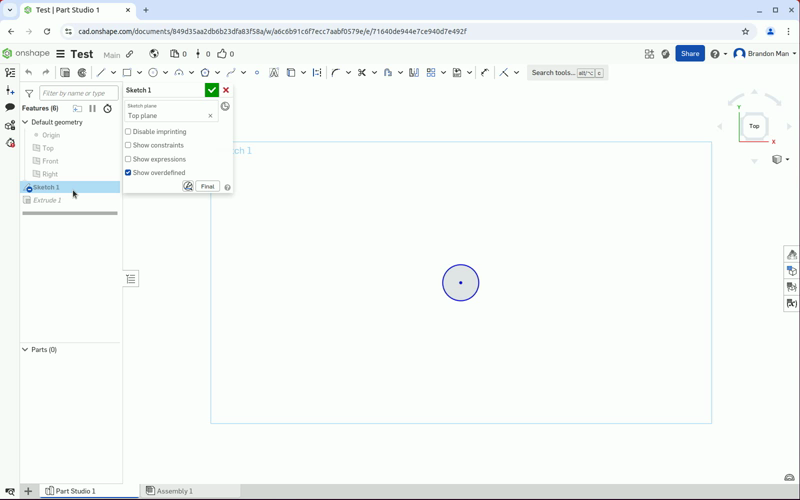
mouse_move(229, 92)
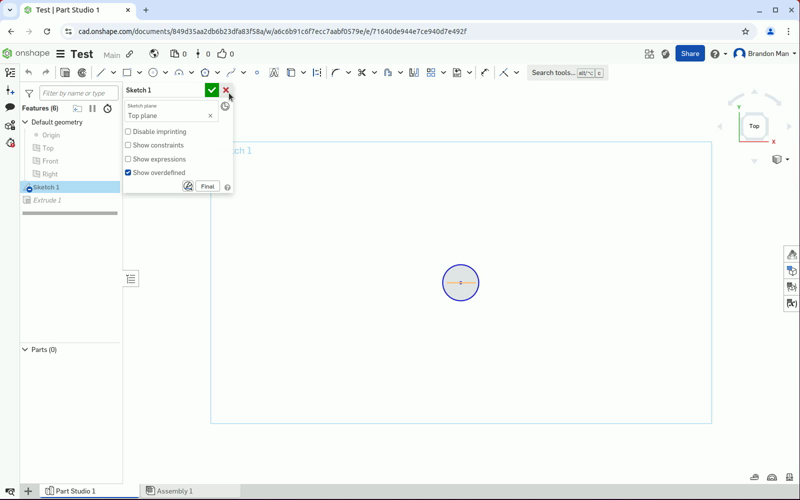
click(229, 92)
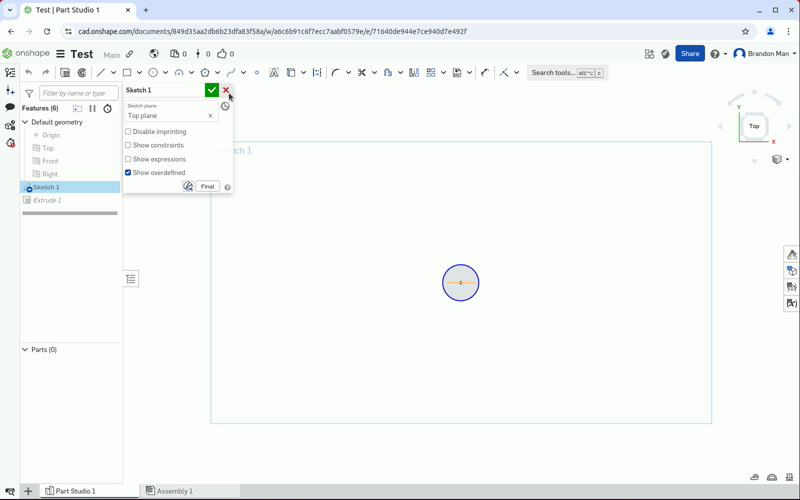
key(shift+s)
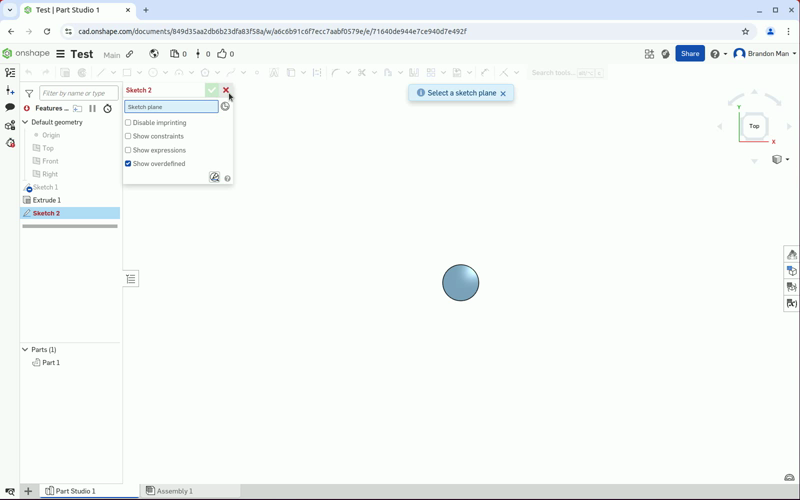
mouse_move(73, 150)
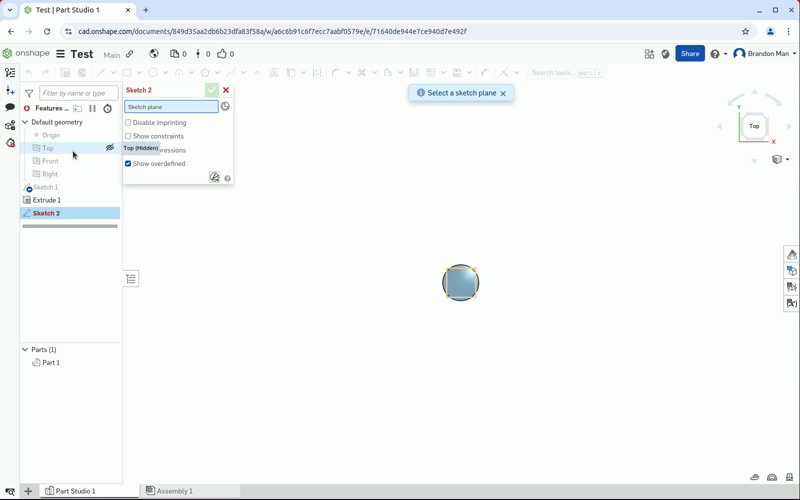
click(73, 150)
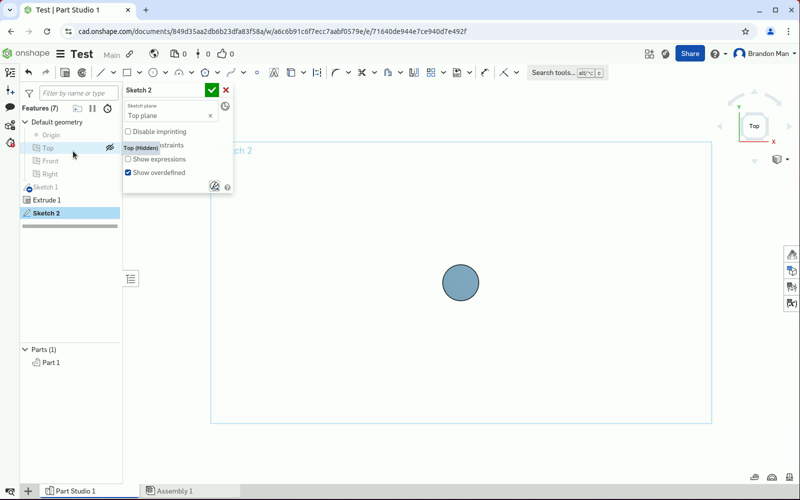
mouse_move(73, 352)
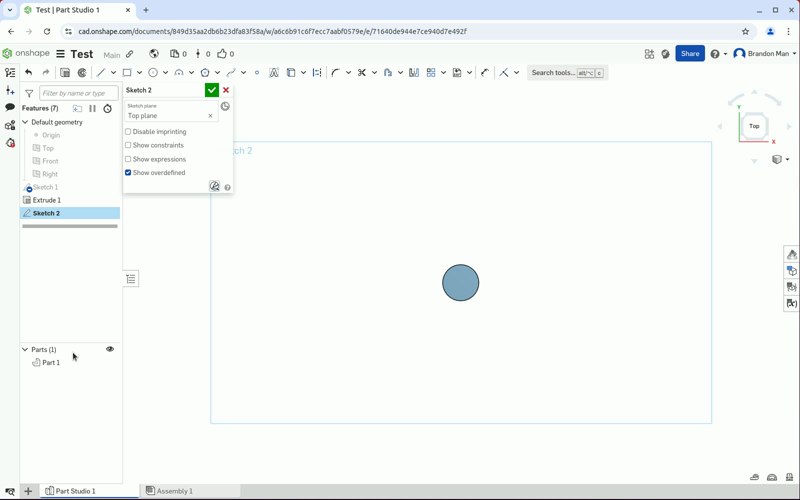
key(y)
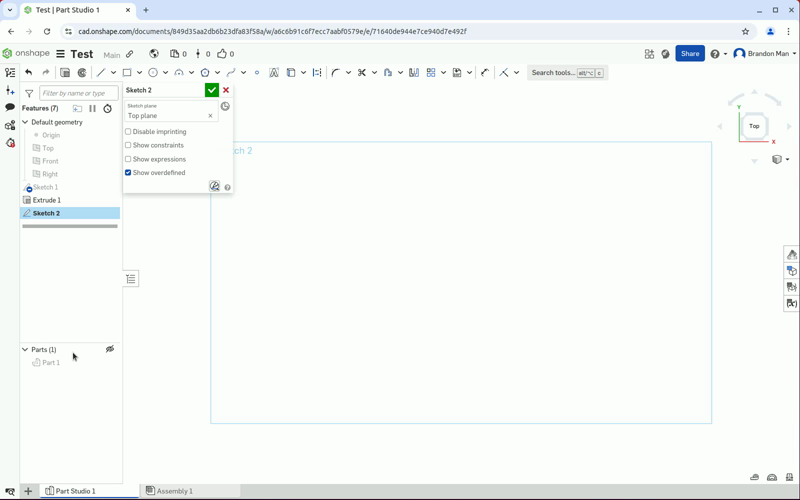
key(l)
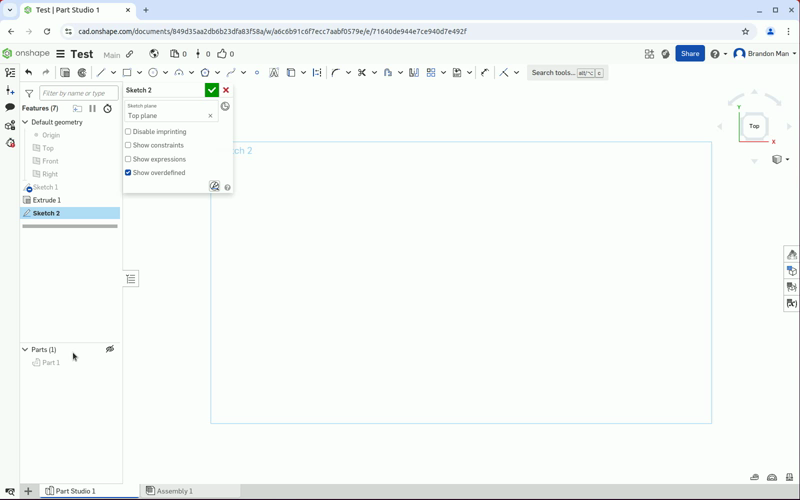
key_down(shift)
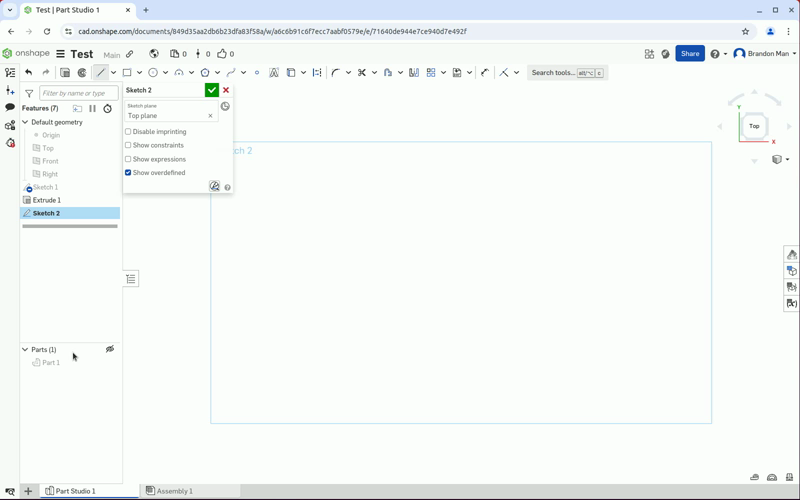
mouse_move(348, 382)
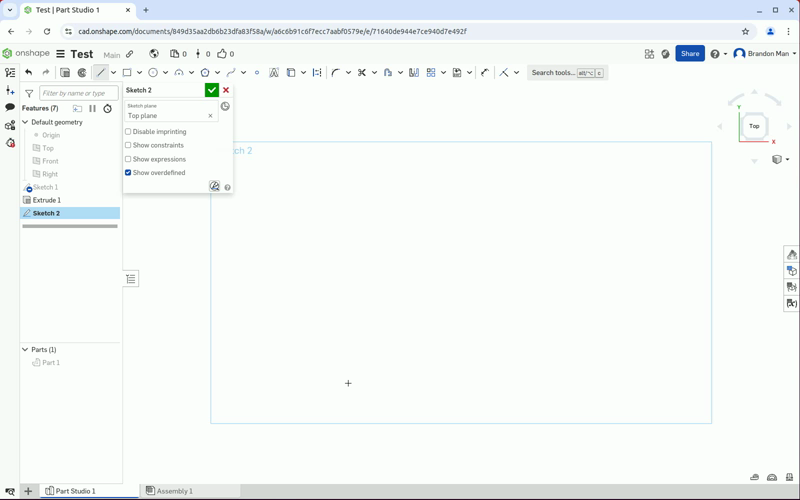
click(348, 382)
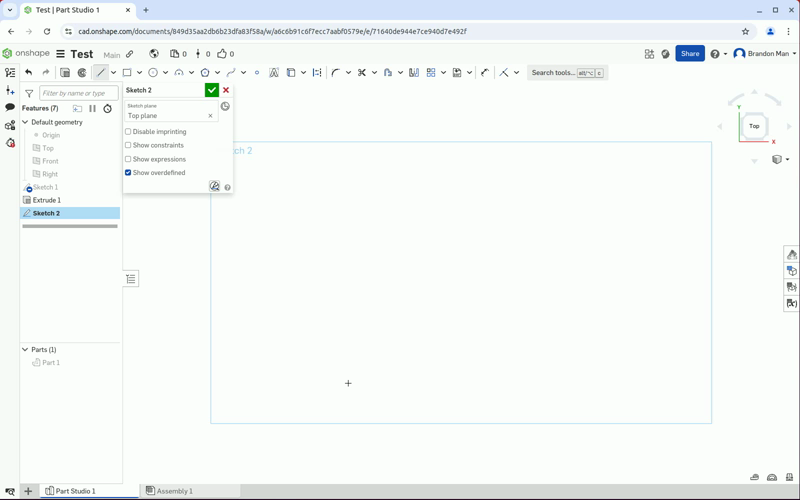
key_up(shift)
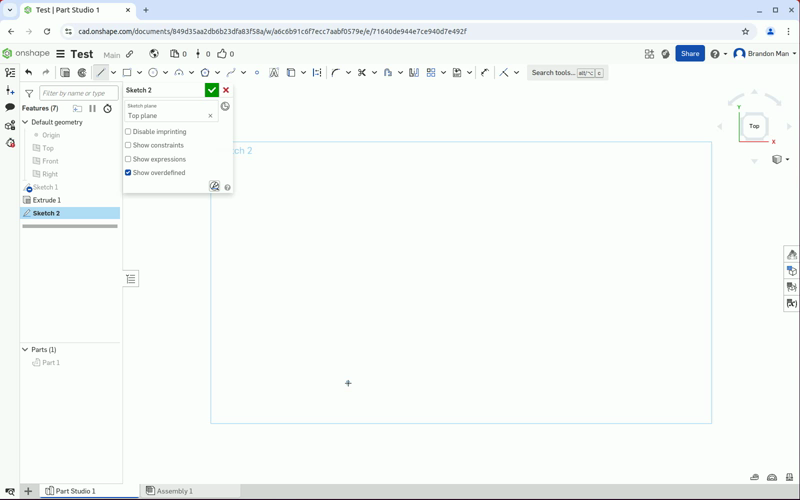
key_down(shift)
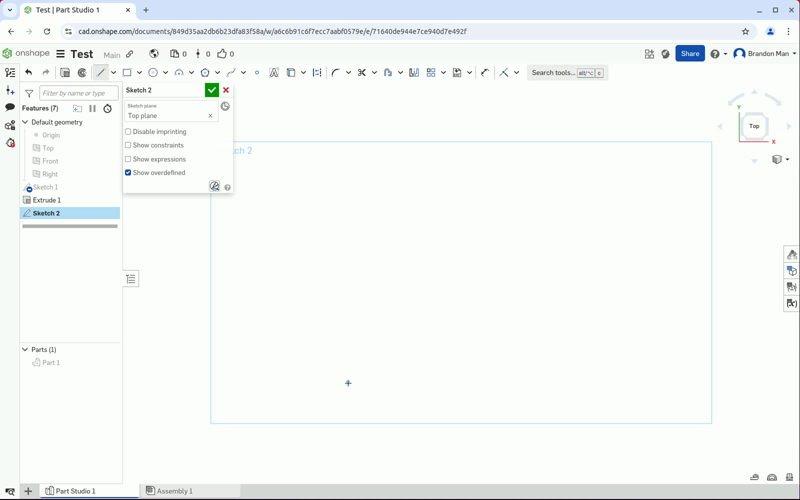
mouse_move(572, 382)
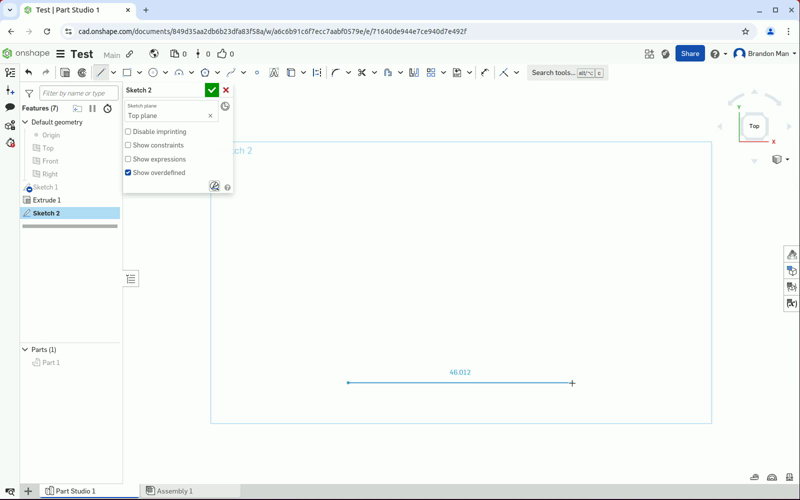
click(572, 382)
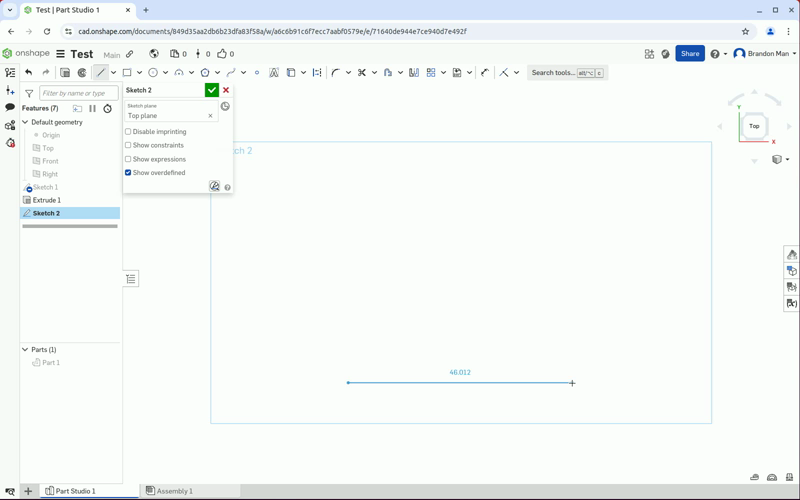
key_up(shift)
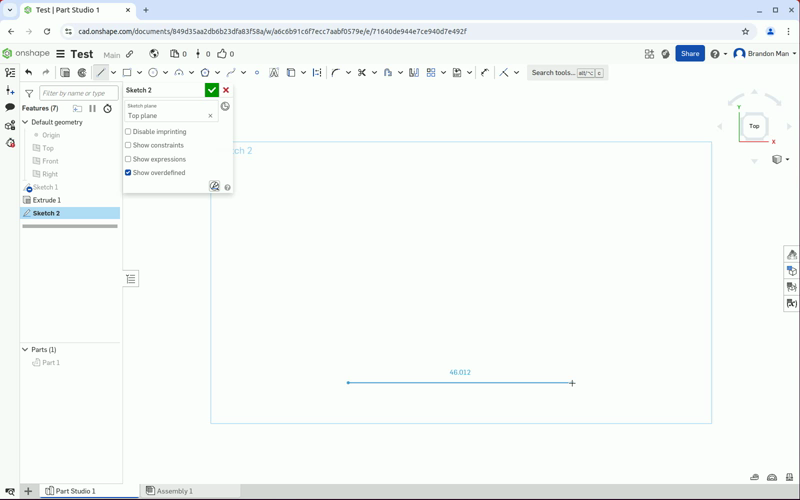
key_down(shift)
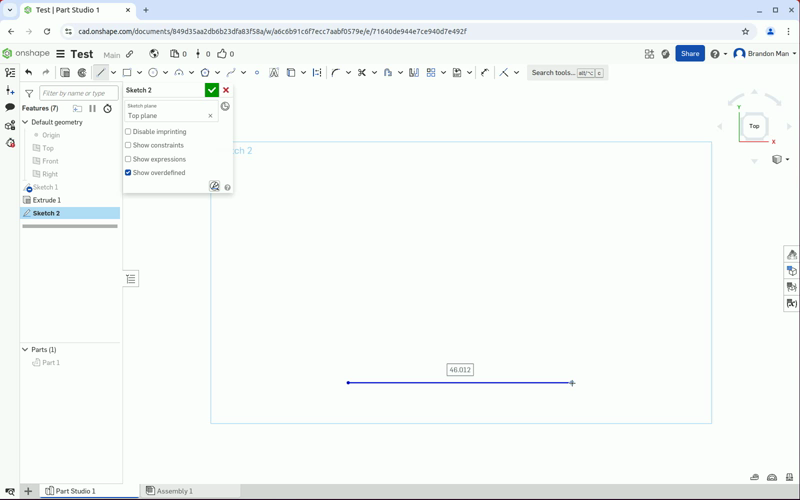
mouse_move(572, 184)
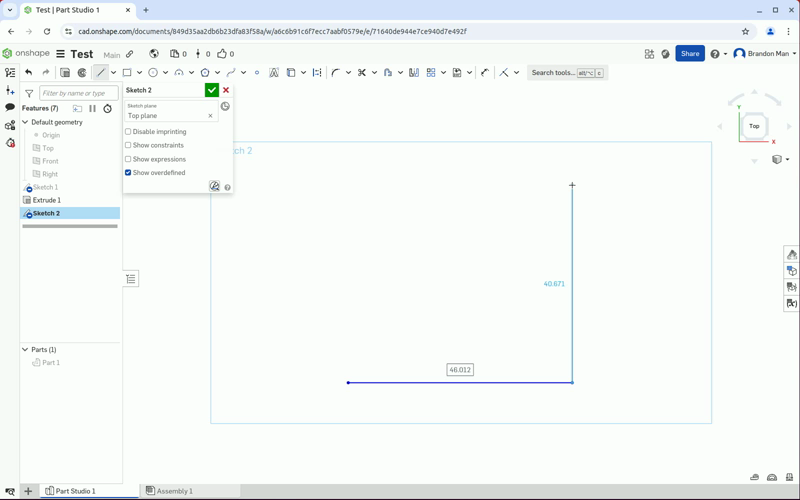
click(572, 184)
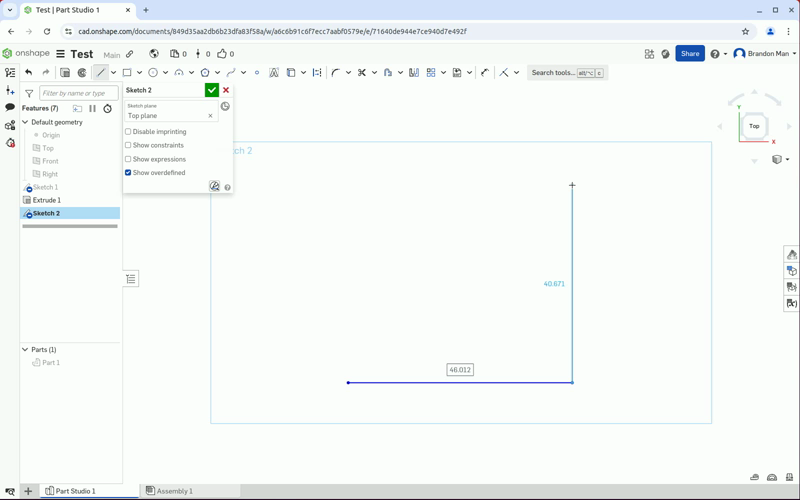
key_up(shift)
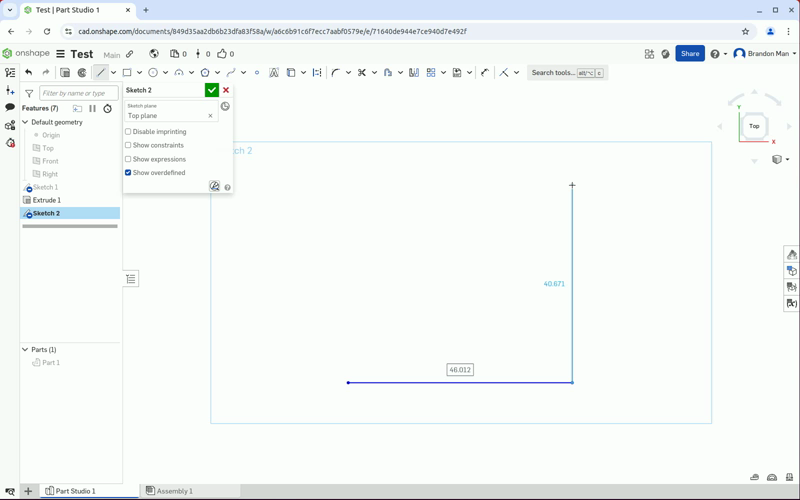
key_down(shift)
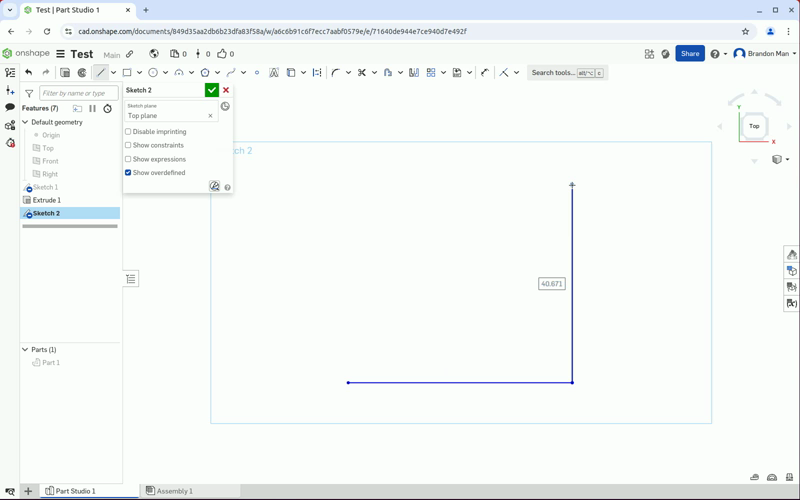
mouse_move(348, 184)
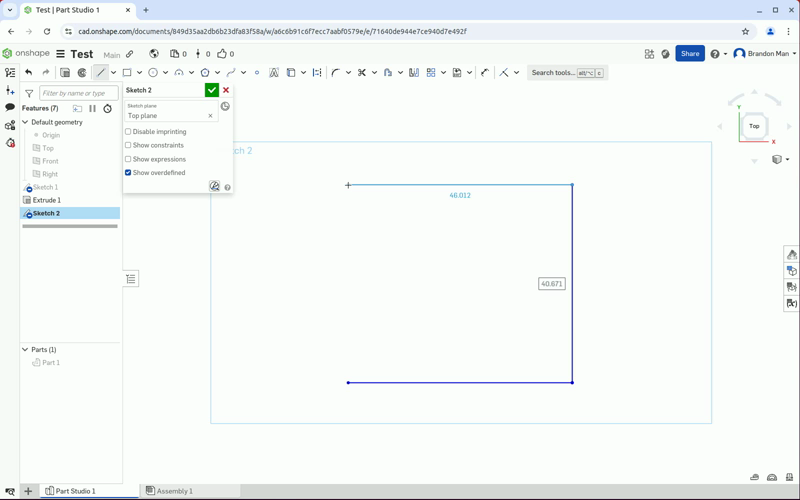
click(348, 184)
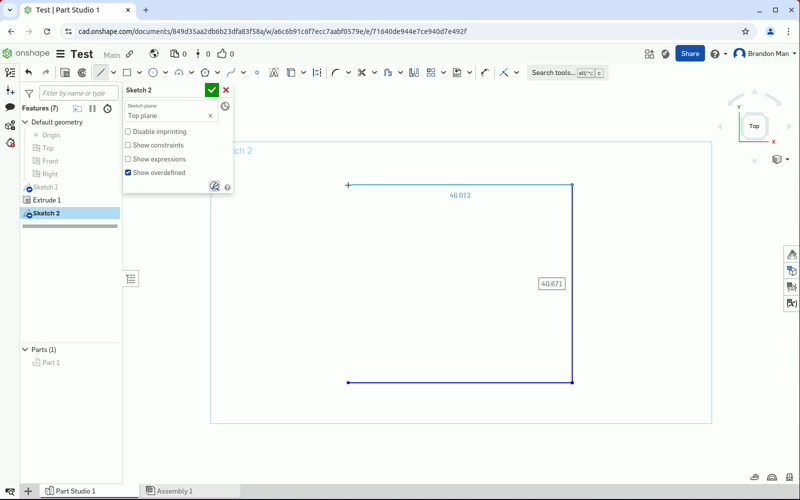
key_up(shift)
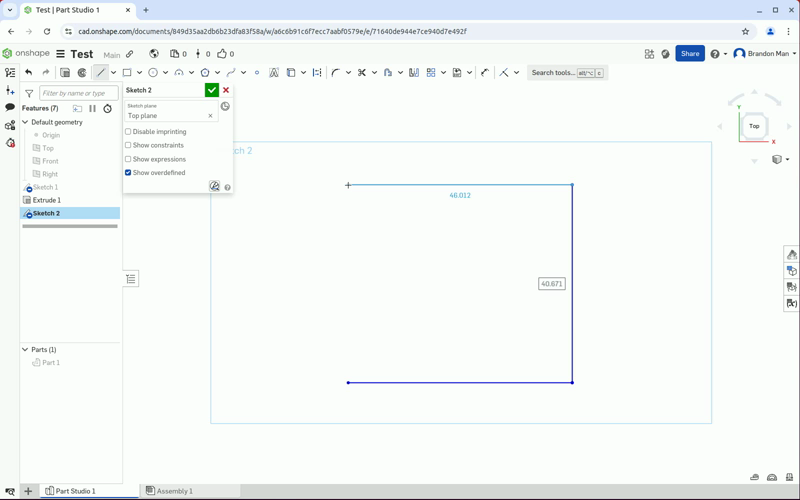
key_down(shift)
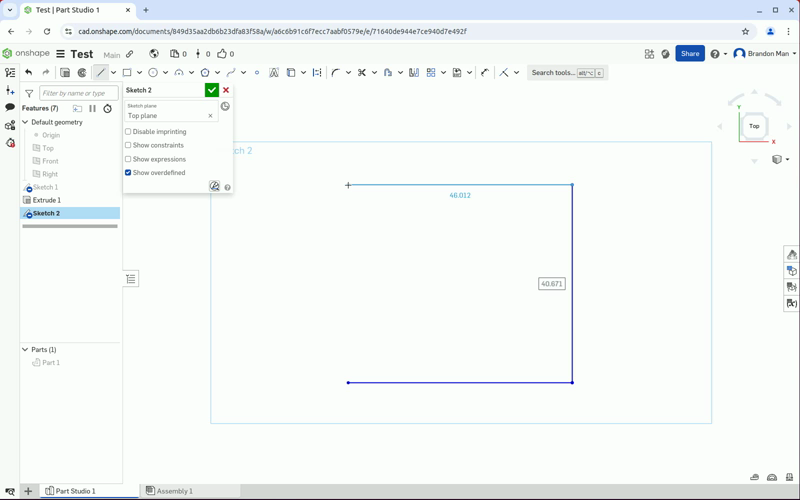
mouse_move(348, 382)
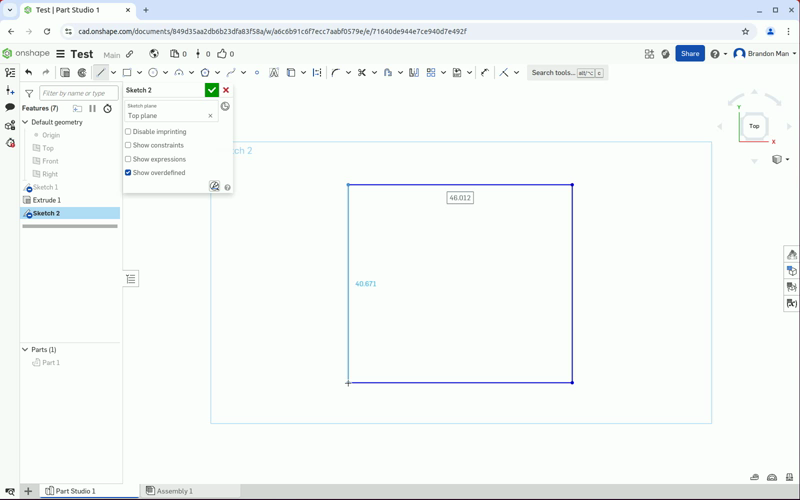
key_up(shift)
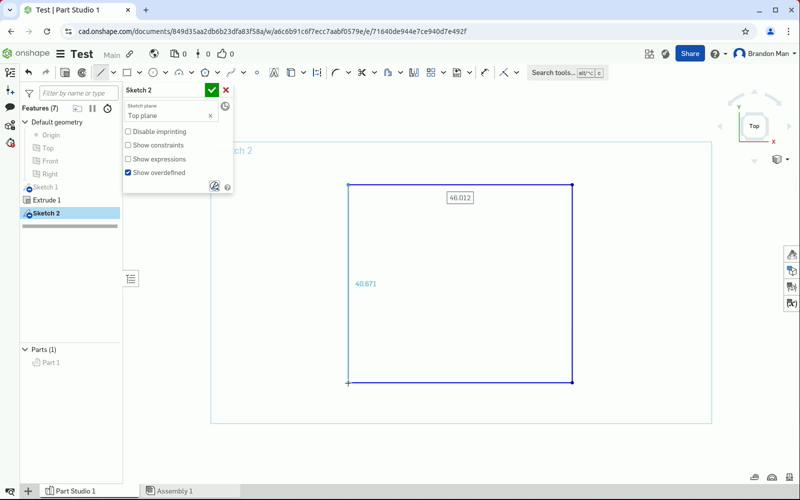
click(348, 382)
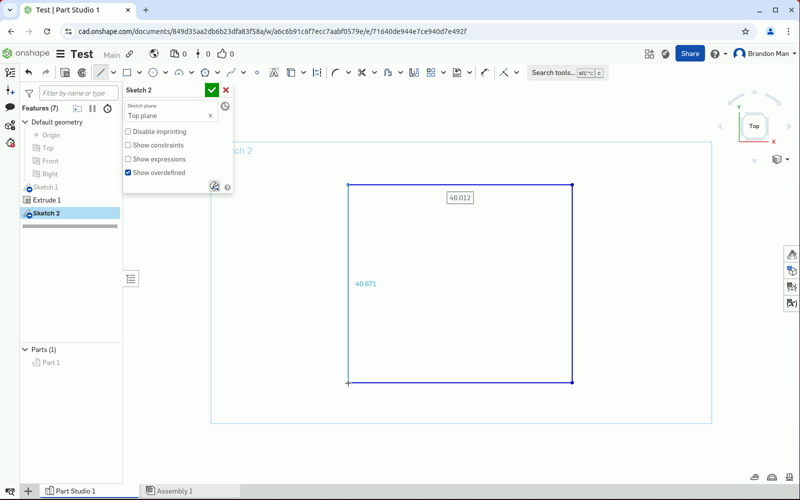
key(esc)
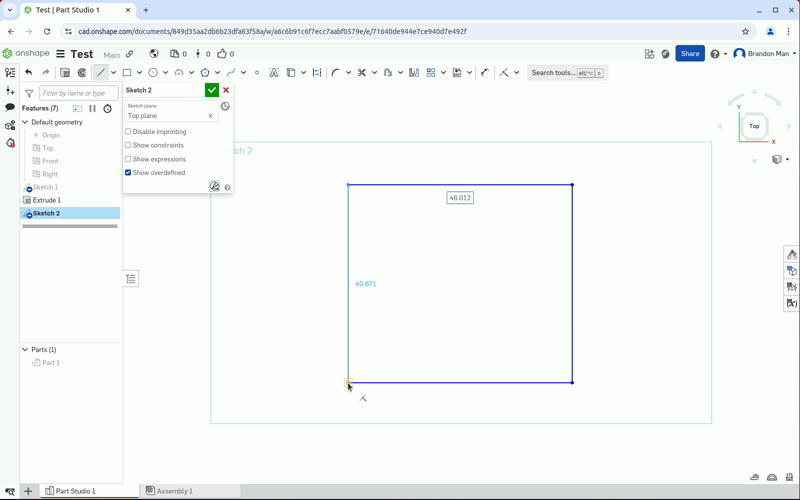
key(c)
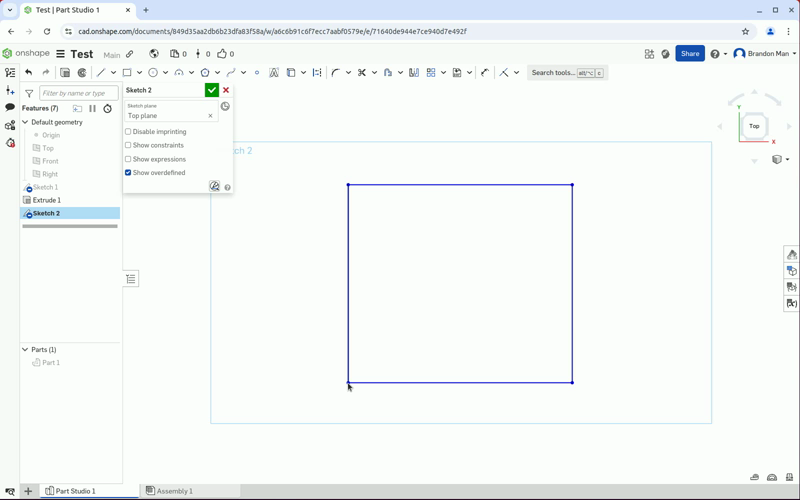
key_down(shift)
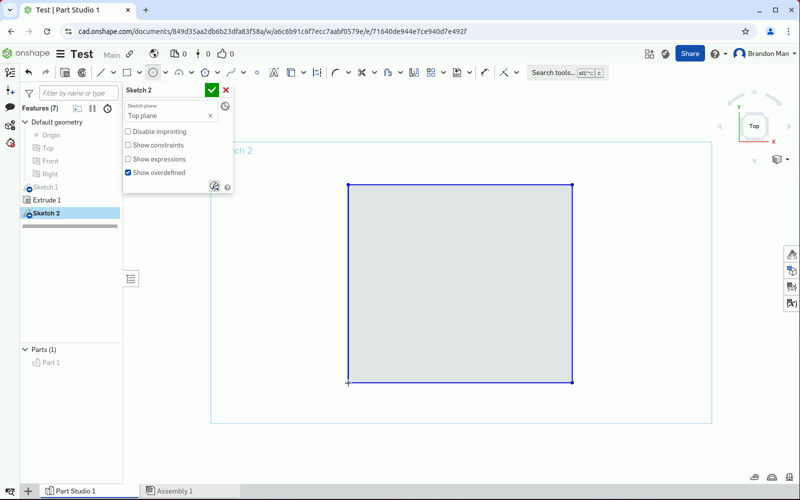
mouse_move(390, 351)
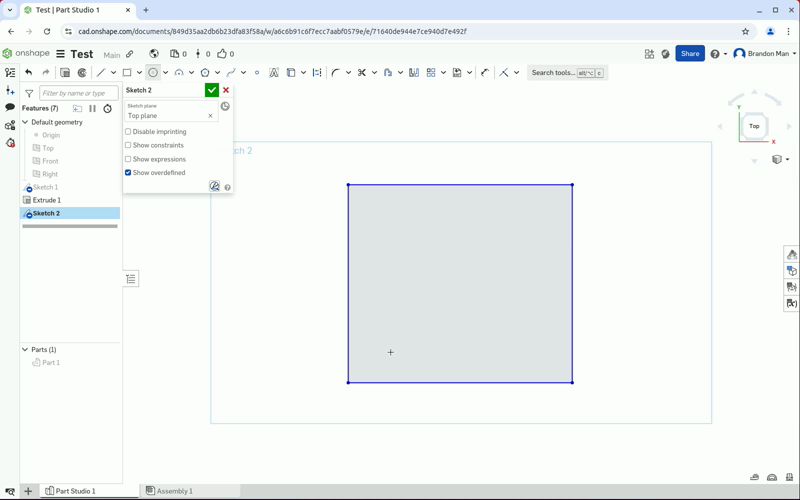
click(390, 351)
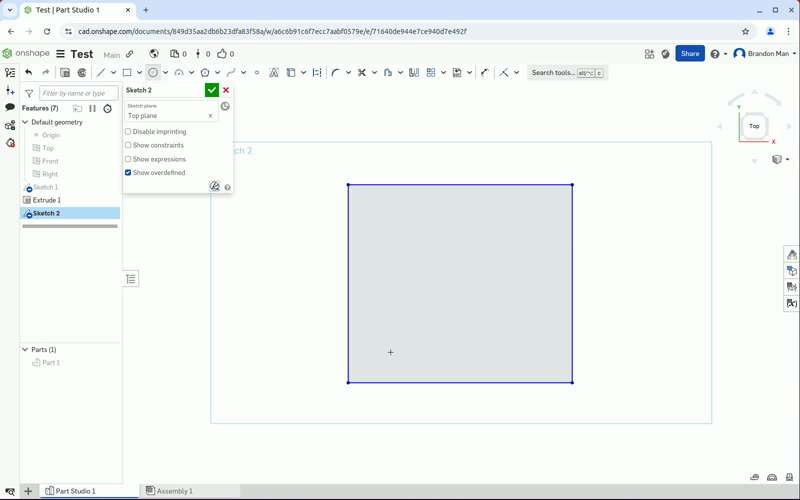
key_up(shift)
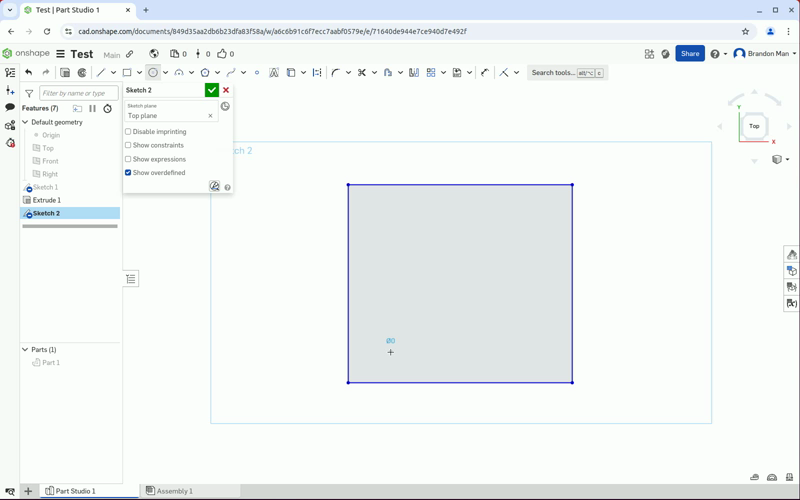
mouse_move(402, 351)
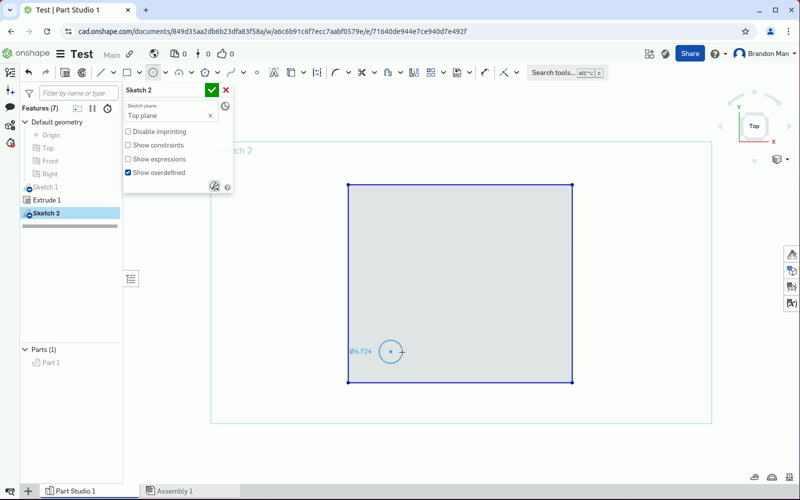
click(402, 351)
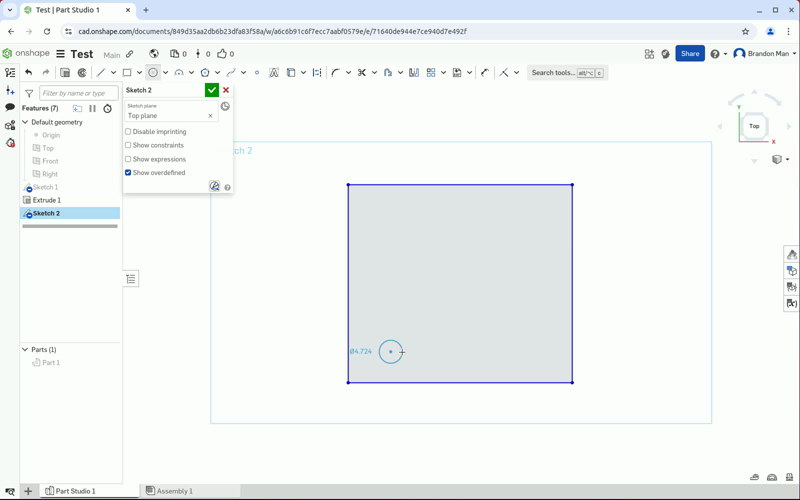
key(esc)
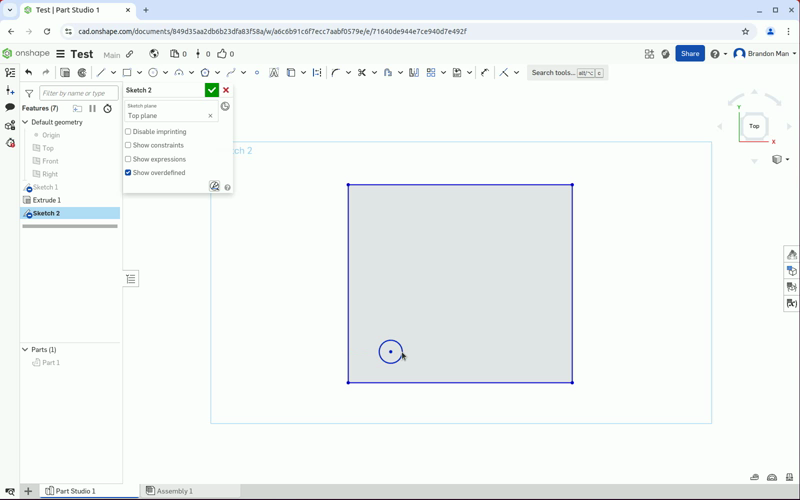
key(c)
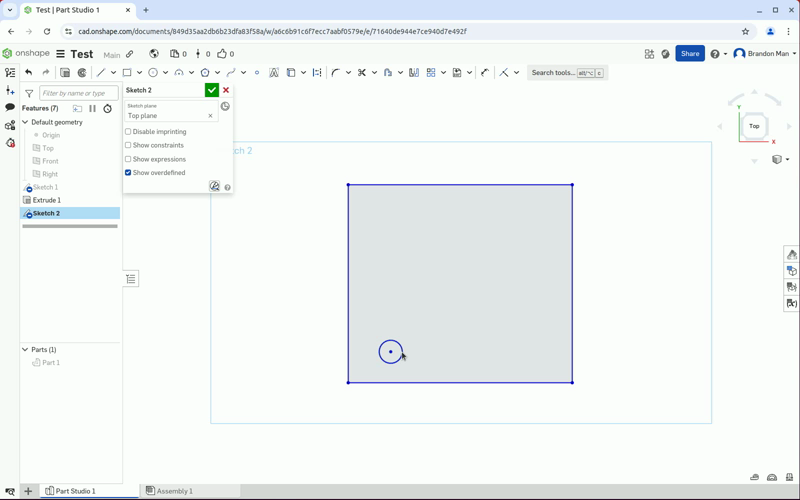
key_down(shift)
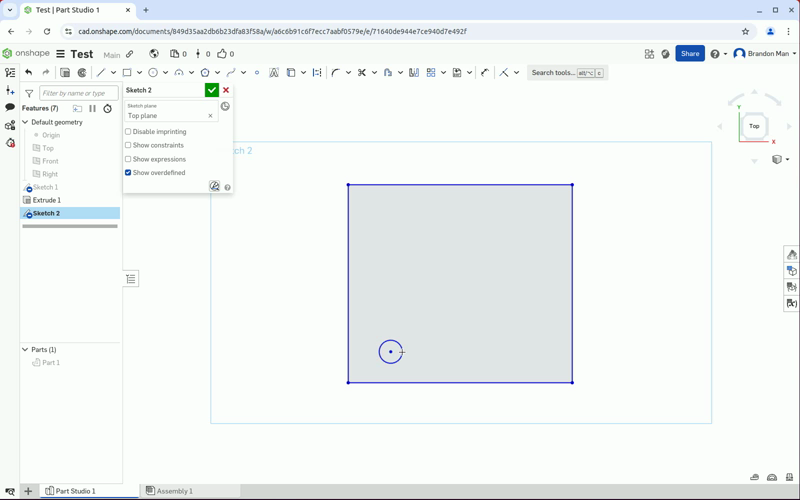
mouse_move(390, 215)
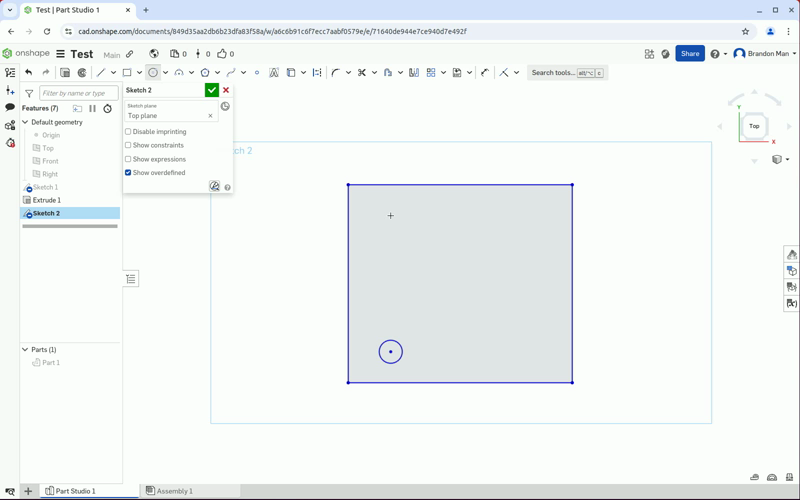
click(390, 215)
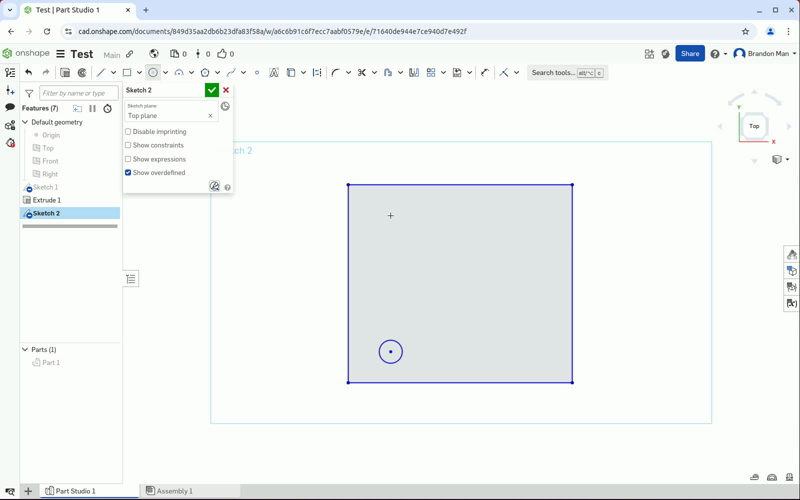
key_up(shift)
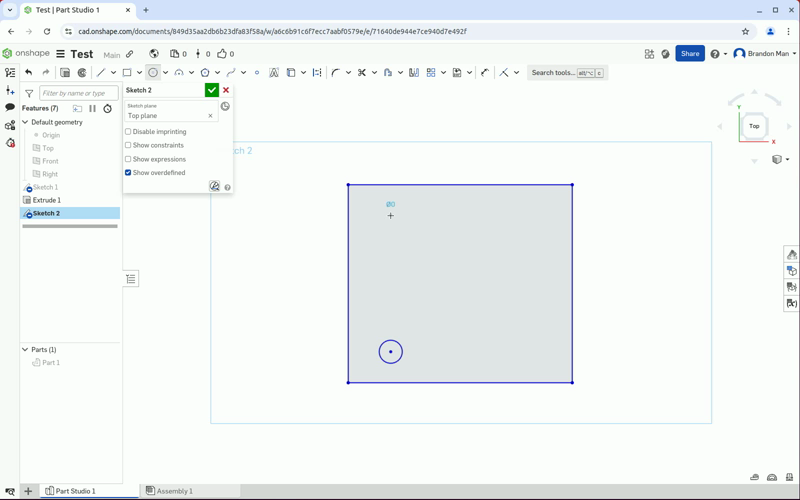
mouse_move(402, 215)
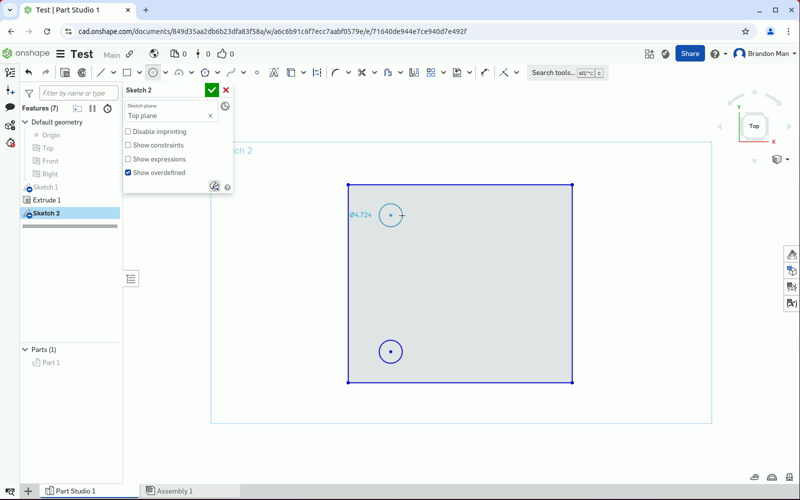
click(402, 215)
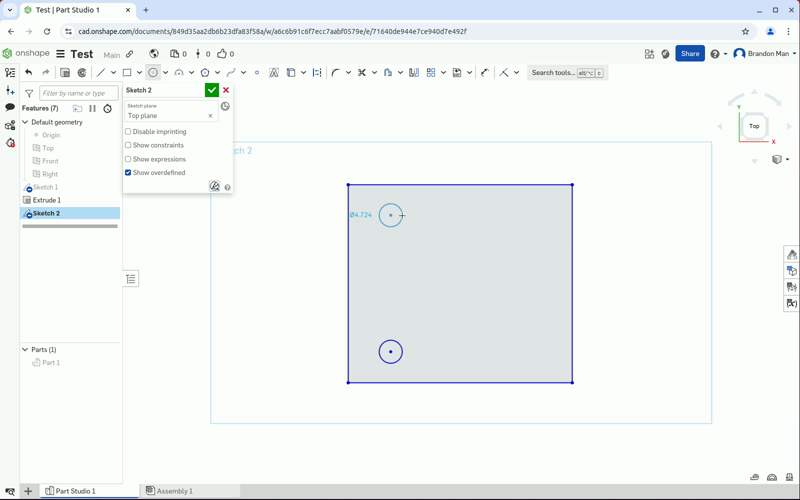
key(esc)
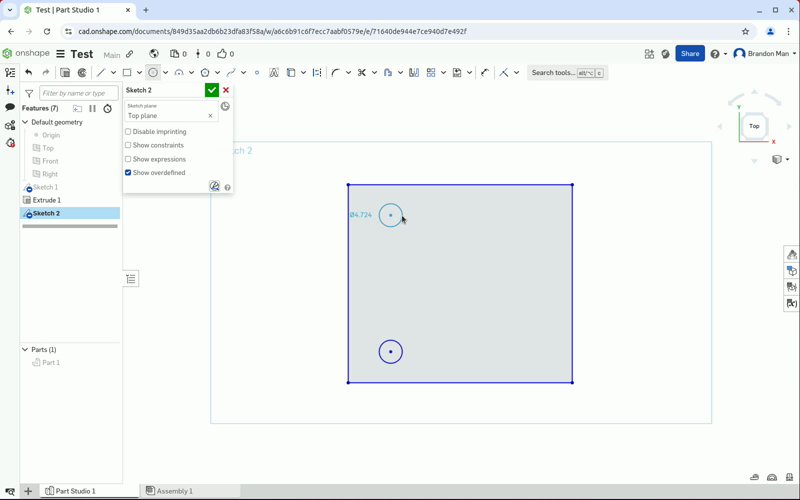
key(c)
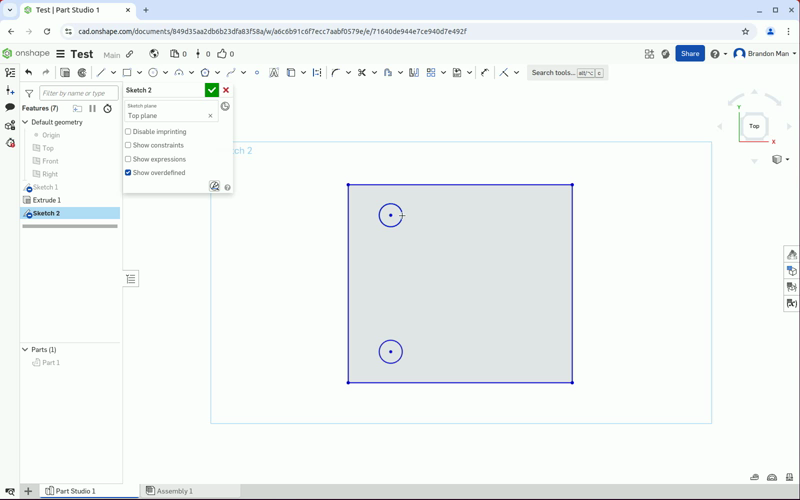
key_down(shift)
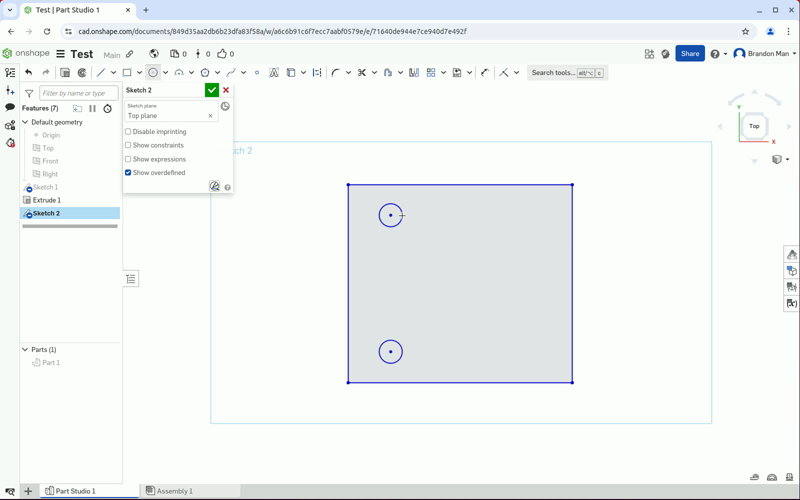
mouse_move(461, 283)
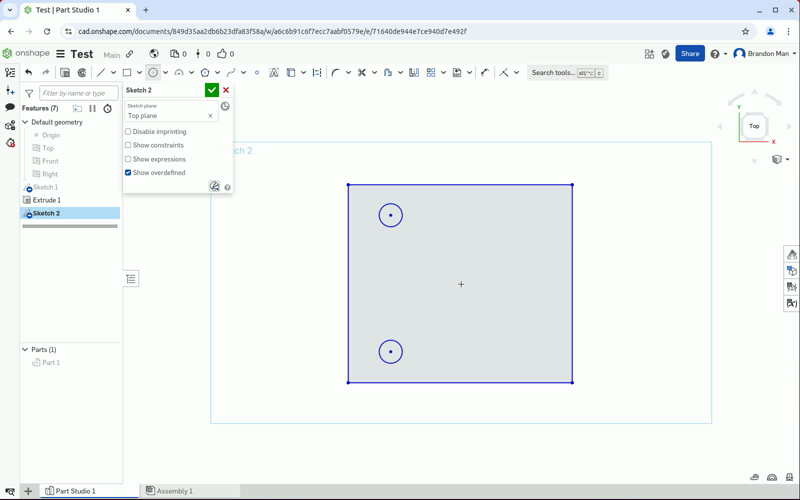
click(461, 283)
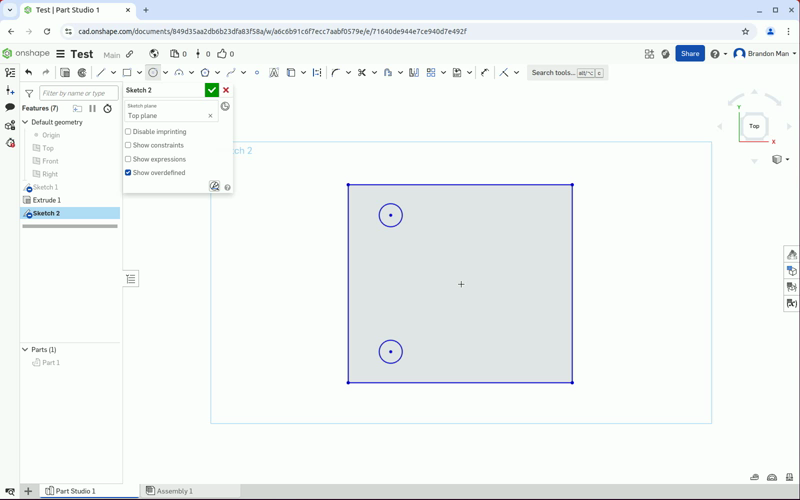
key_up(shift)
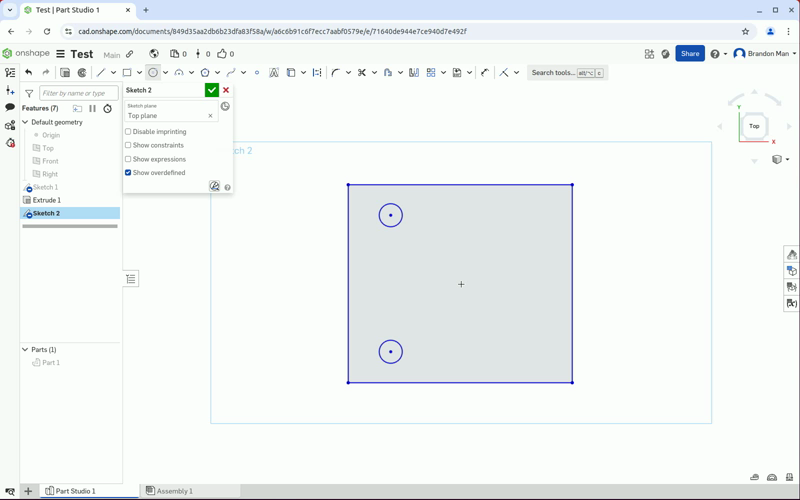
mouse_move(477, 283)
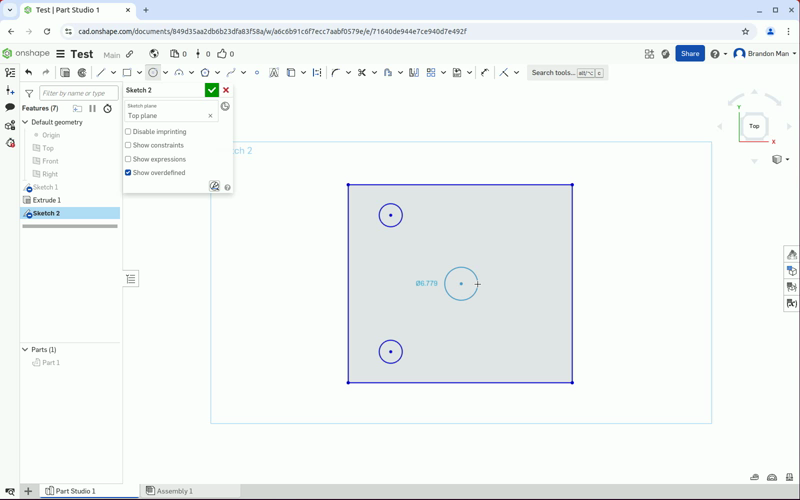
click(477, 283)
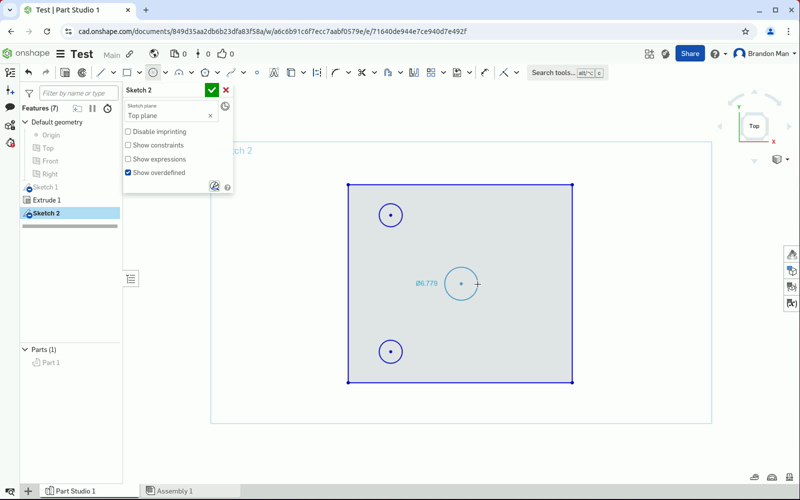
key(esc)
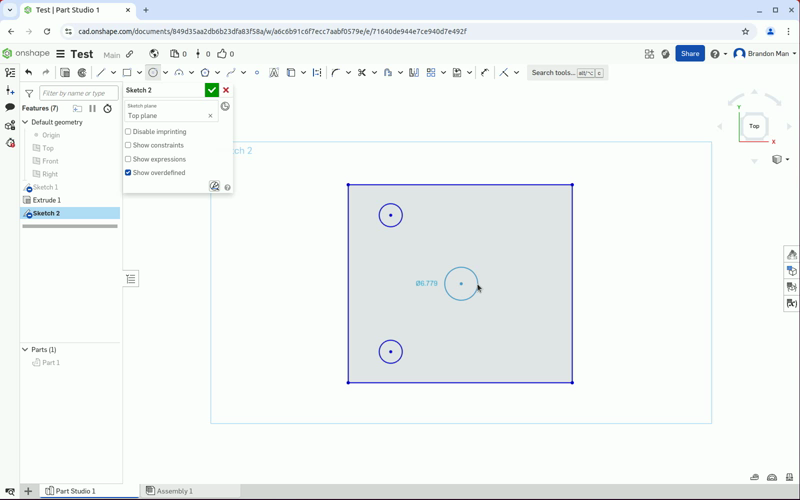
key(c)
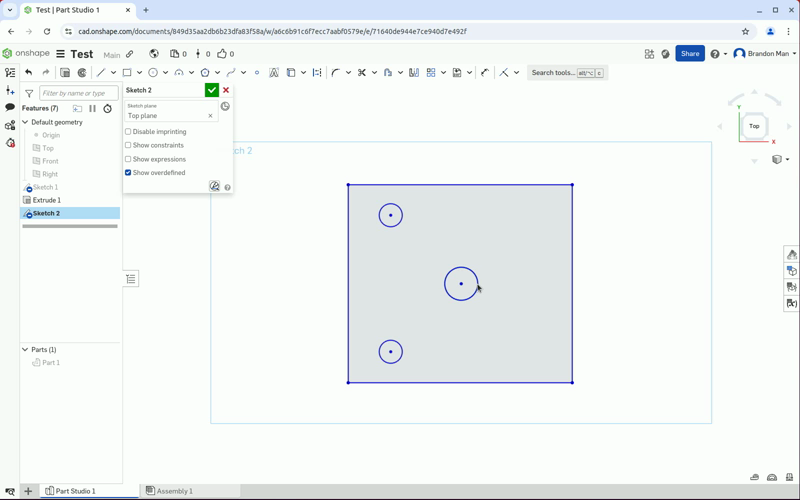
key_down(shift)
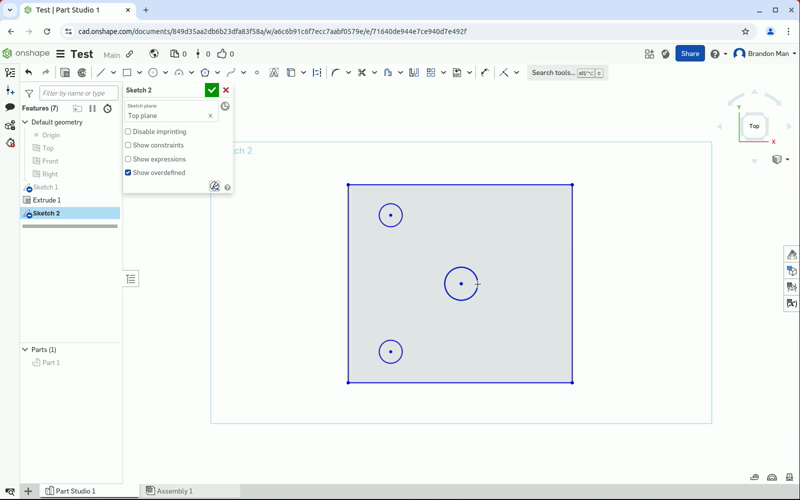
mouse_move(529, 351)
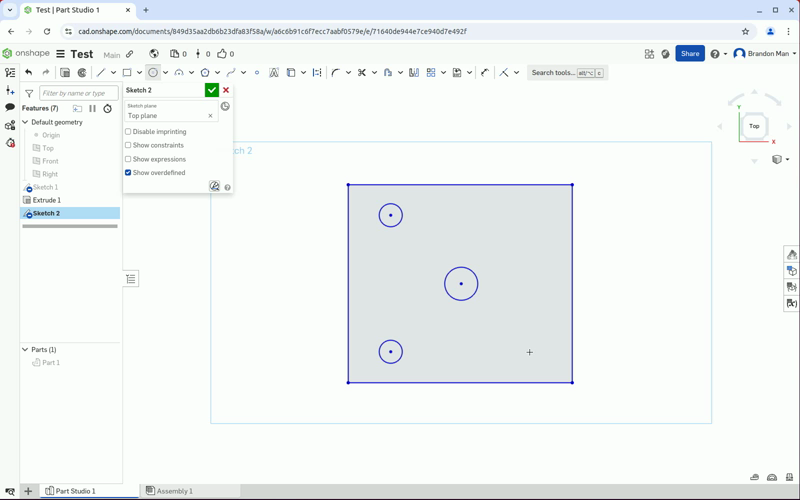
click(529, 351)
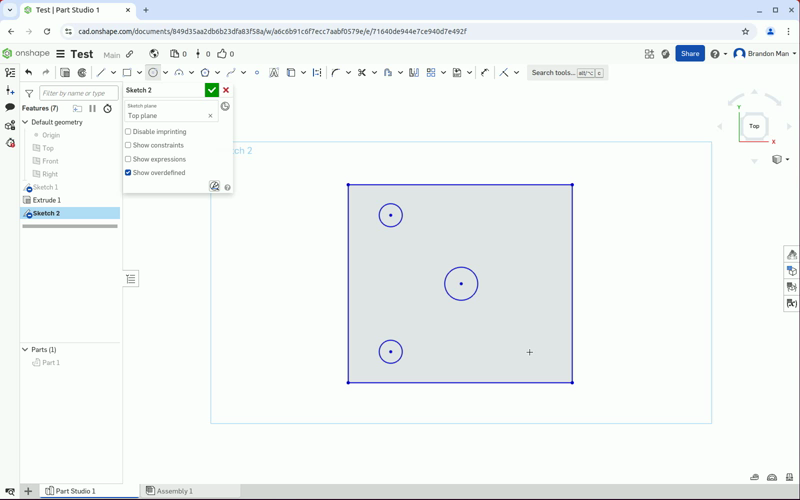
key_up(shift)
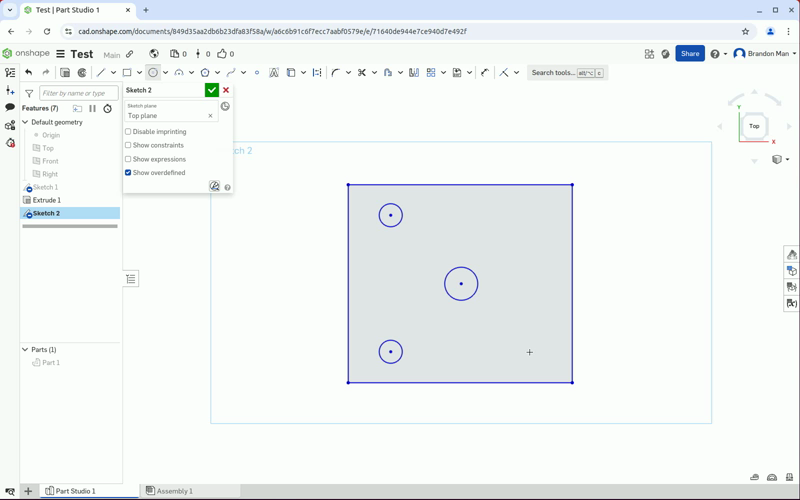
mouse_move(541, 351)
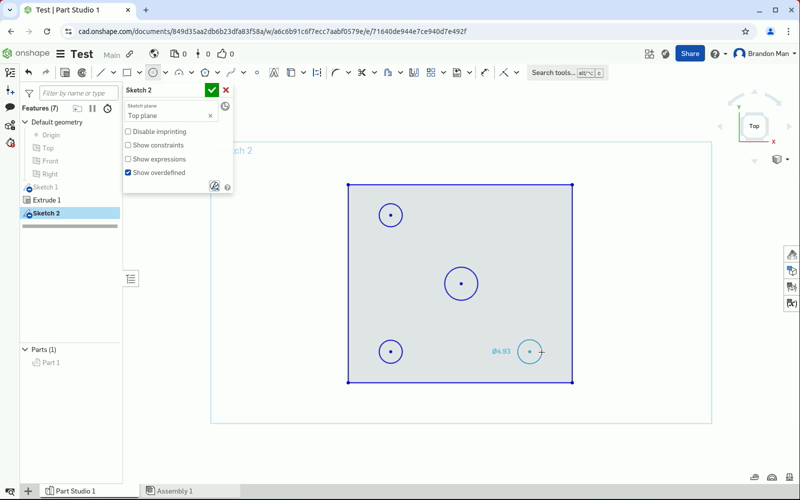
click(541, 351)
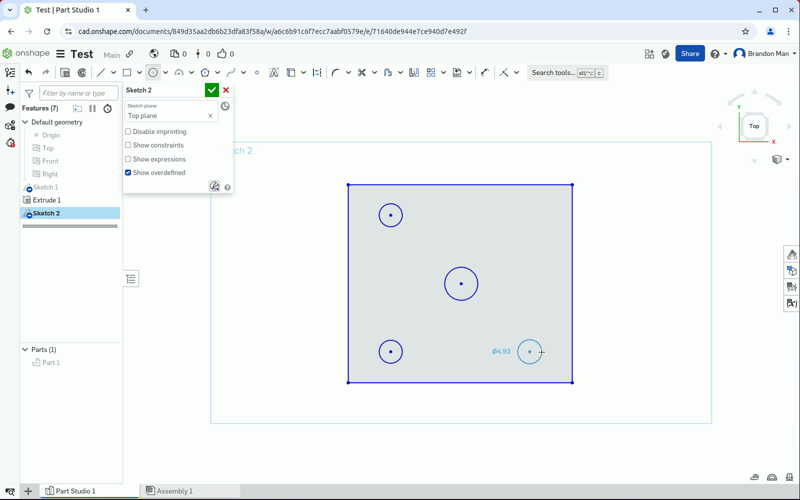
key(esc)
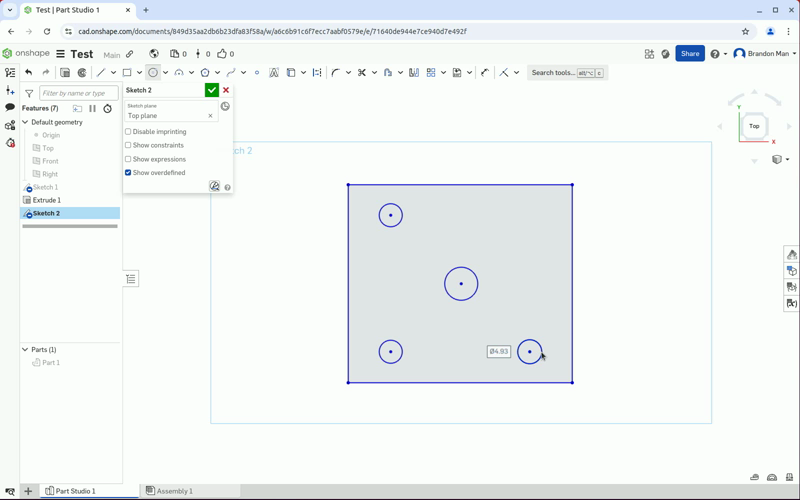
key(c)
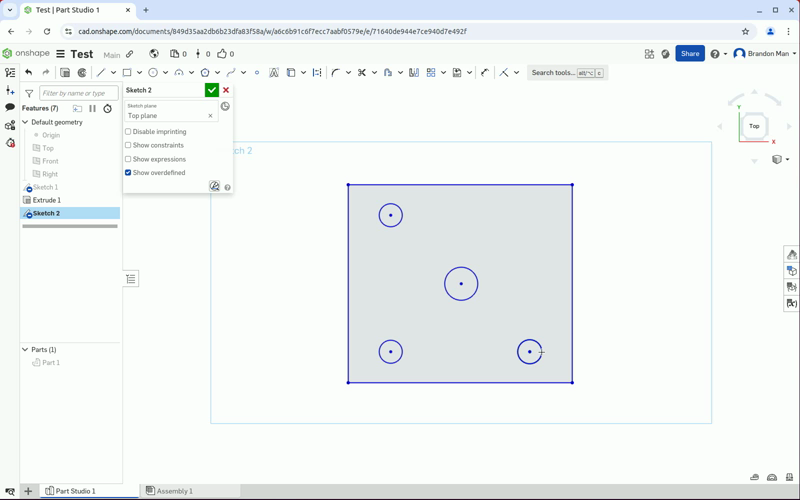
key_down(shift)
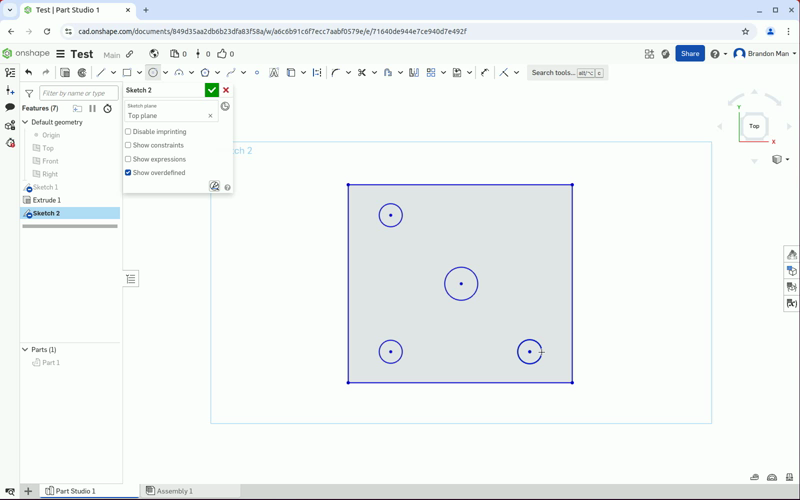
mouse_move(529, 215)
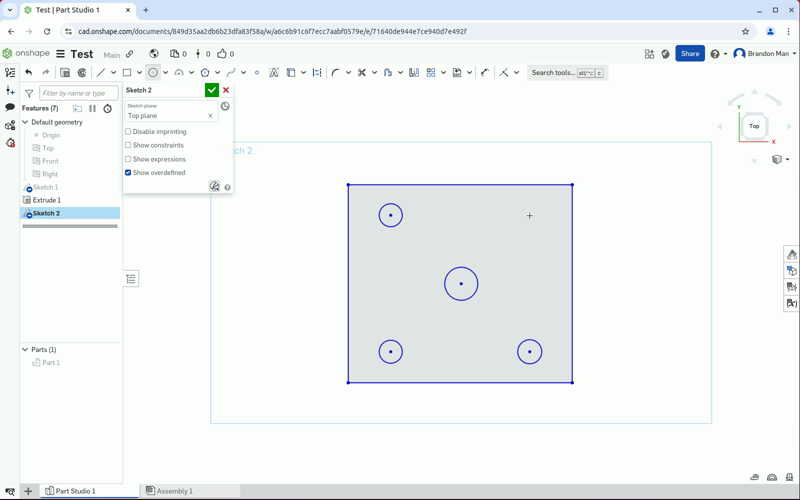
click(529, 215)
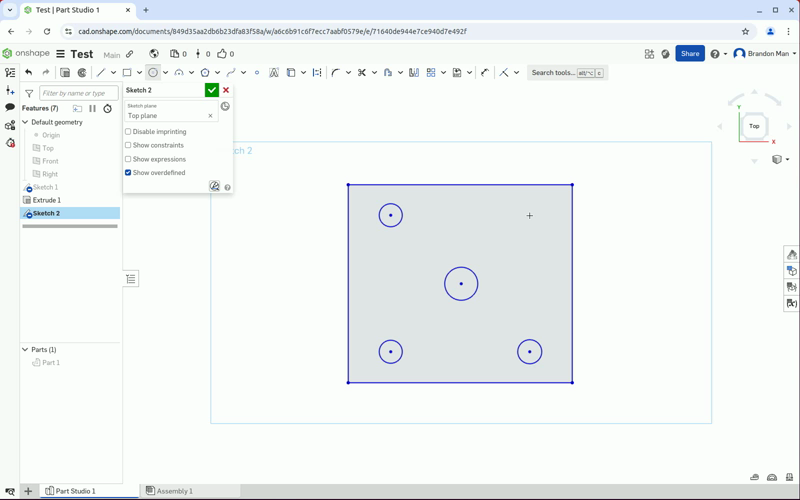
key_up(shift)
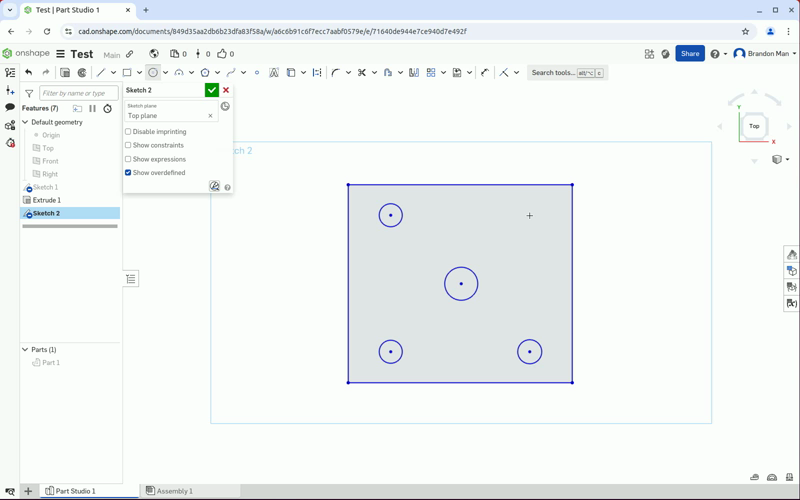
mouse_move(541, 215)
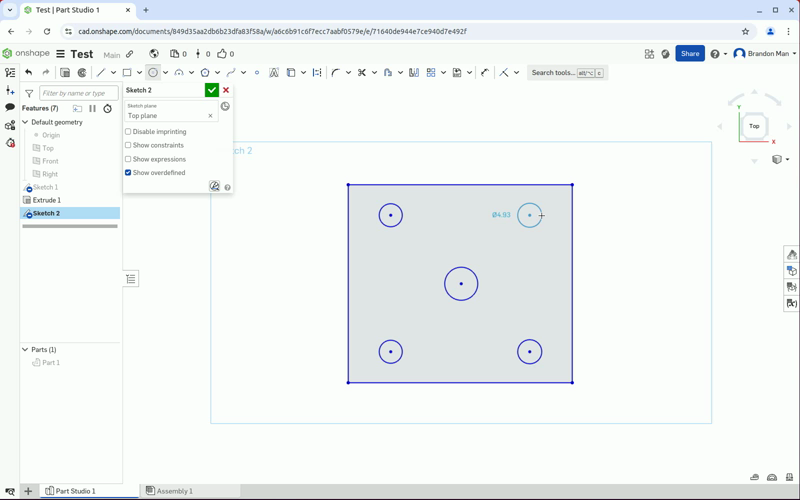
click(541, 215)
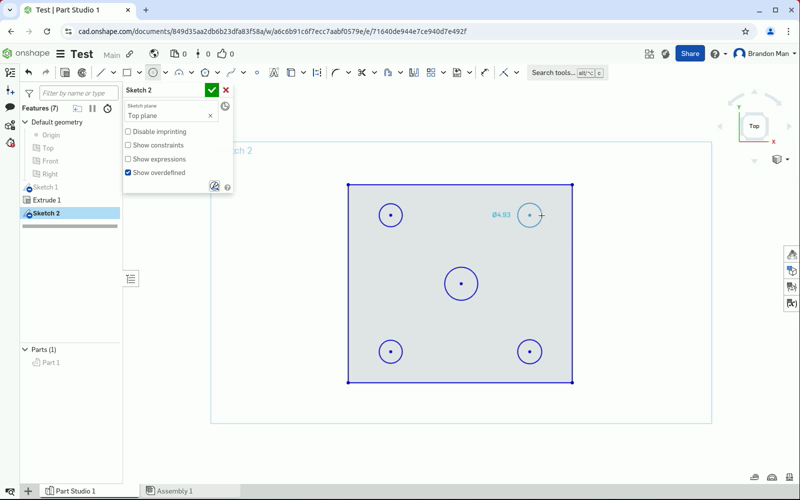
key(esc)
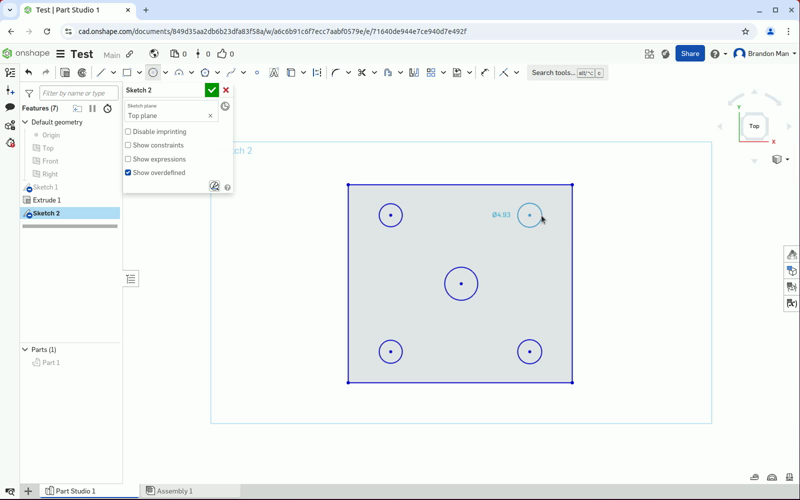
mouse_move(510, 302)
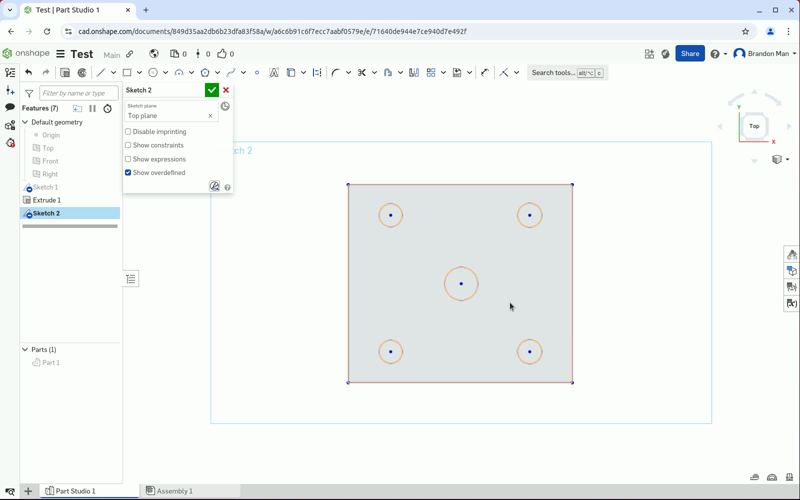
click(510, 302)
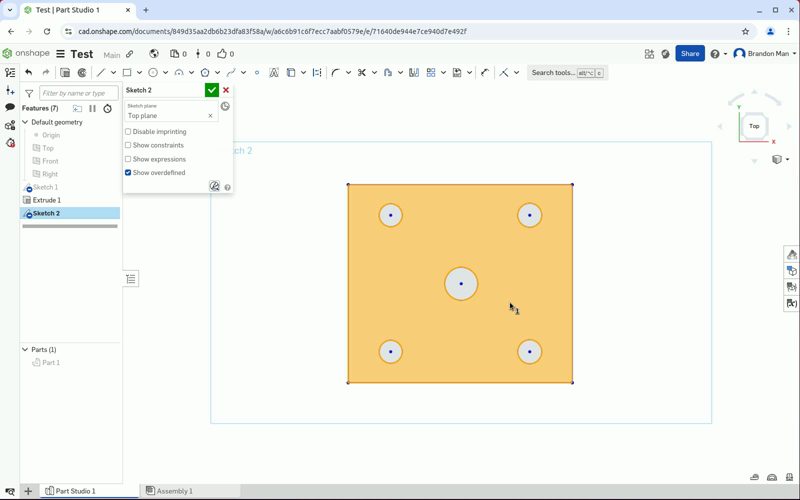
mouse_move(73, 352)
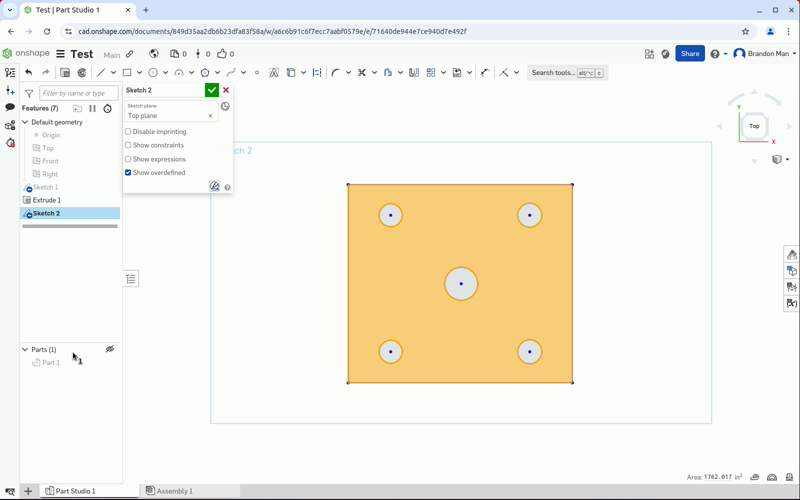
key(shift+y)
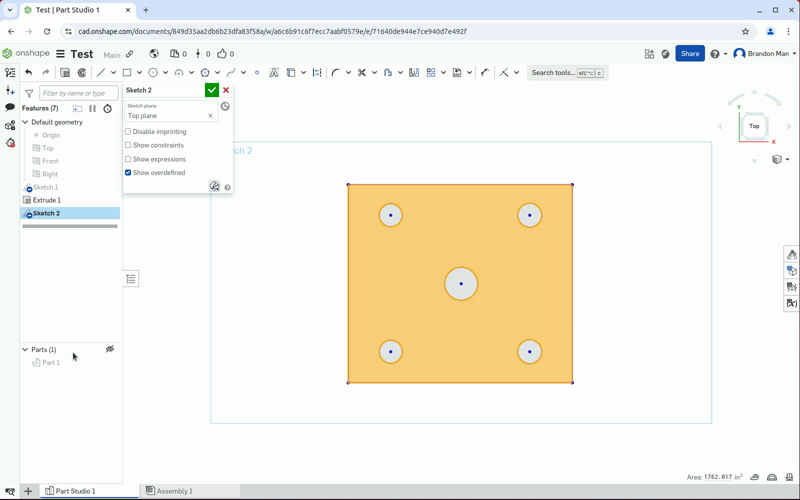
key(shift+e)
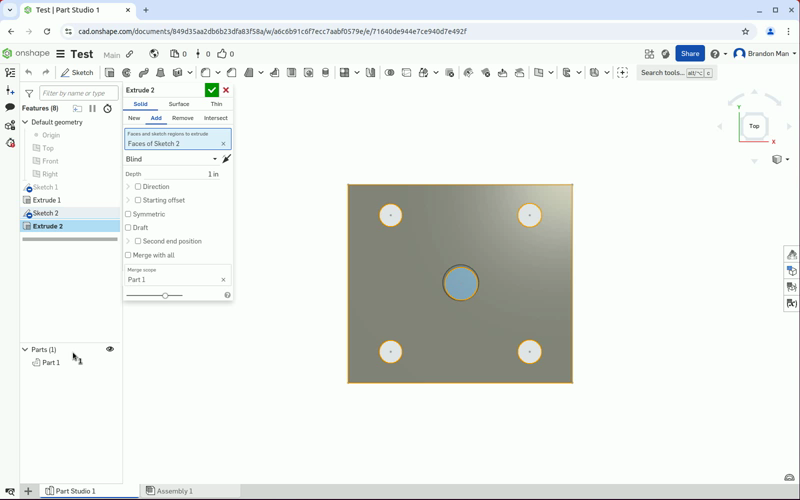
mouse_move(143, 106)
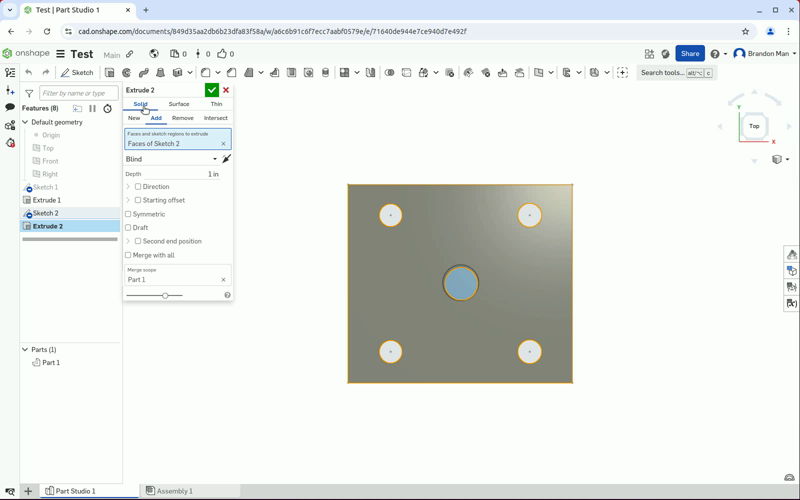
click(143, 106)
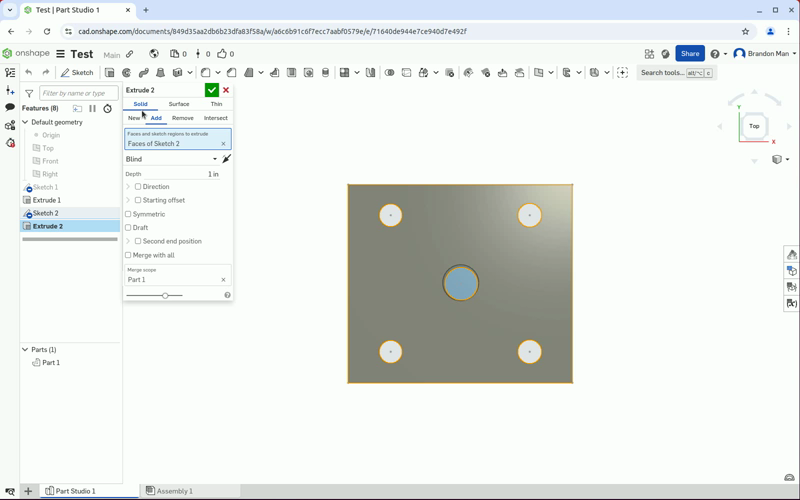
mouse_move(137, 120)
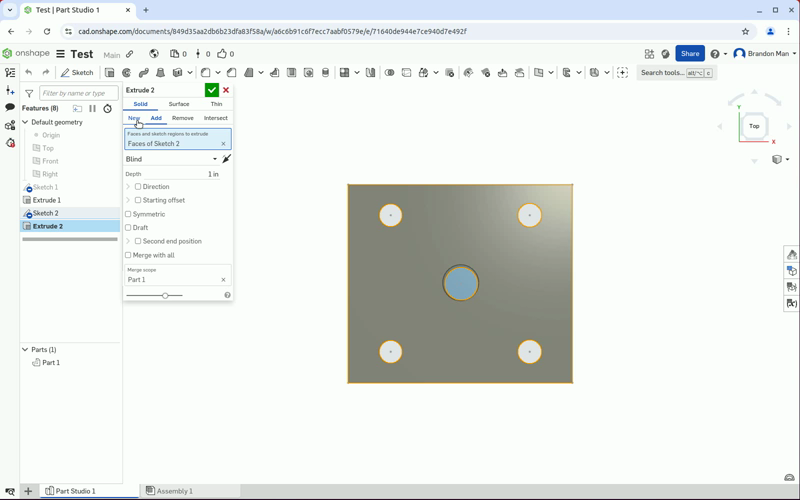
click(137, 120)
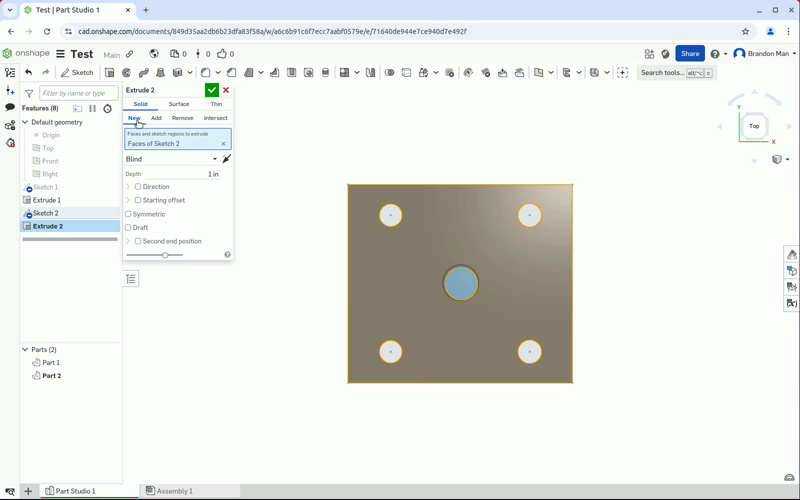
key(tab, 4)
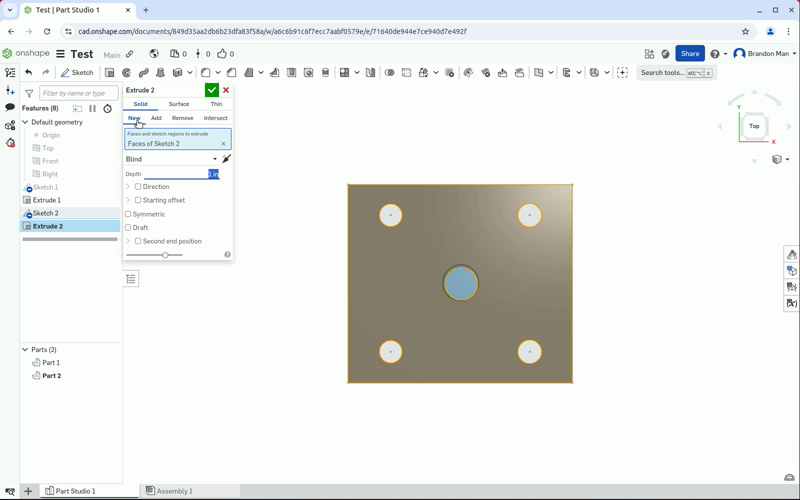
text(6.981)
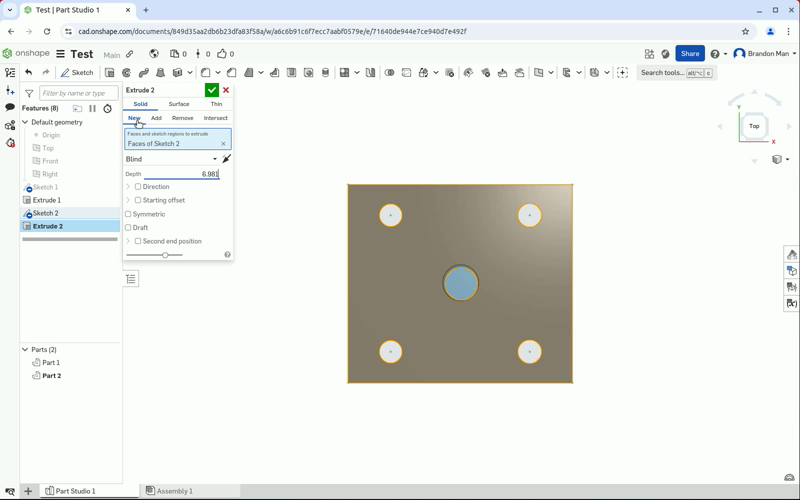
key(enter)
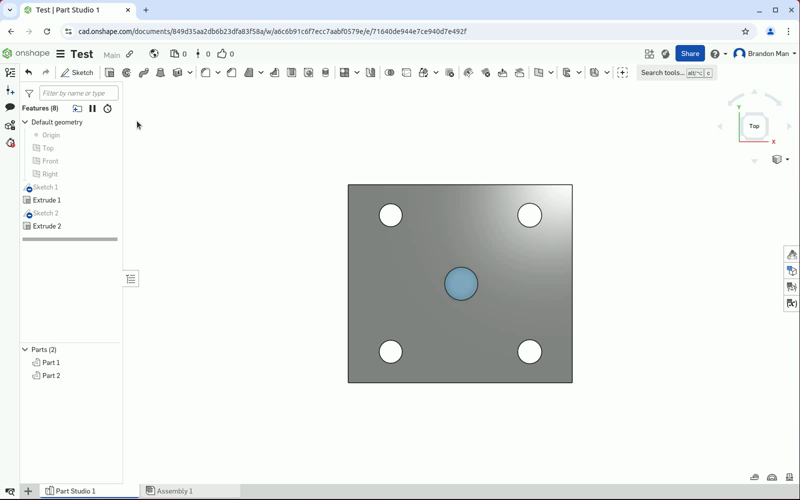
key(shift+h)
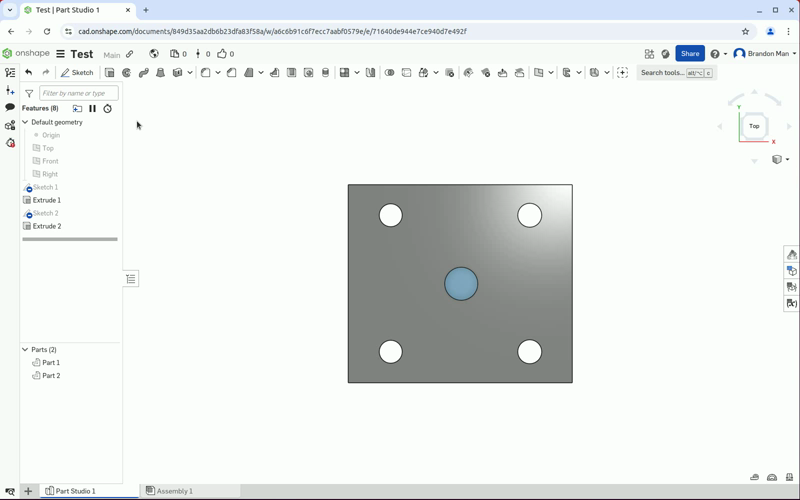
key(shift+h)
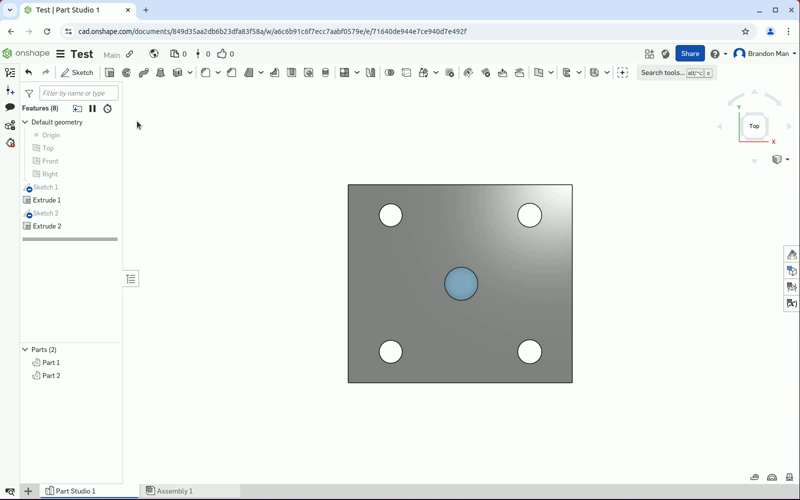
mouse_move(73, 189)
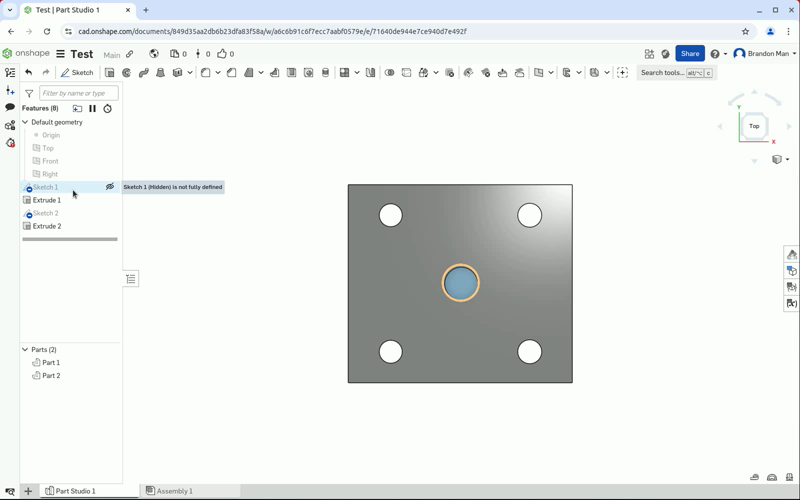
click(73, 189)
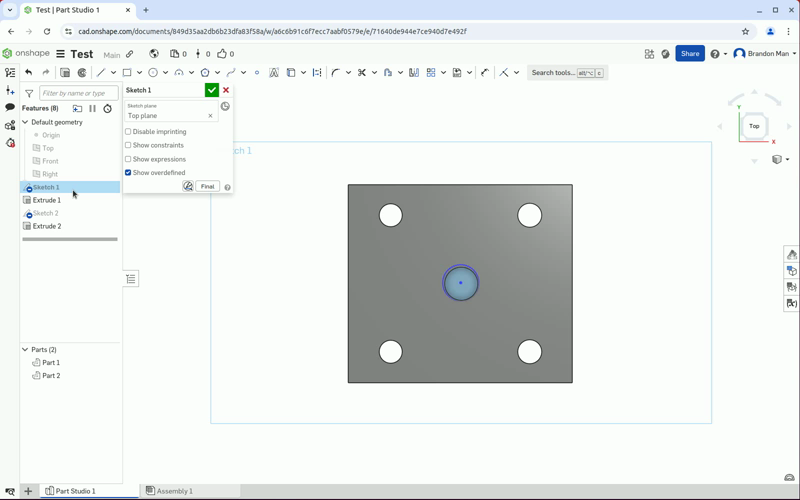
mouse_move(229, 92)
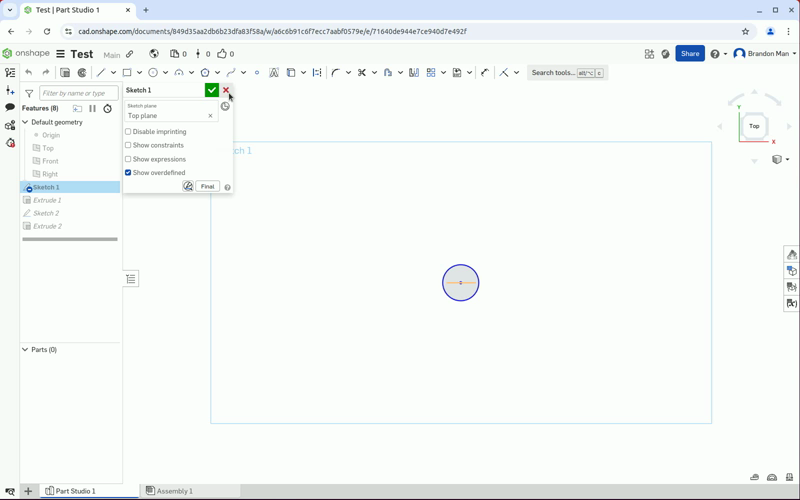
click(229, 92)
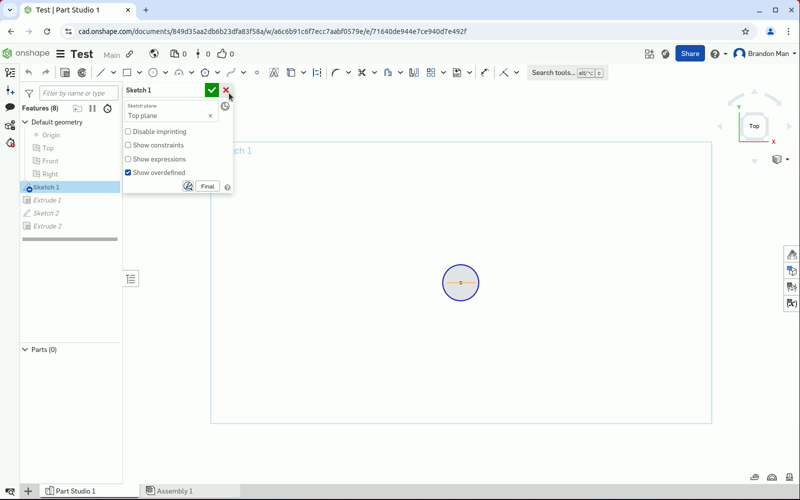
key(shift+s)
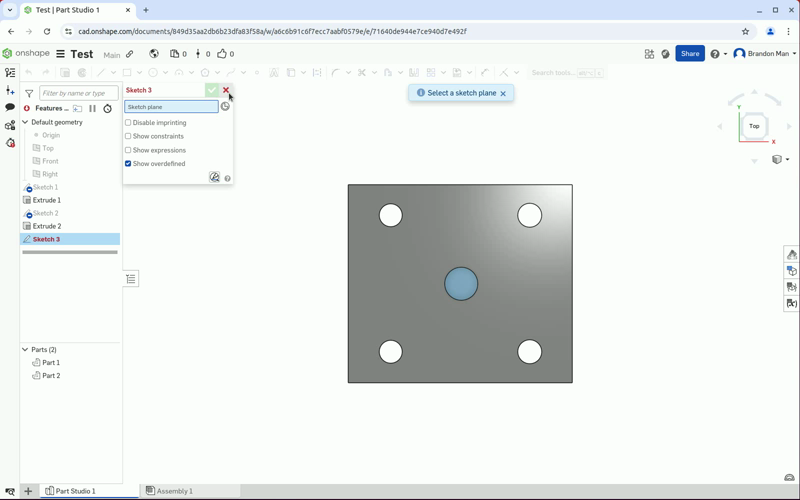
mouse_move(73, 150)
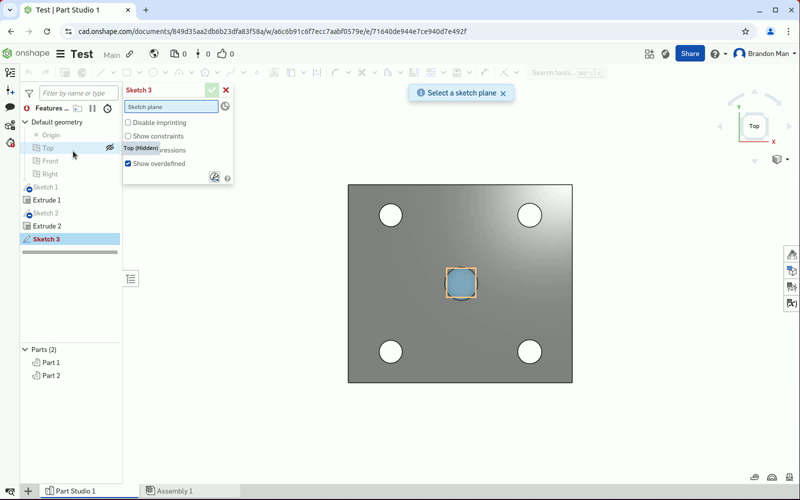
click(73, 150)
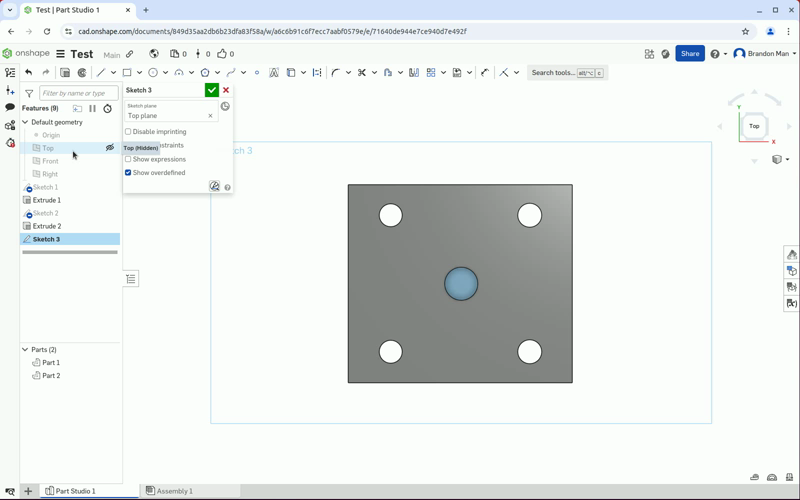
mouse_move(73, 352)
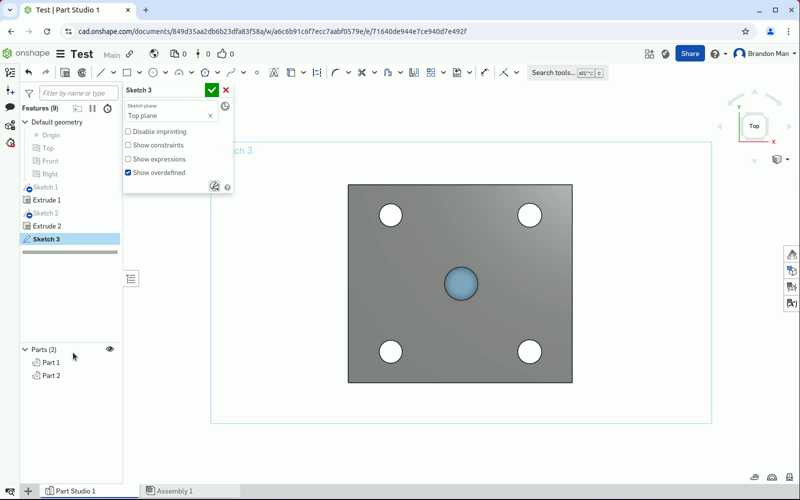
key(y)
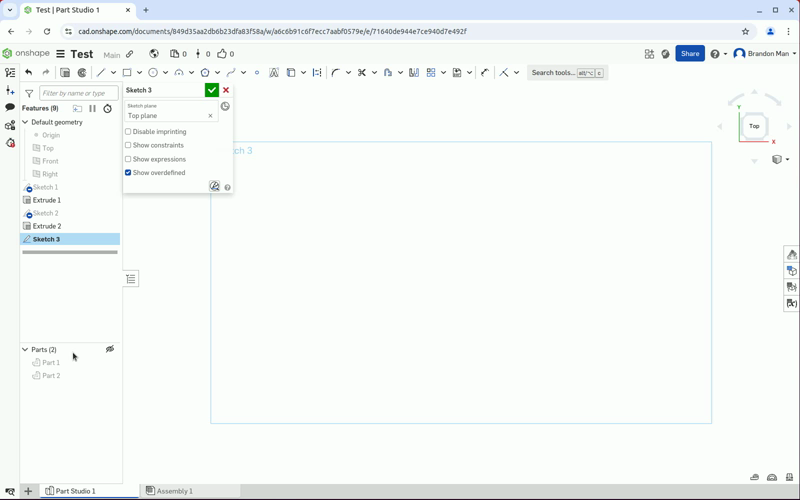
key(c)
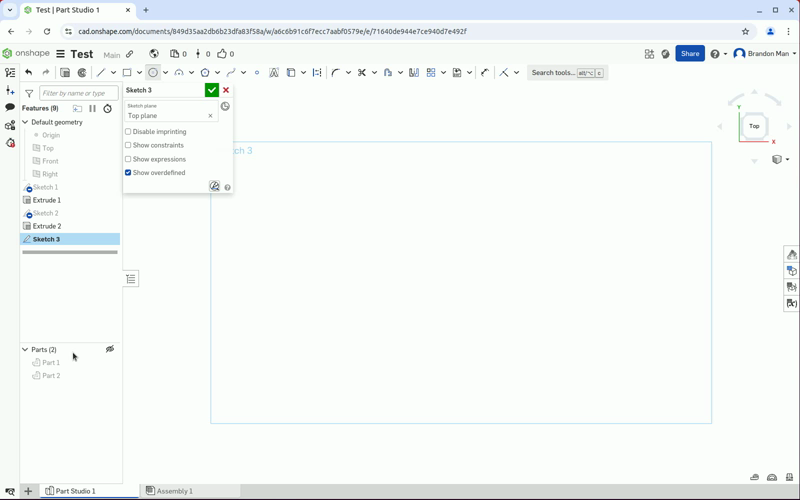
key_down(shift)
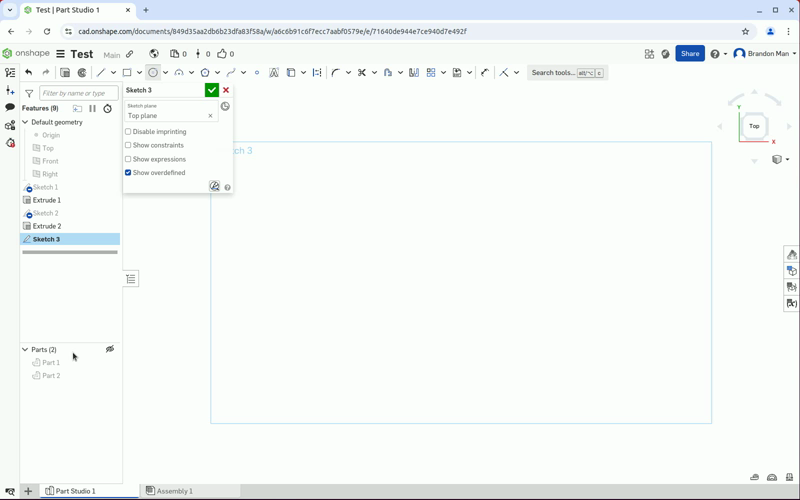
mouse_move(461, 282)
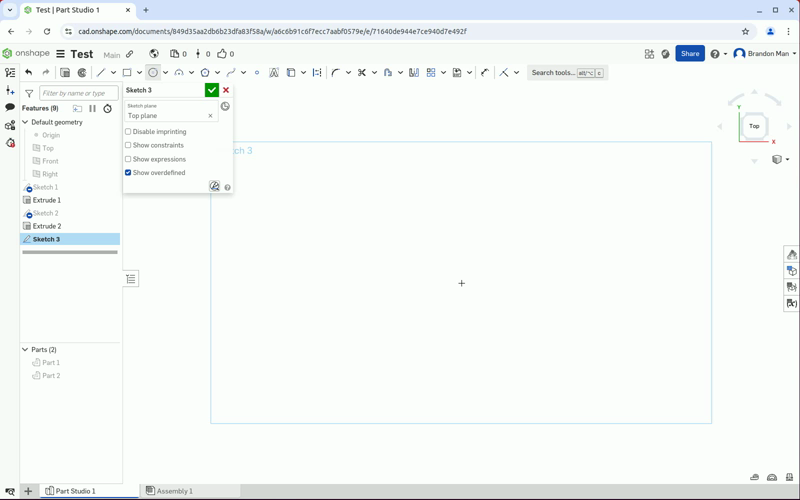
click(461, 282)
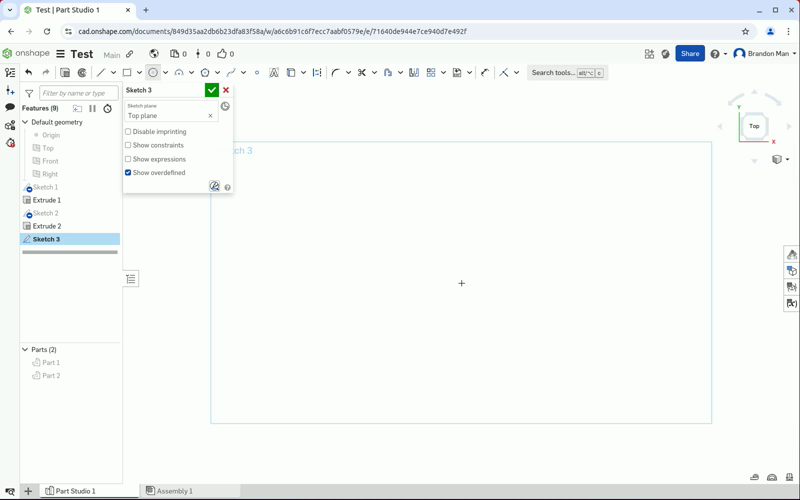
key_up(shift)
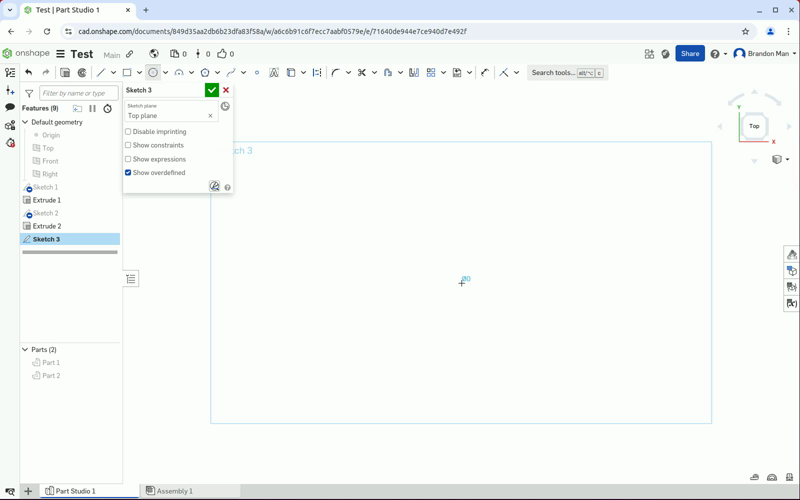
mouse_move(519, 282)
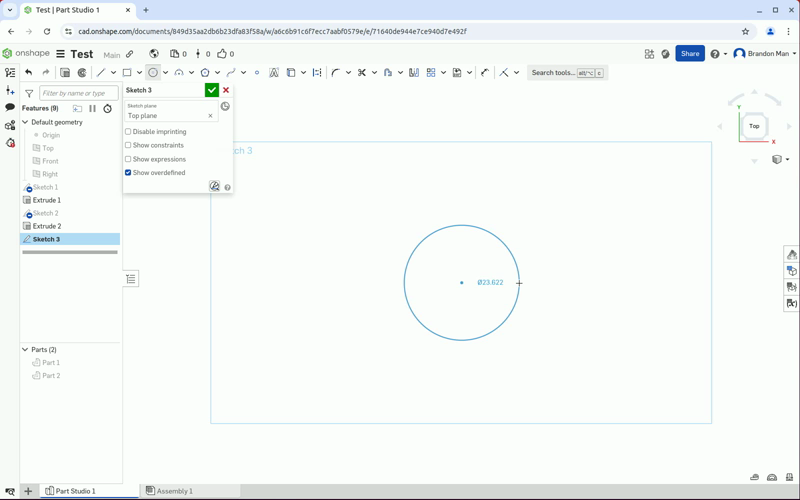
click(519, 282)
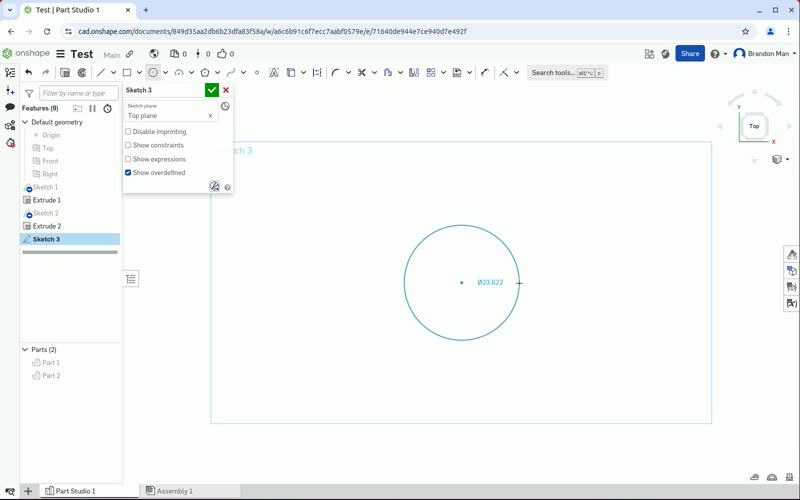
key(esc)
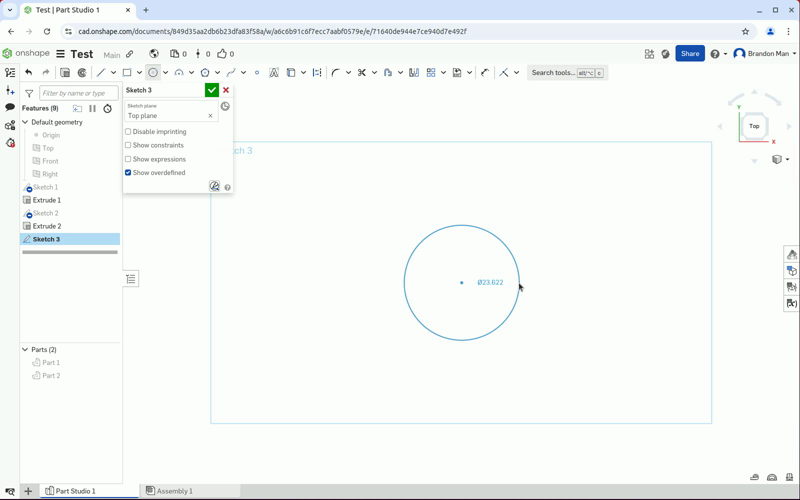
key(c)
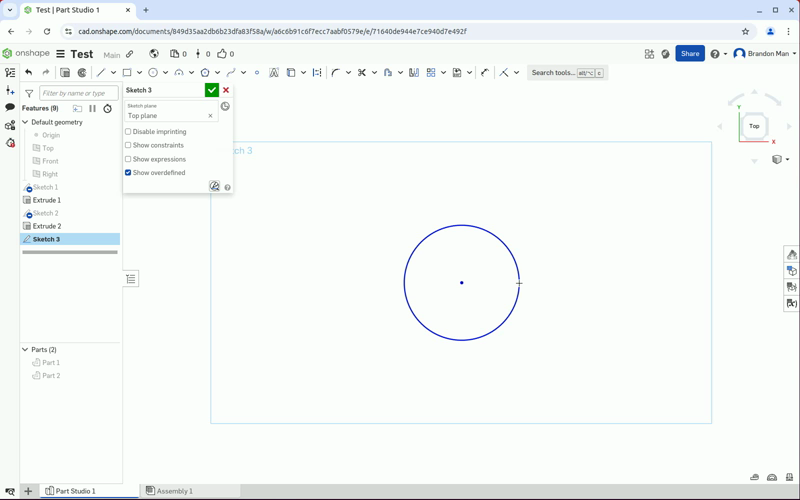
key_down(shift)
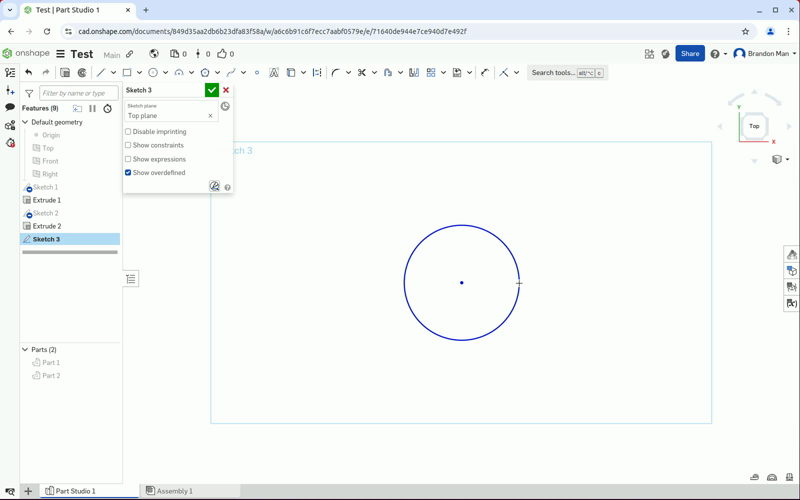
mouse_move(461, 282)
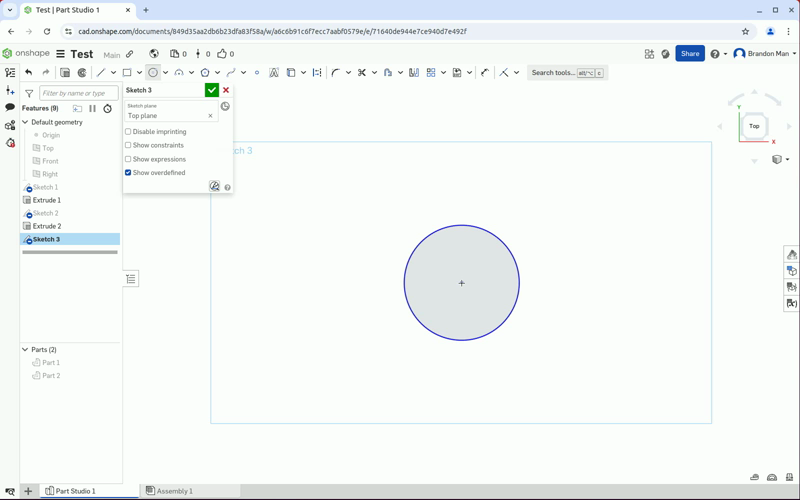
click(461, 282)
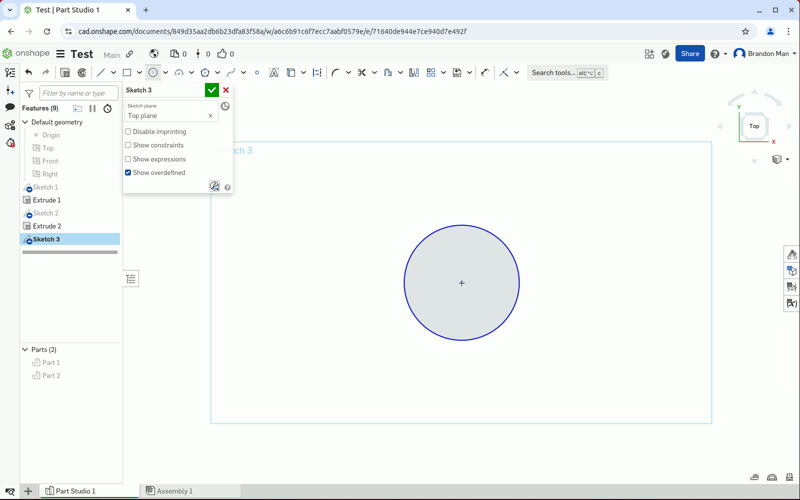
key_up(shift)
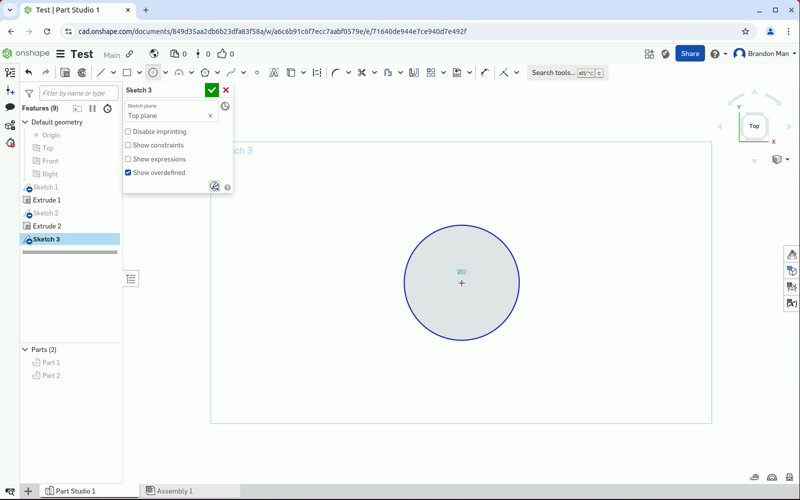
mouse_move(478, 282)
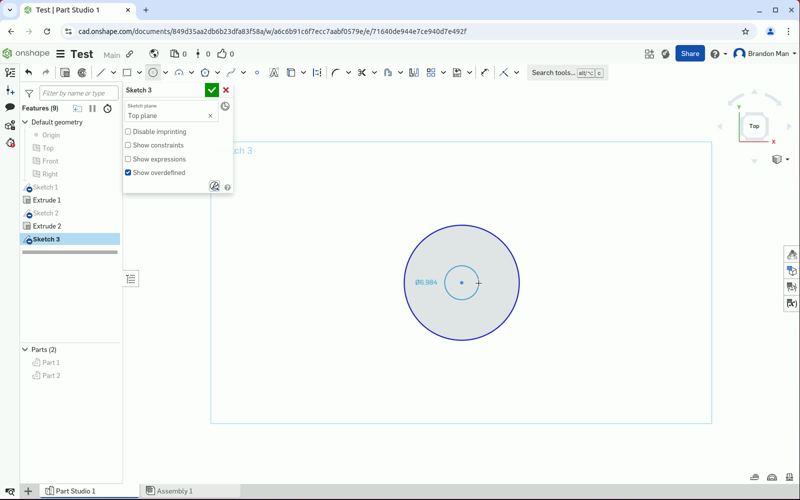
click(478, 282)
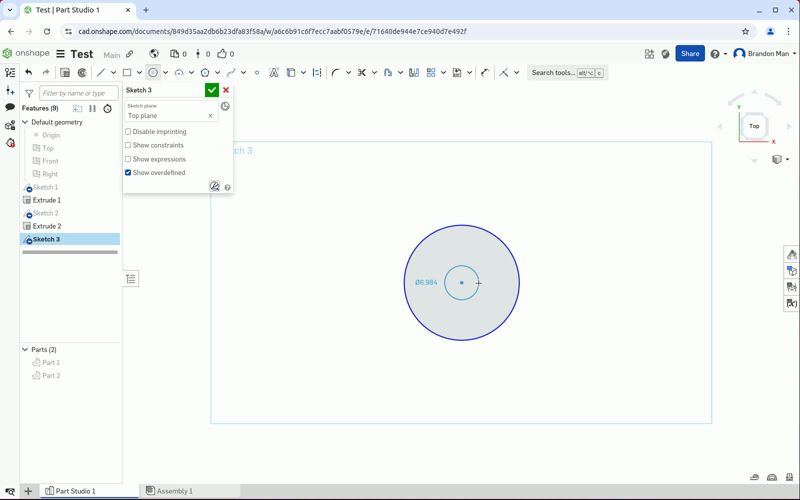
key(esc)
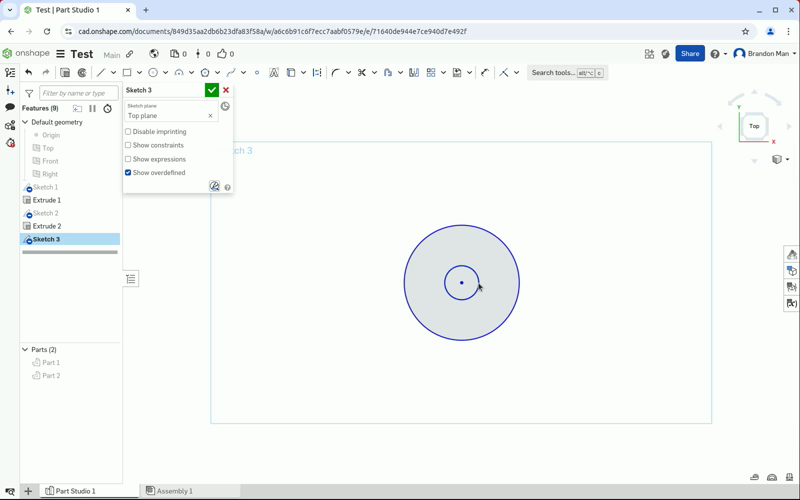
mouse_move(479, 311)
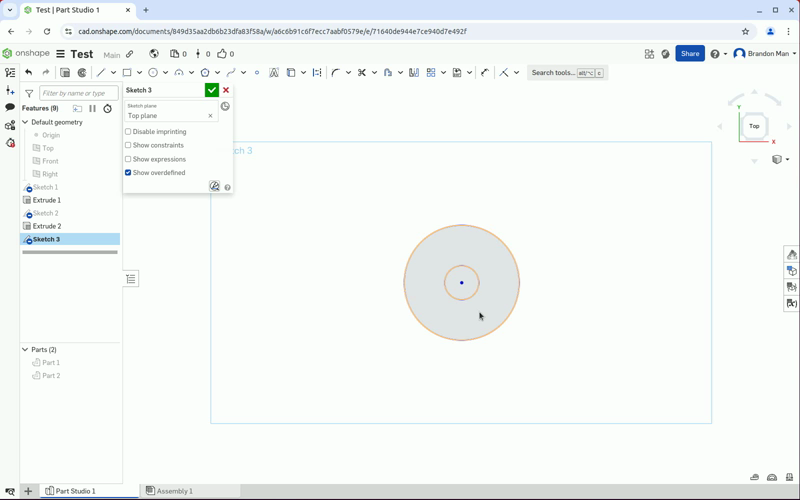
click(479, 311)
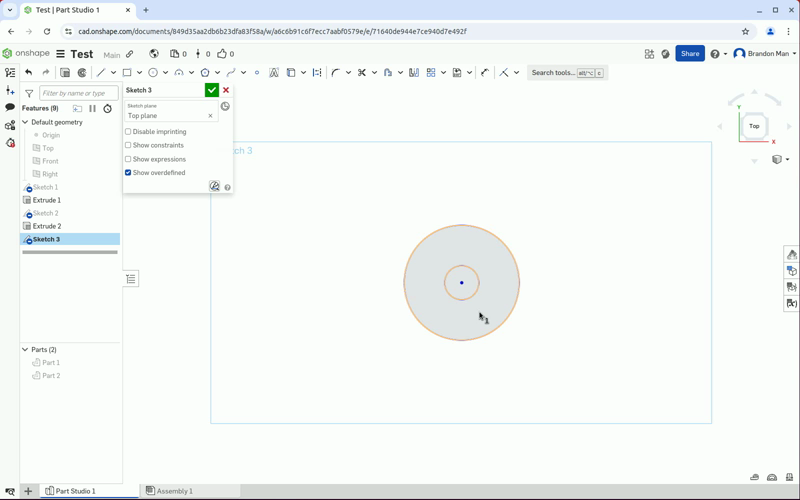
mouse_move(73, 352)
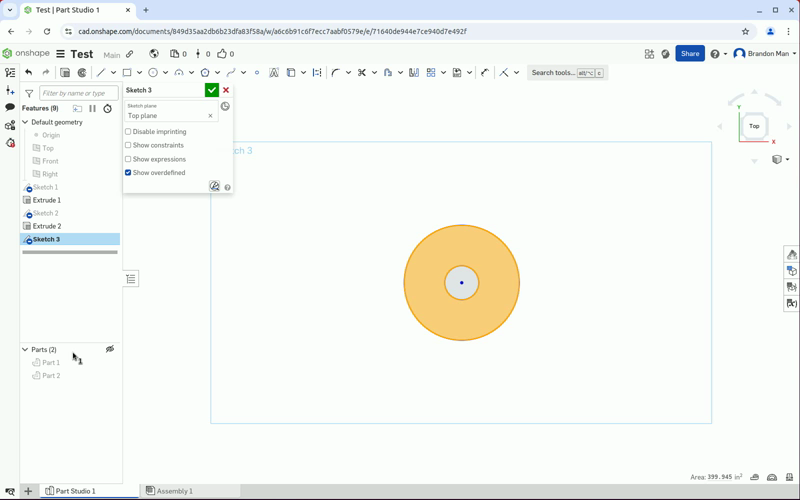
key(shift+y)
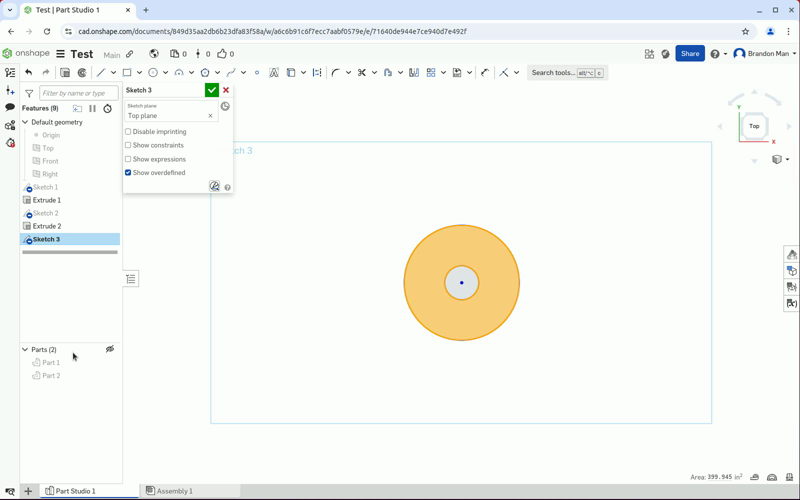
key(shift+e)
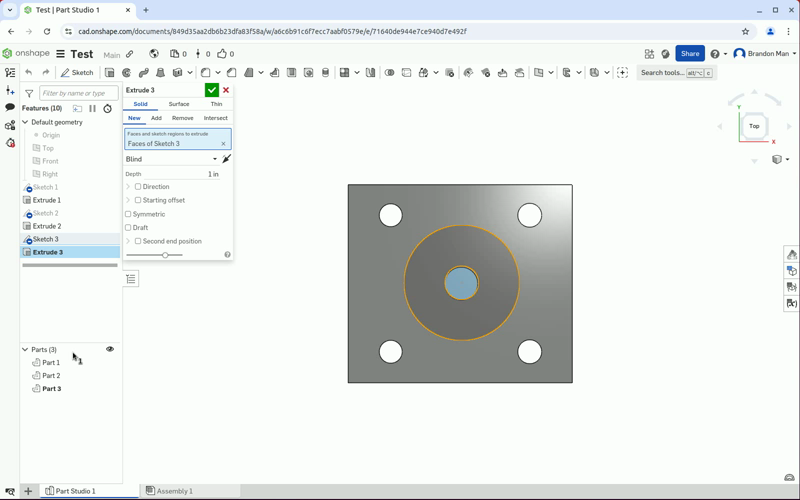
mouse_move(143, 106)
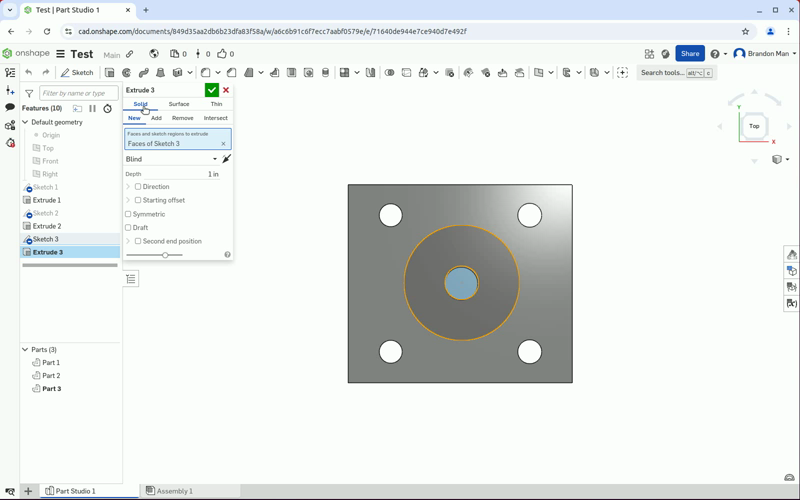
click(143, 106)
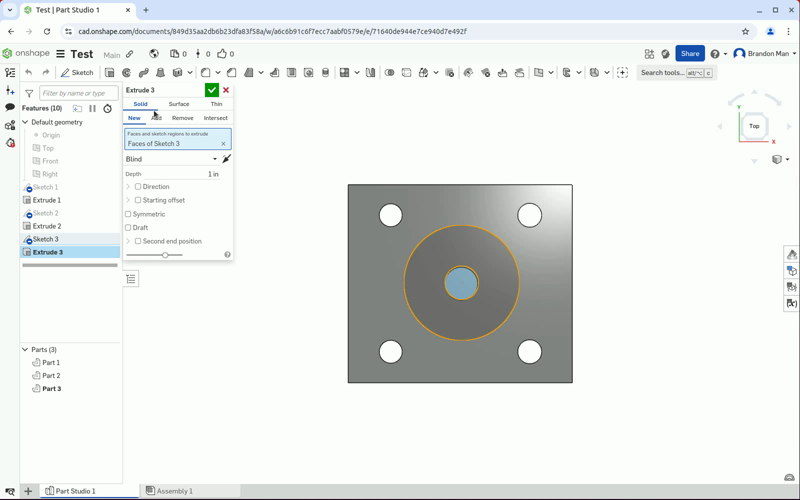
mouse_move(186, 120)
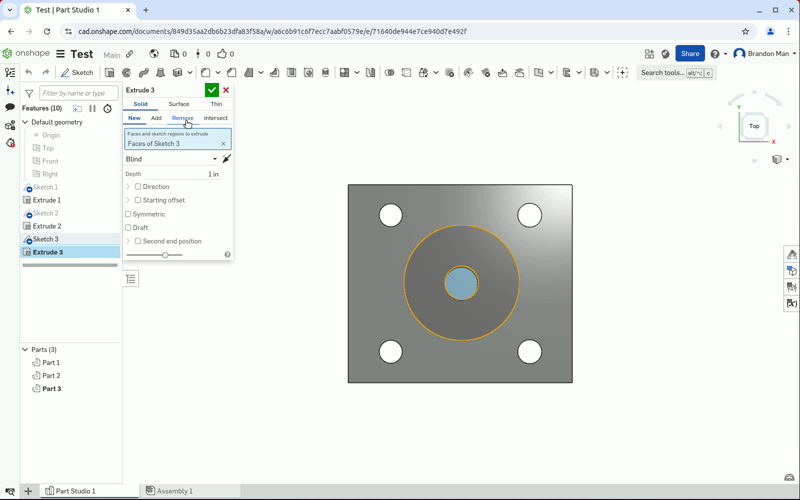
click(186, 120)
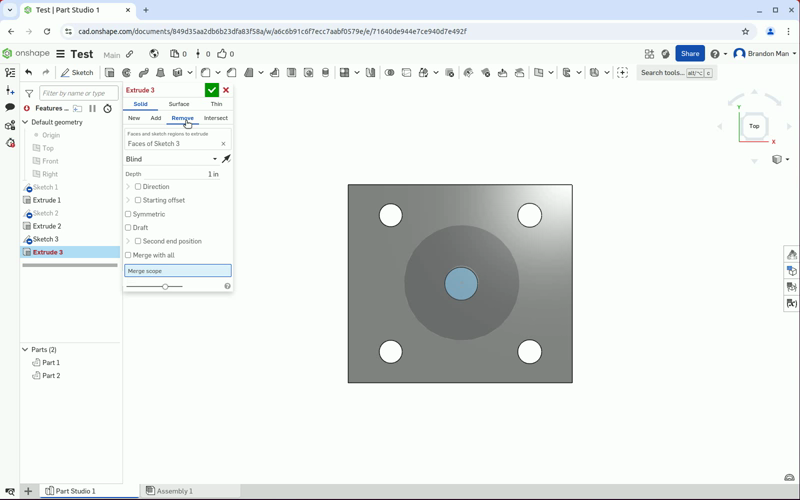
key(tab, 4)
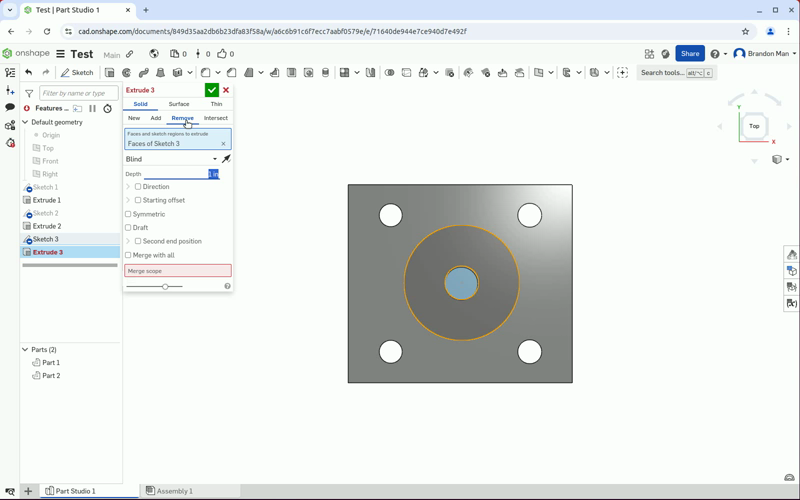
text(-1.444)
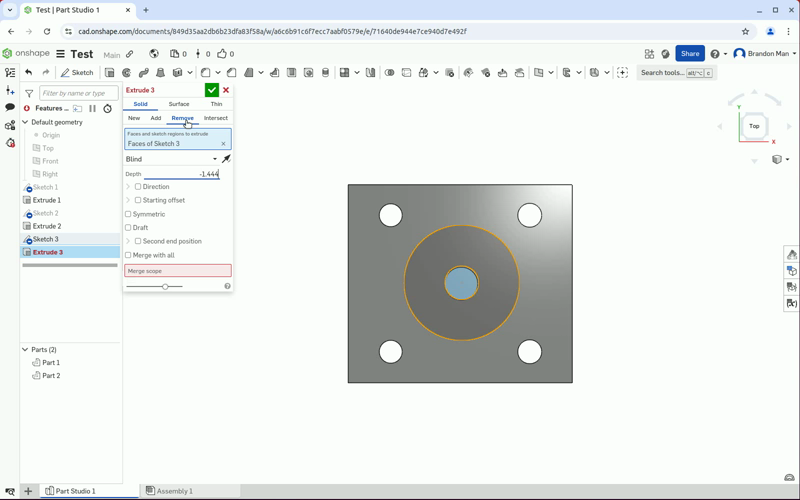
key(tab, 6)
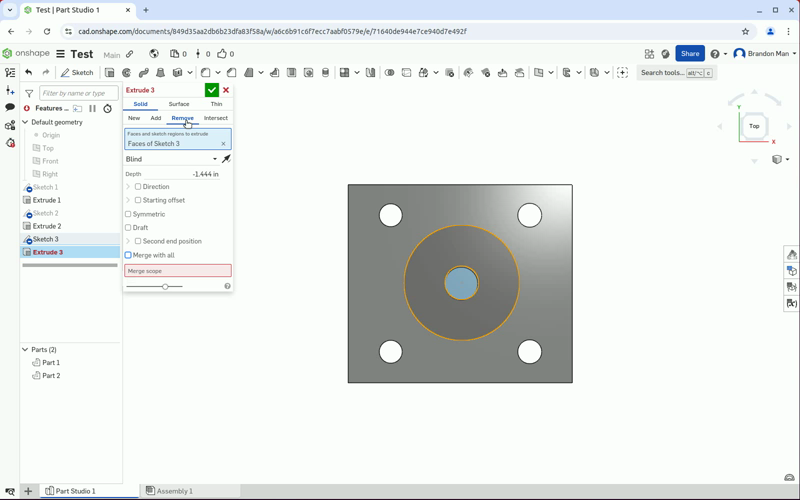
key(space)
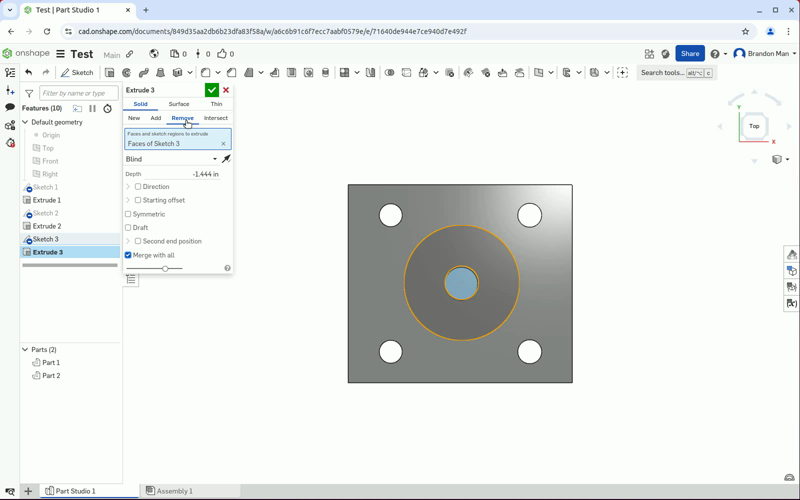
key(enter)
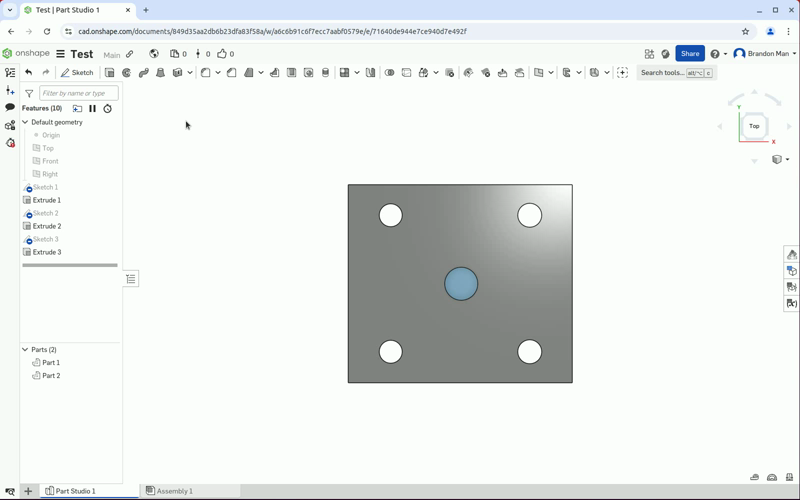
key(shift+h)
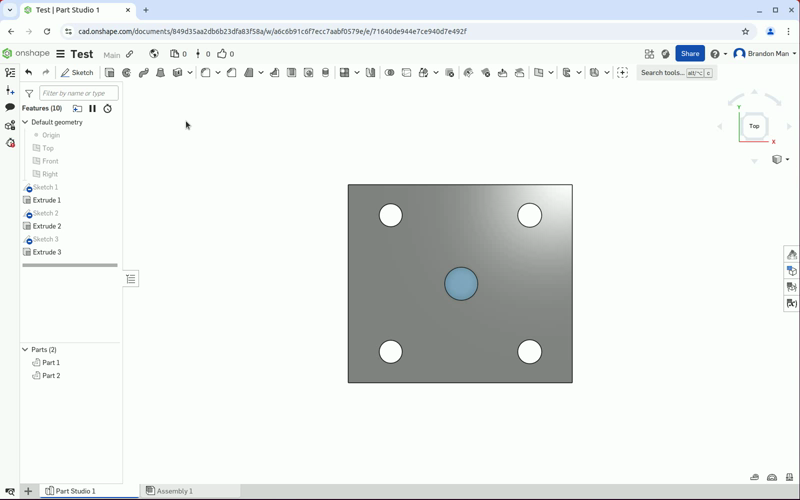
key(shift+h)
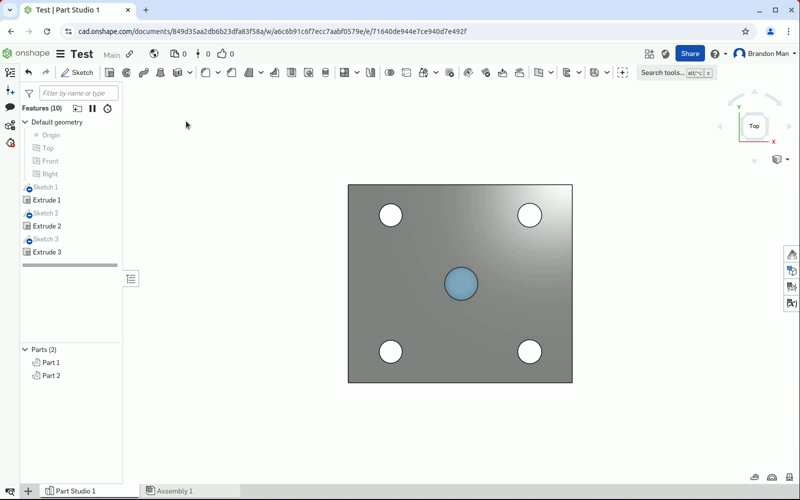
mouse_move(73, 189)
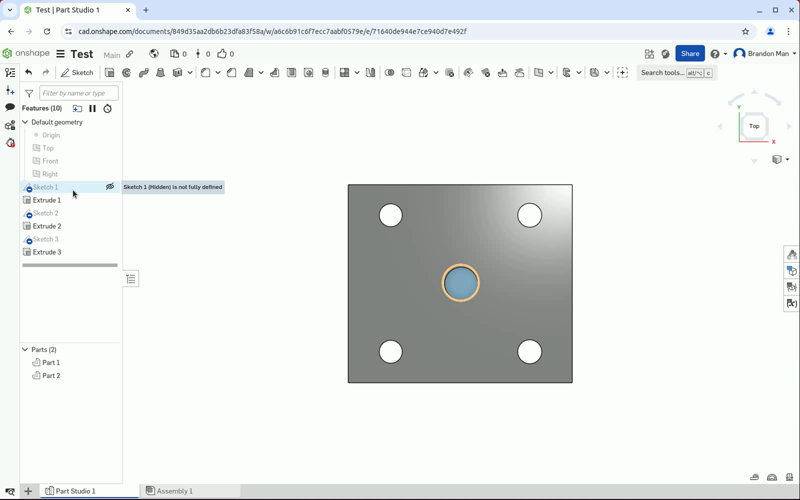
click(73, 189)
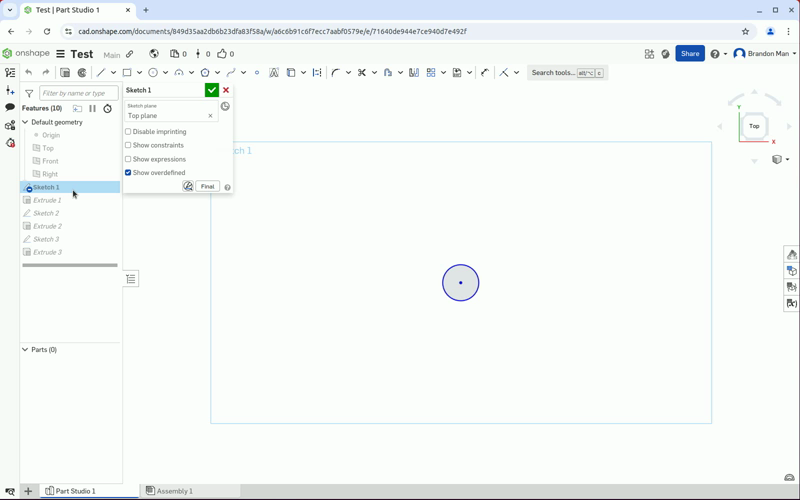
mouse_move(229, 92)
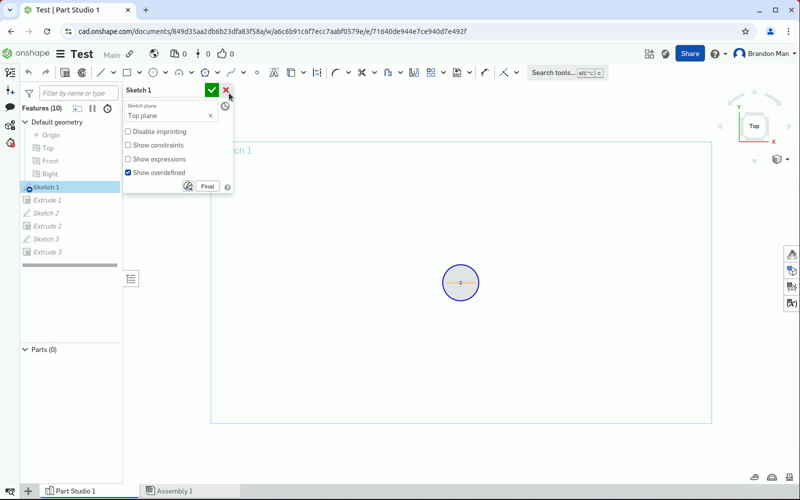
click(229, 92)
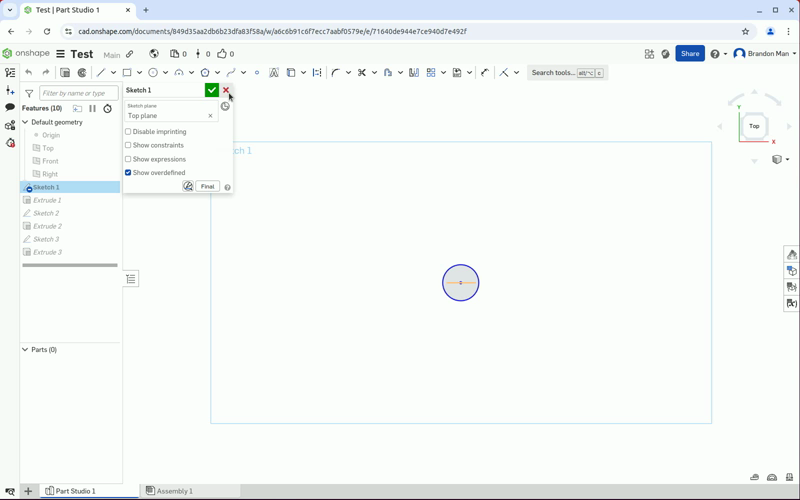
key(shift+s)
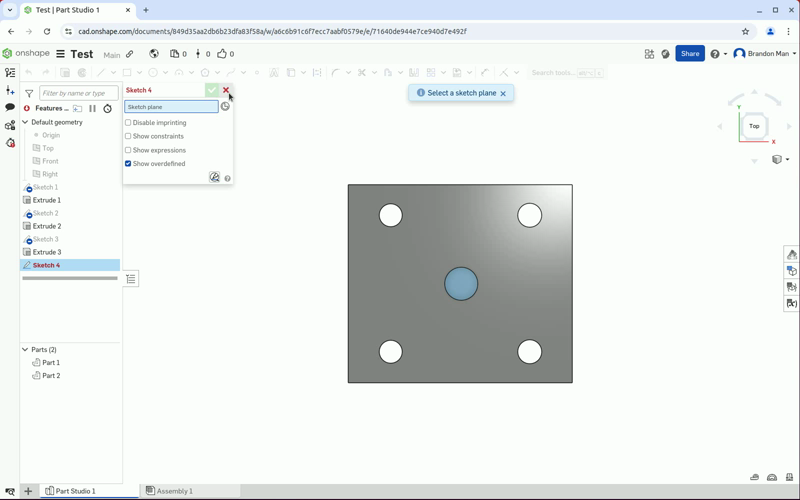
mouse_move(73, 150)
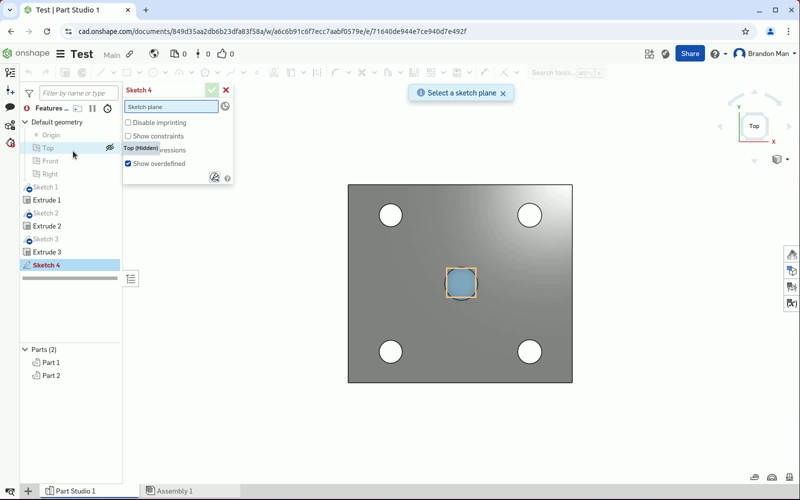
click(73, 150)
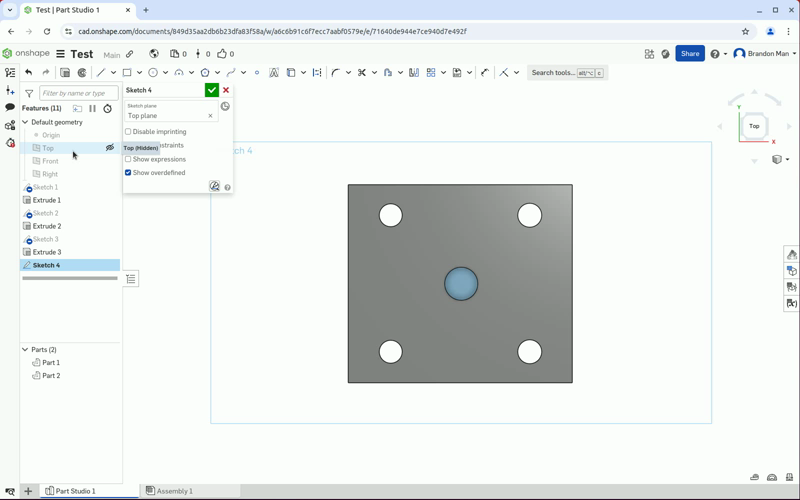
mouse_move(73, 352)
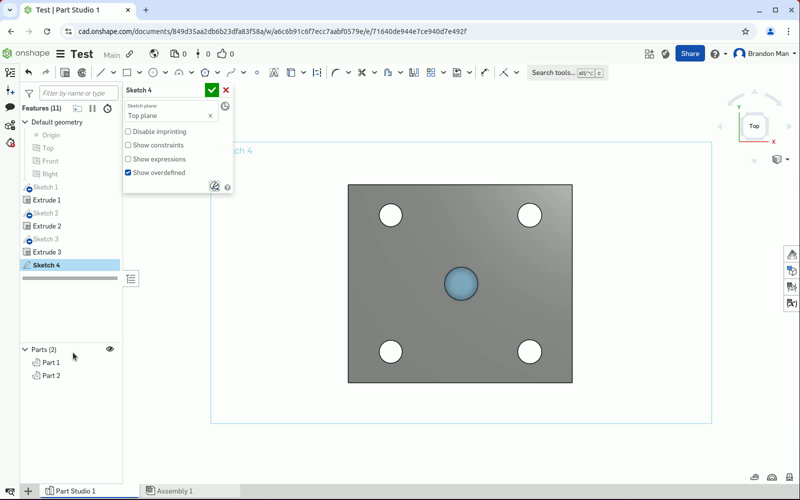
key(y)
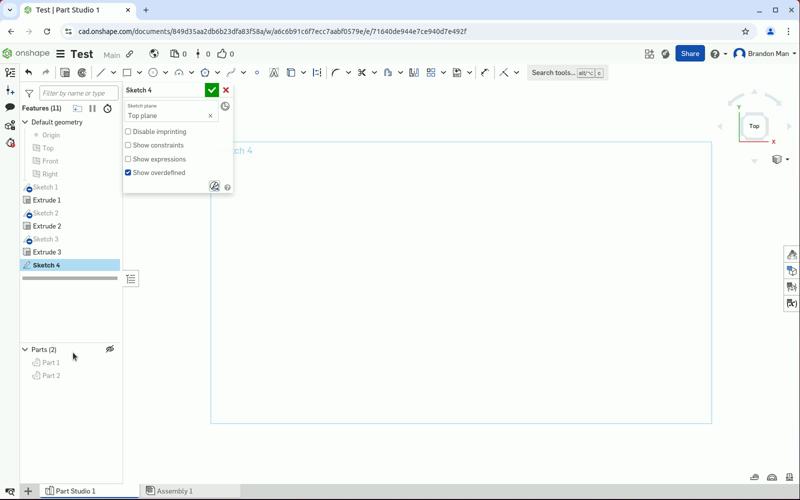
key(c)
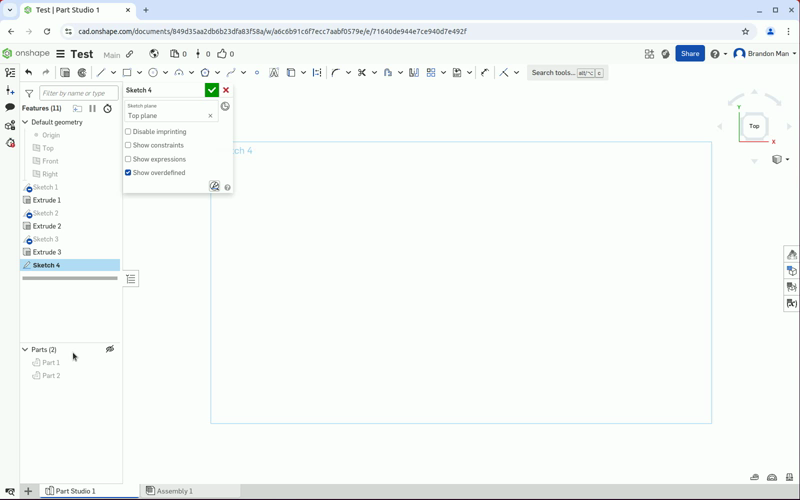
key_down(shift)
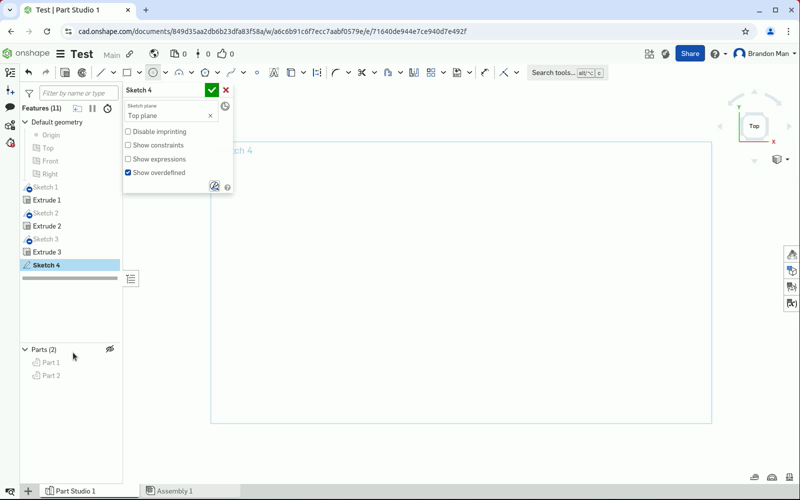
mouse_move(460, 282)
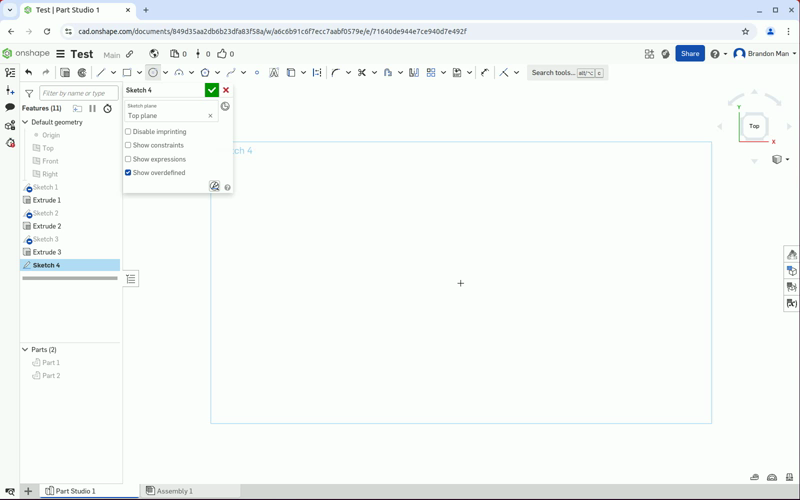
click(460, 282)
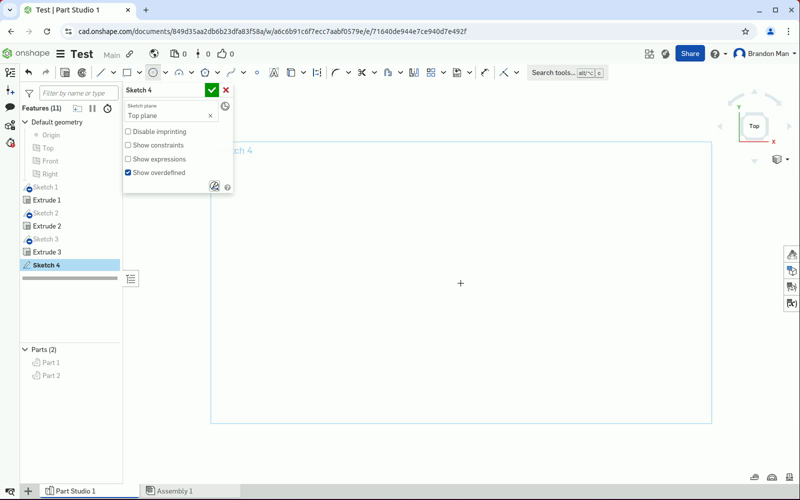
key_up(shift)
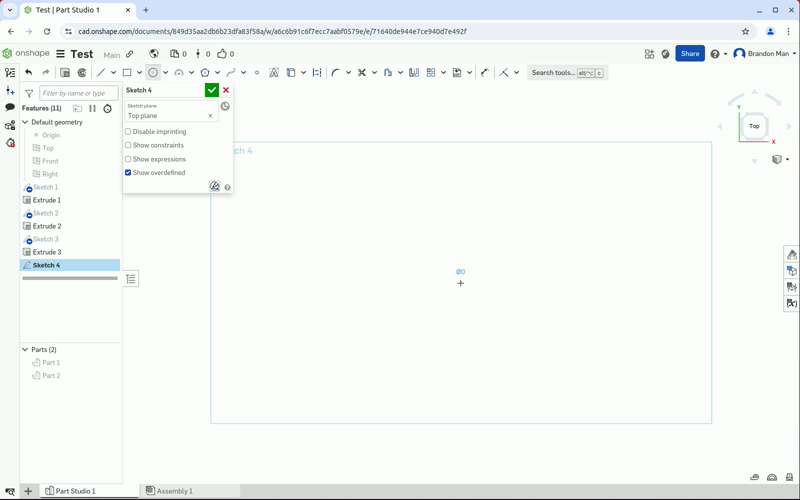
mouse_move(478, 282)
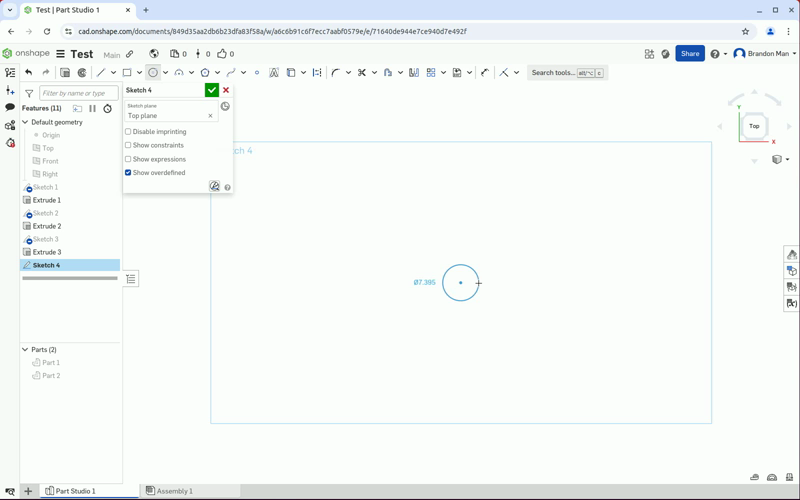
click(478, 282)
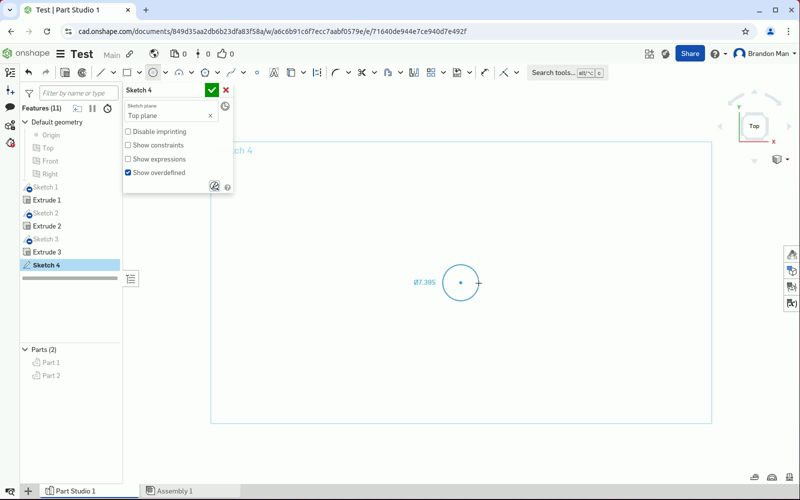
key(esc)
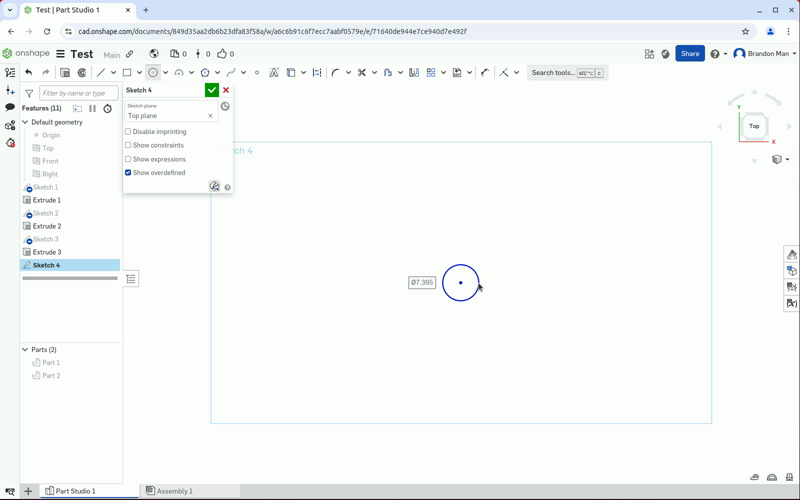
mouse_move(471, 287)
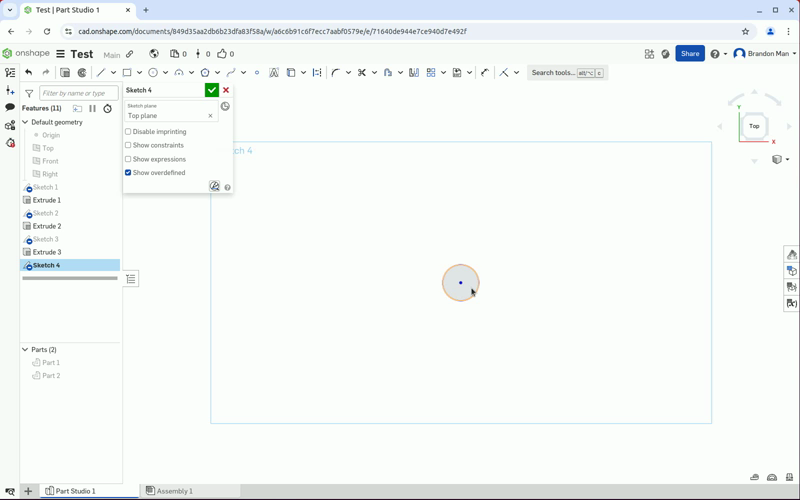
scroll(6)
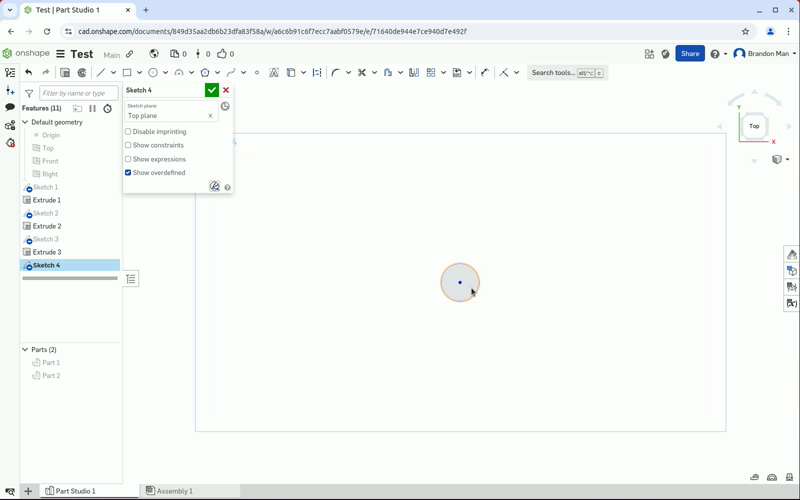
scroll(6)
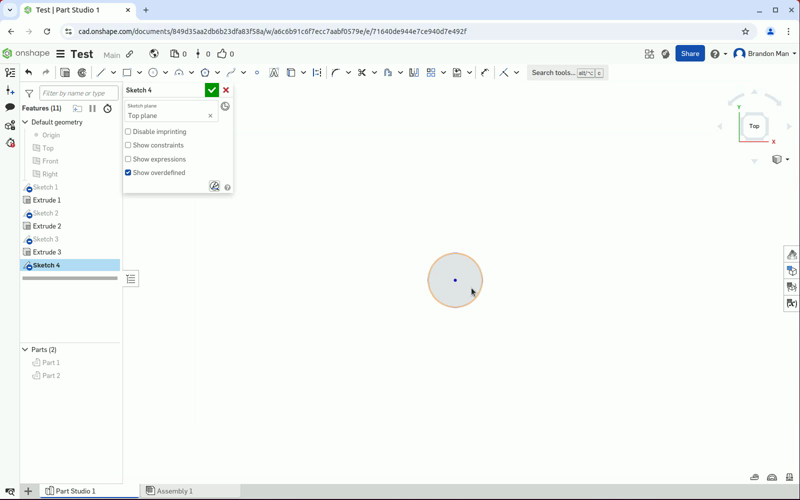
scroll(6)
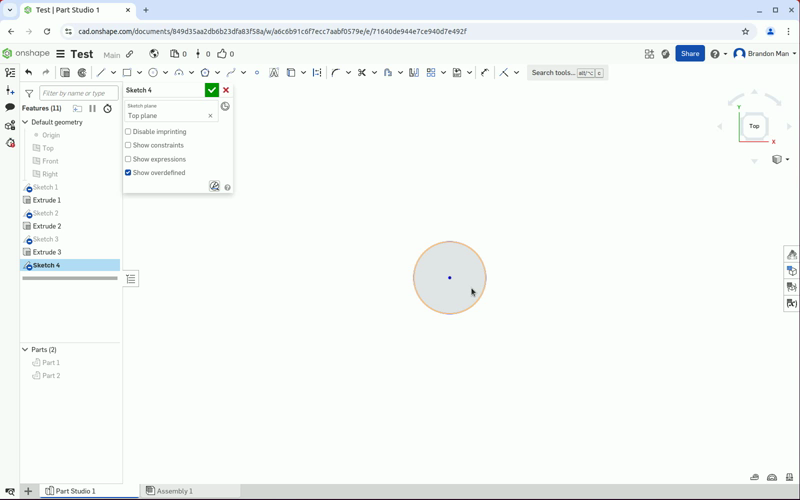
scroll(6)
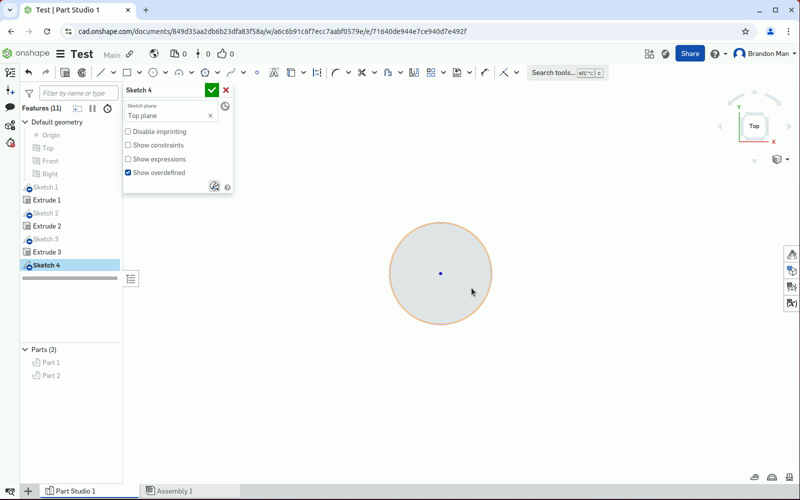
scroll(6)
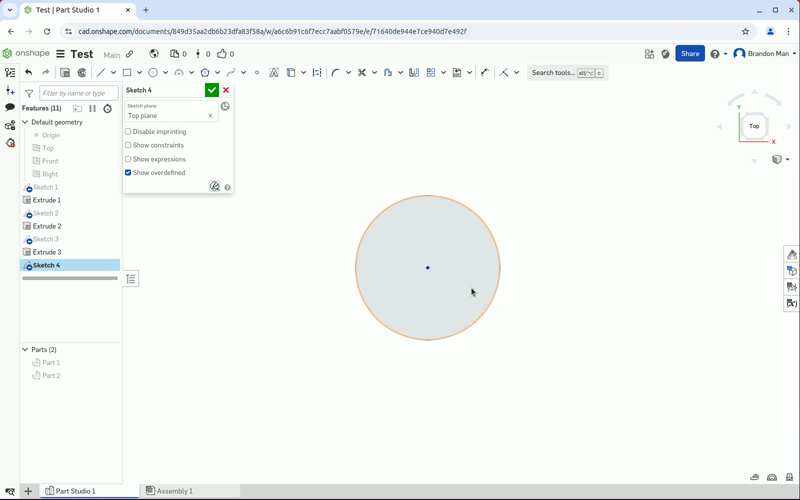
scroll(6)
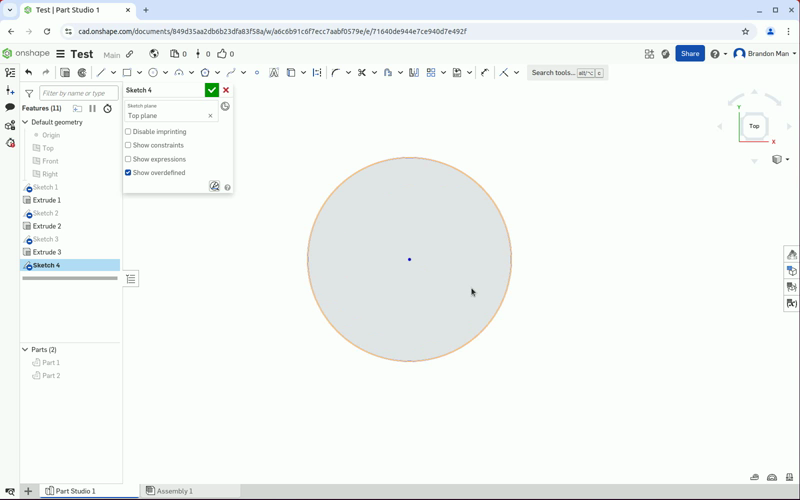
scroll(6)
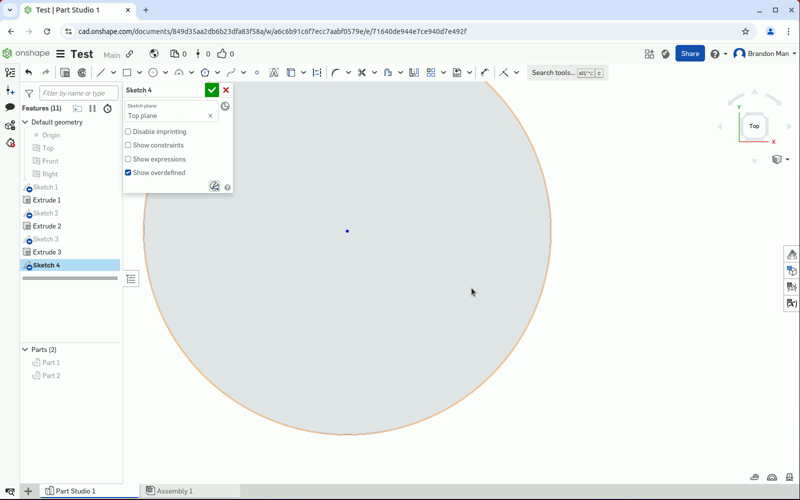
click(471, 287)
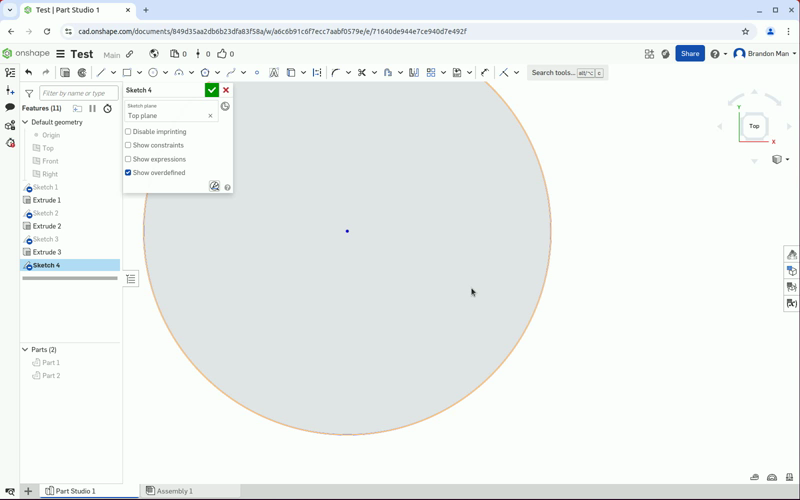
scroll(-6)
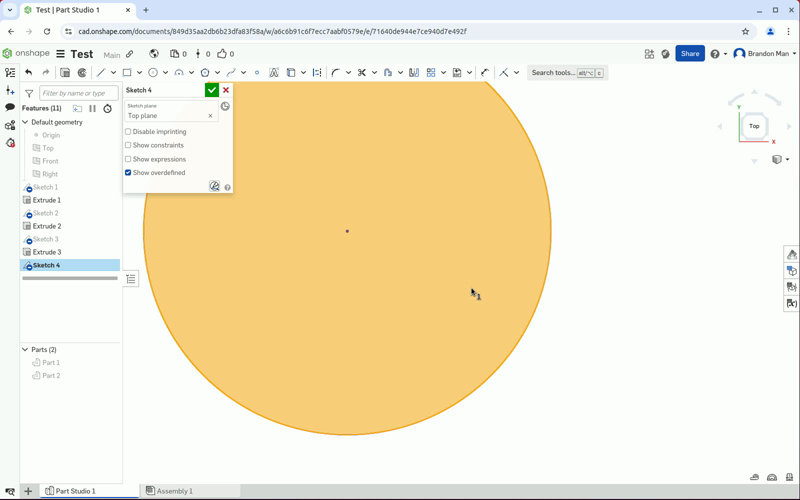
scroll(-6)
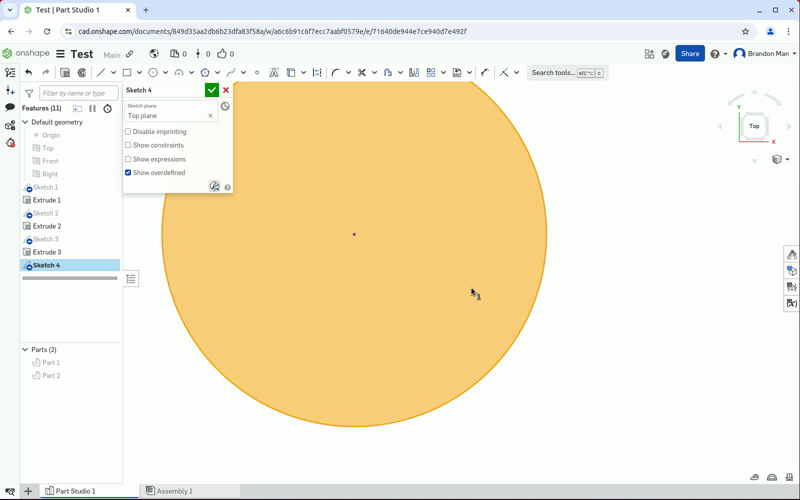
scroll(-6)
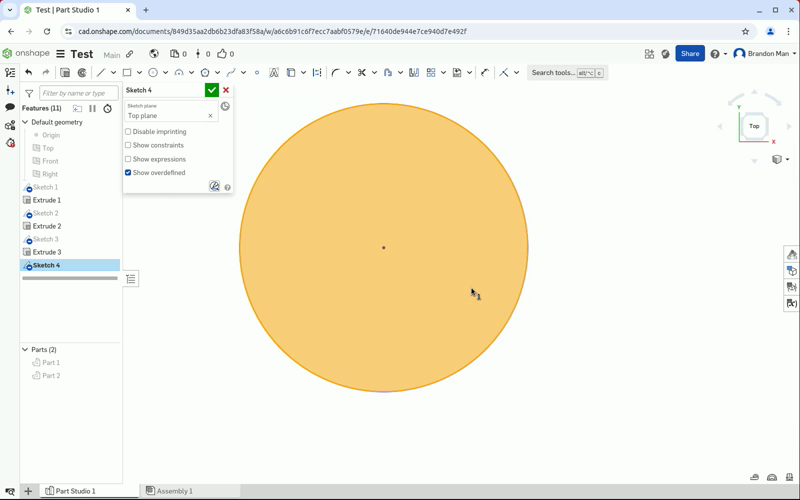
scroll(-6)
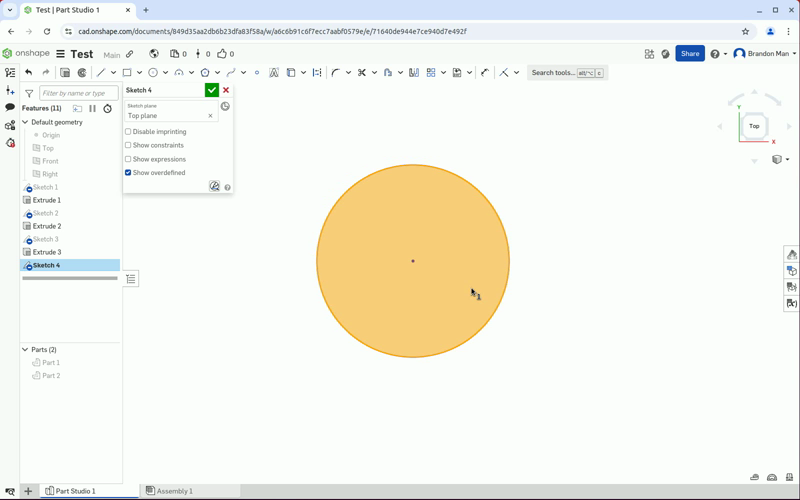
scroll(-6)
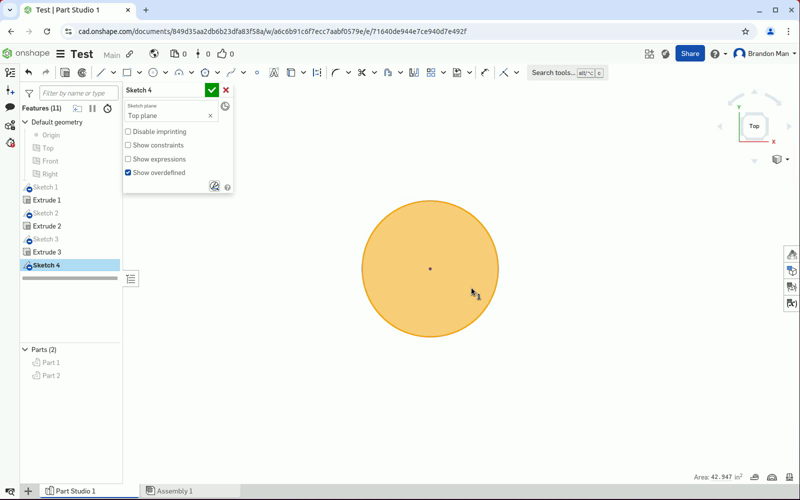
scroll(-6)
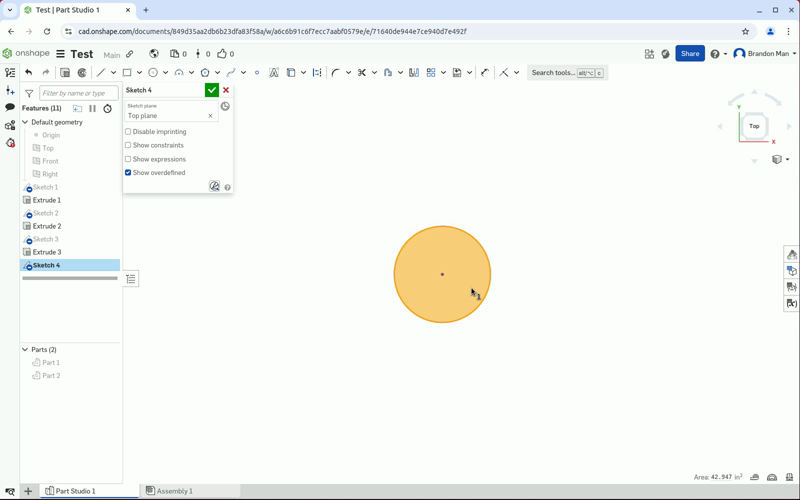
scroll(-6)
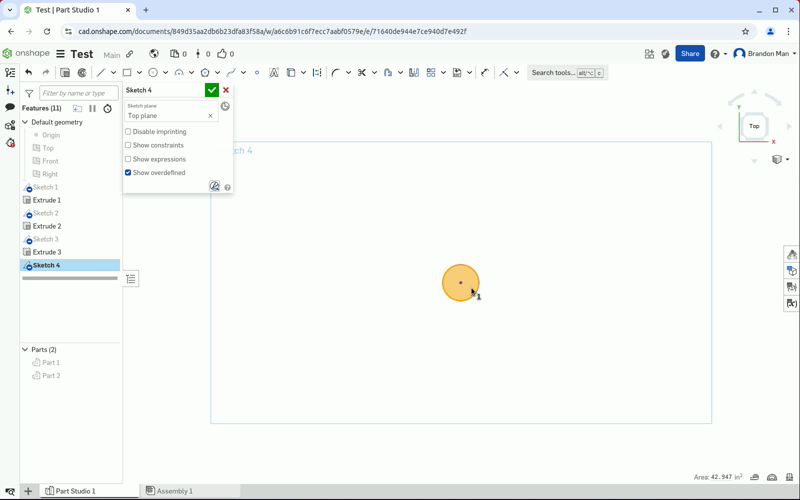
mouse_move(73, 352)
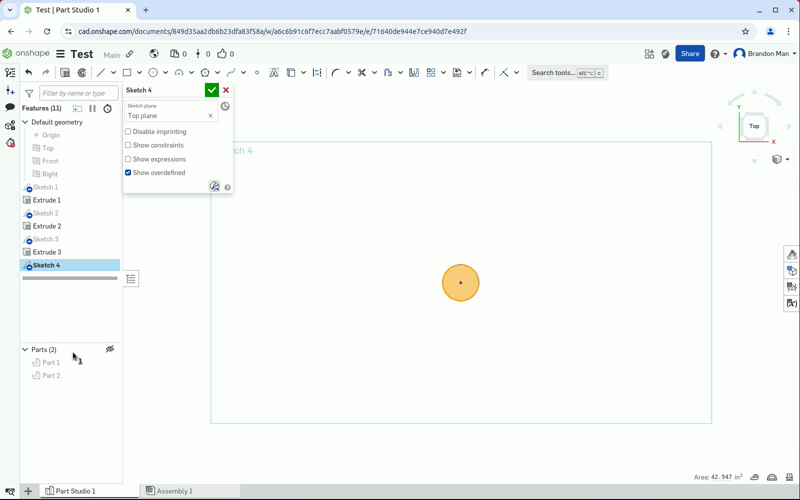
key(shift+y)
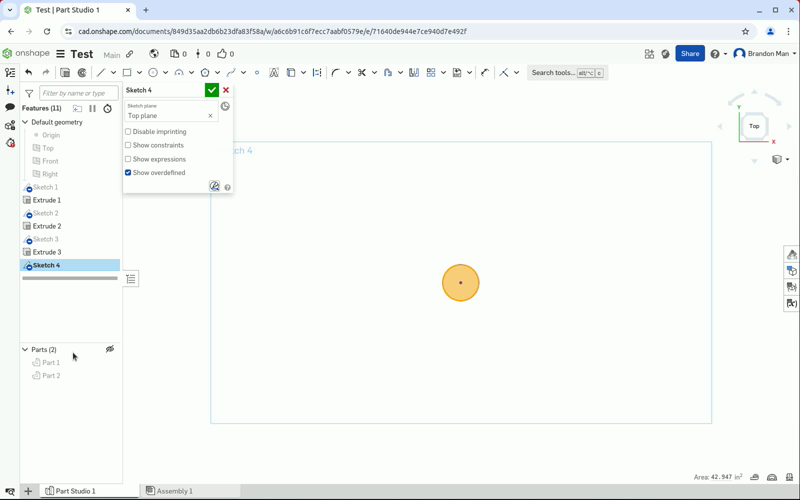
key(shift+e)
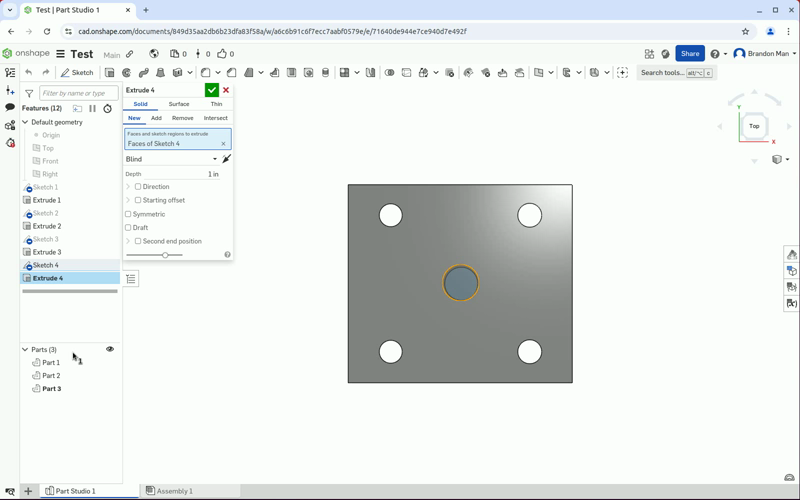
mouse_move(143, 106)
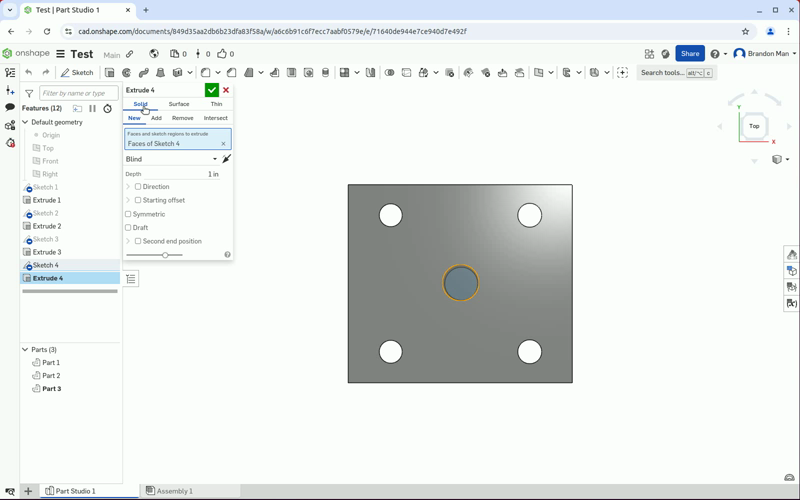
click(143, 106)
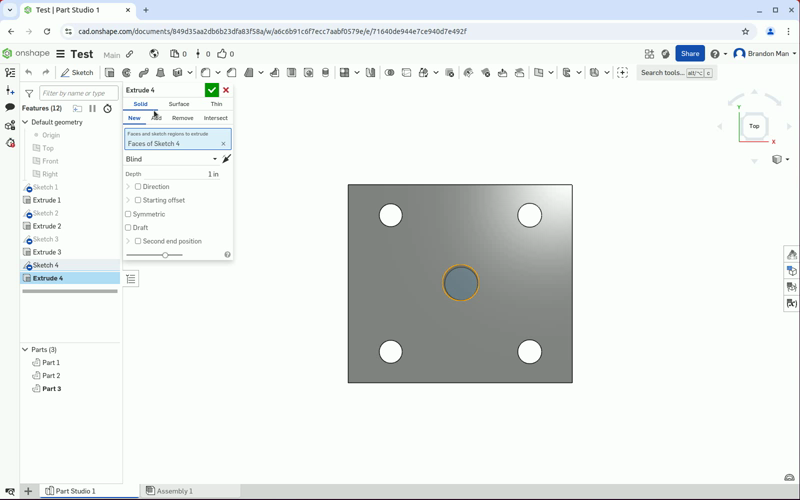
mouse_move(186, 120)
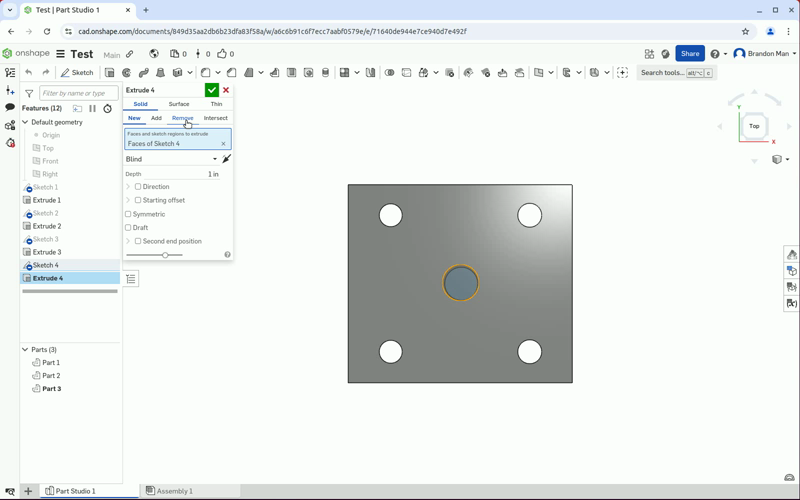
click(186, 120)
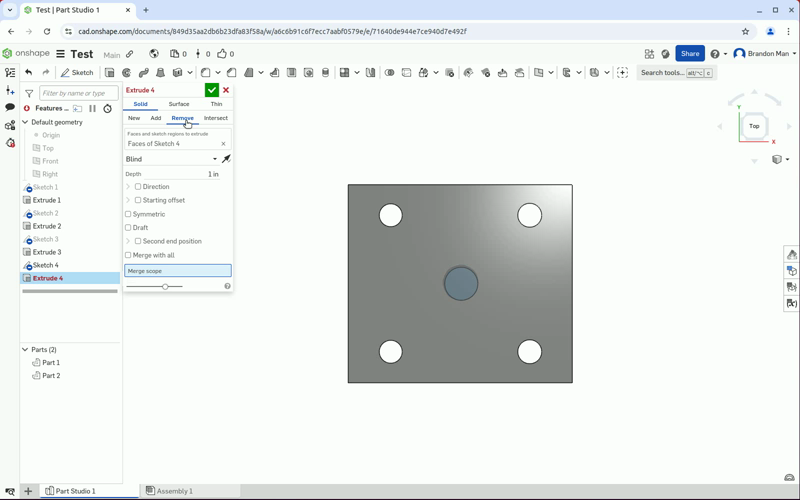
key(tab, 4)
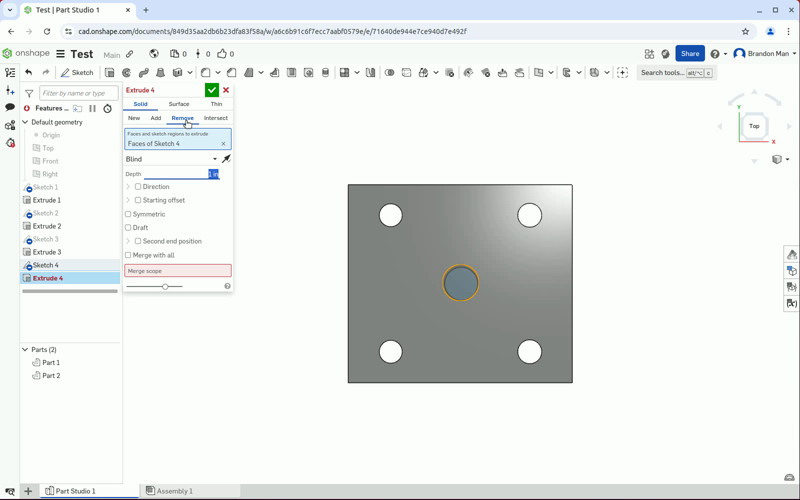
text(-1.444)
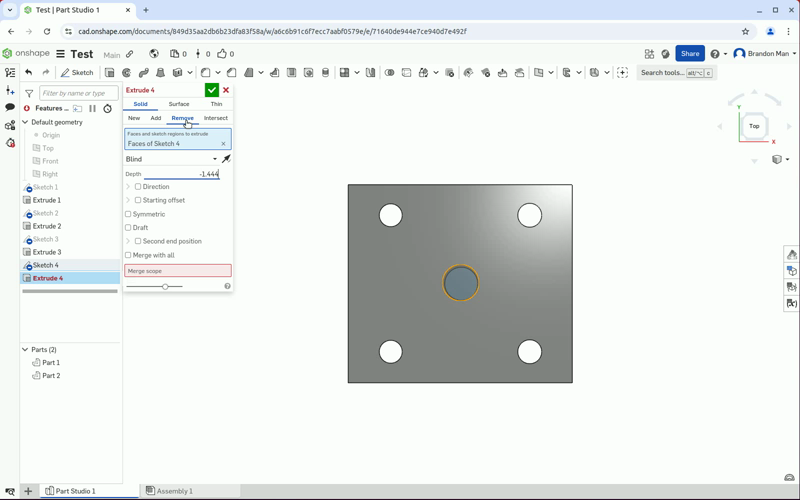
key(tab, 6)
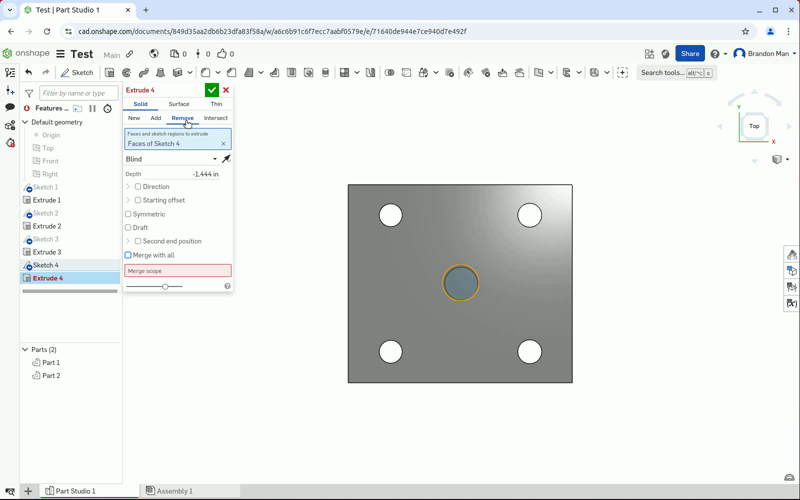
key(space)
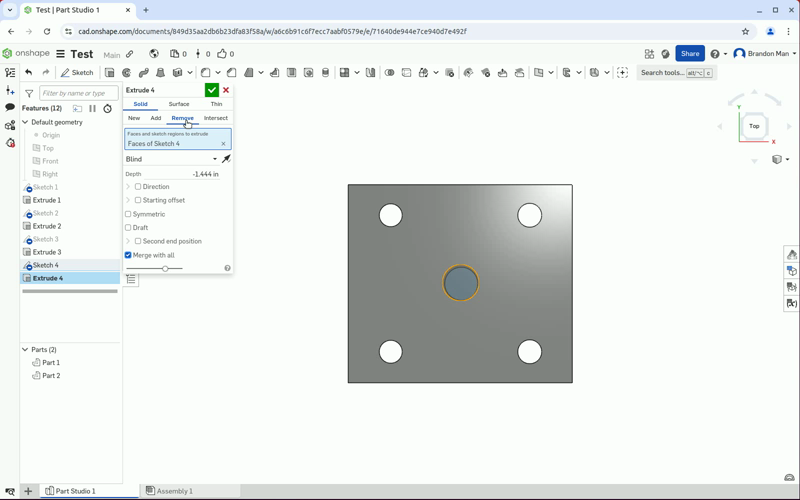
key(enter)
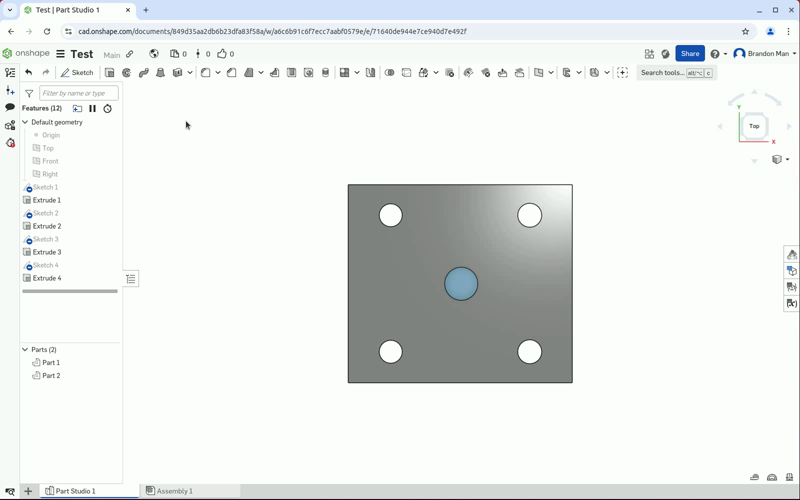
key(shift+h)
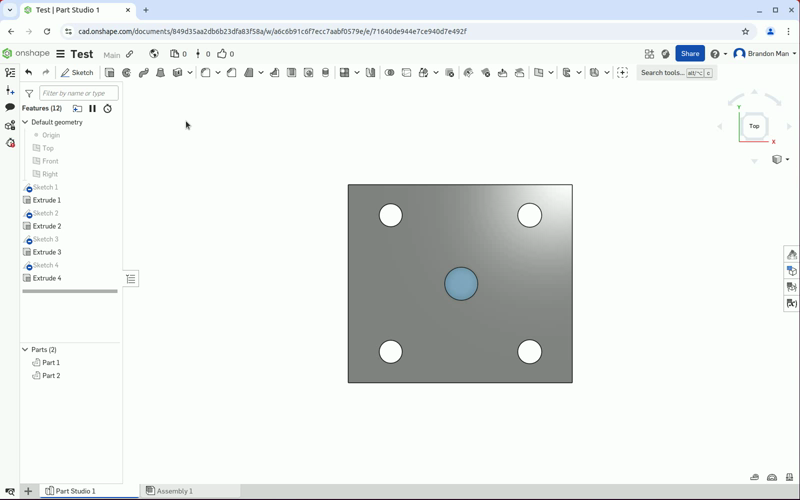
key(shift+h)
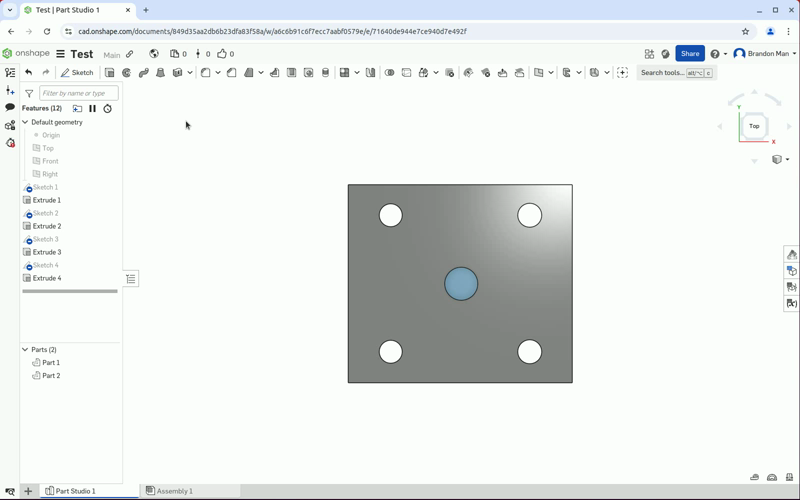
key(shift+7)
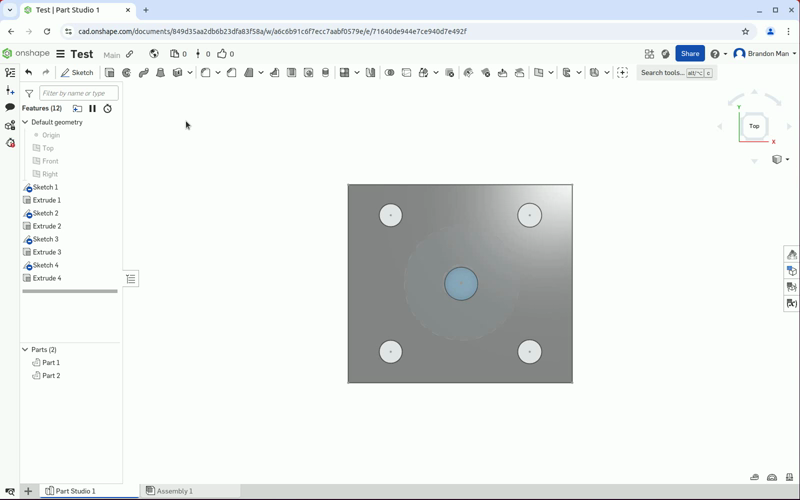
key(up, 3)
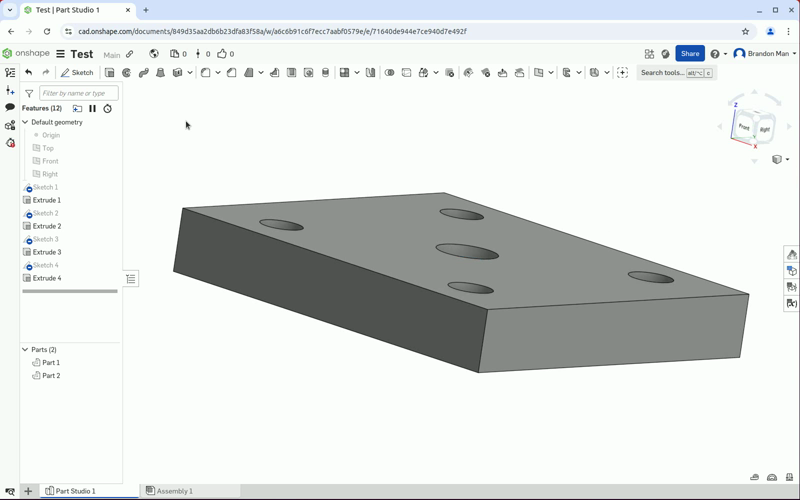
key(left, 3)
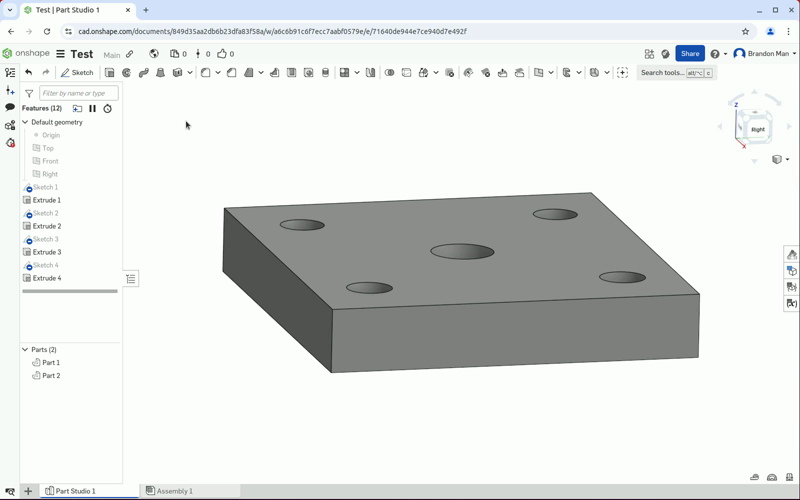
key(right, 3)
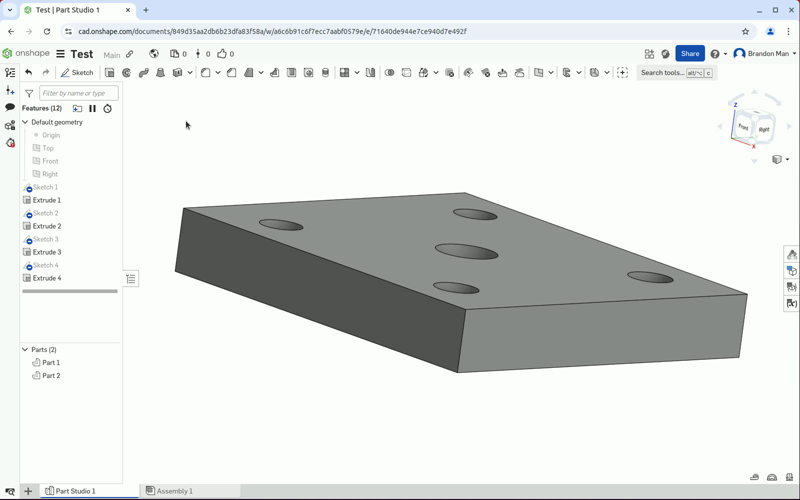
key(down, 3)
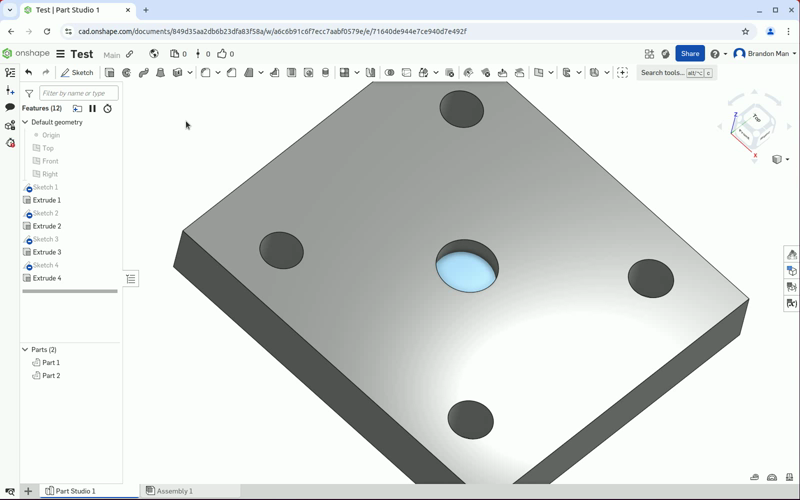
mouse_move(73, 189)
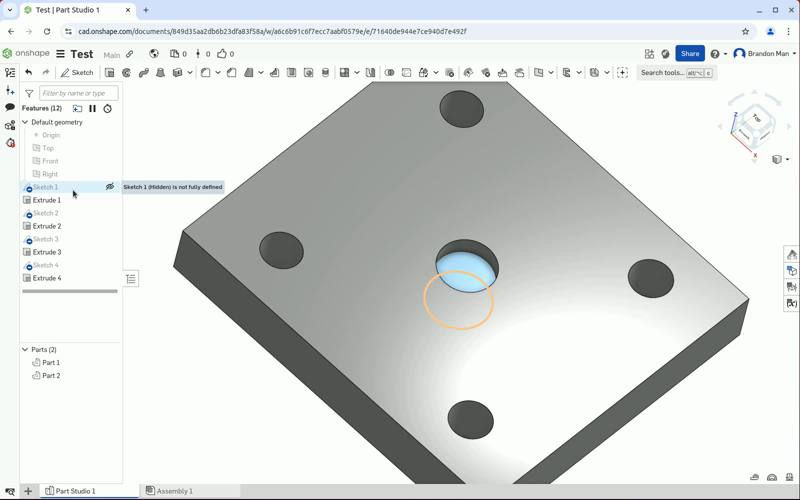
click(73, 189)